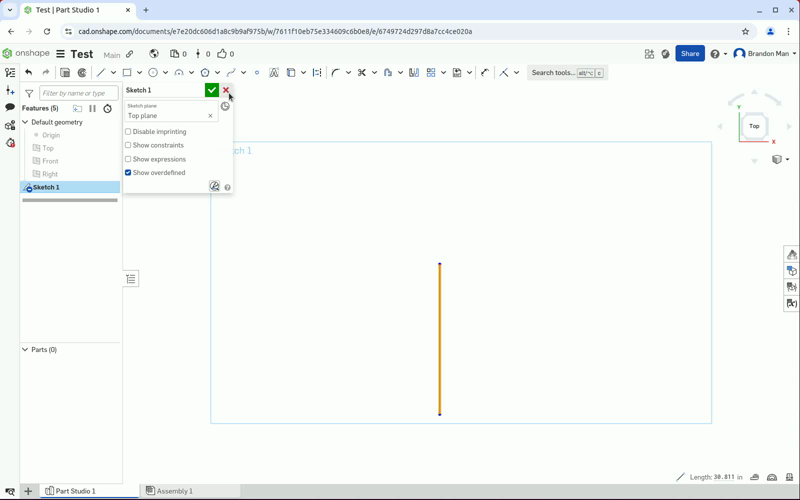
key(shift+h)
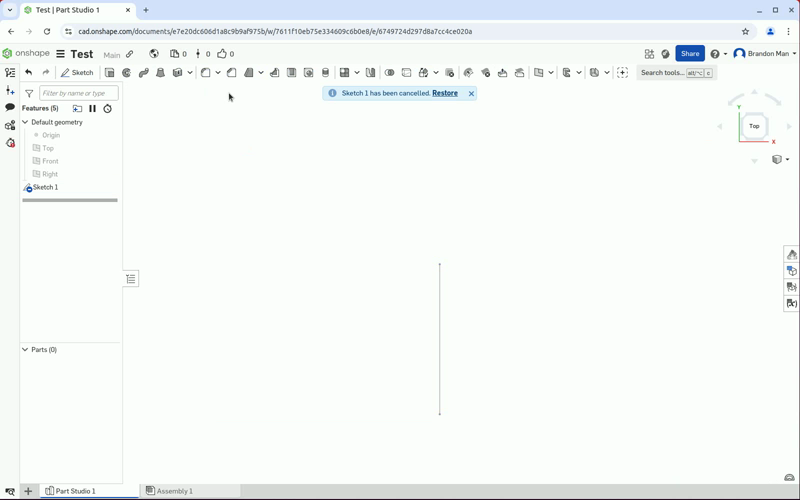
key(shift+s)
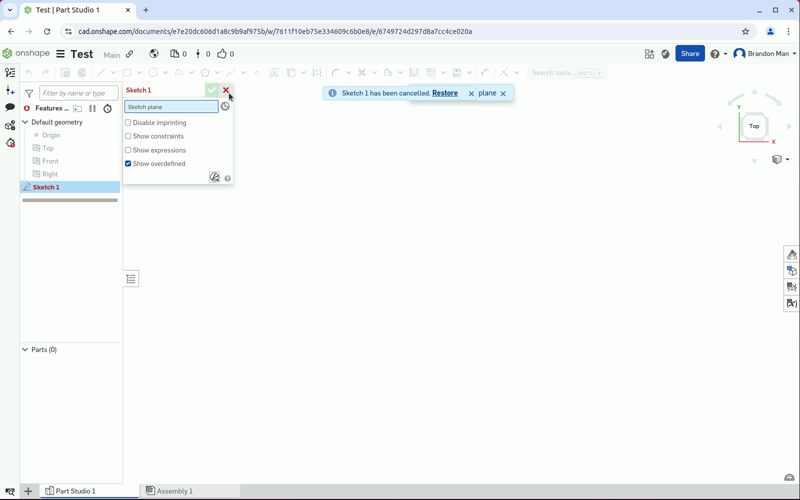
mouse_move(73, 150)
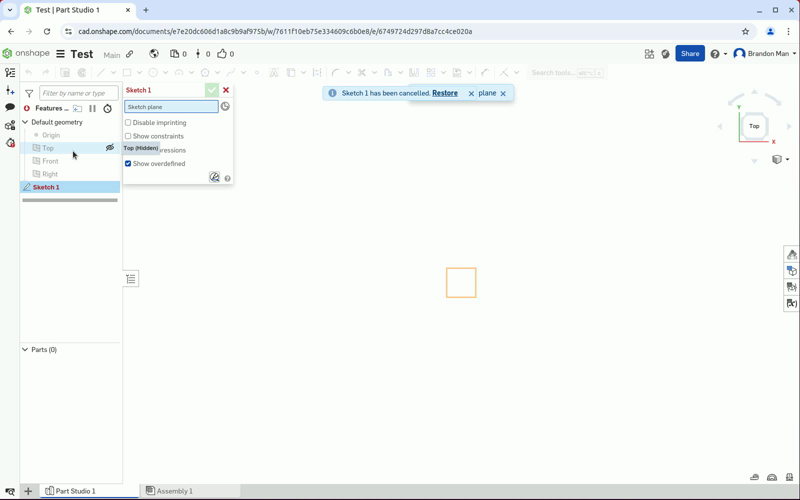
click(73, 150)
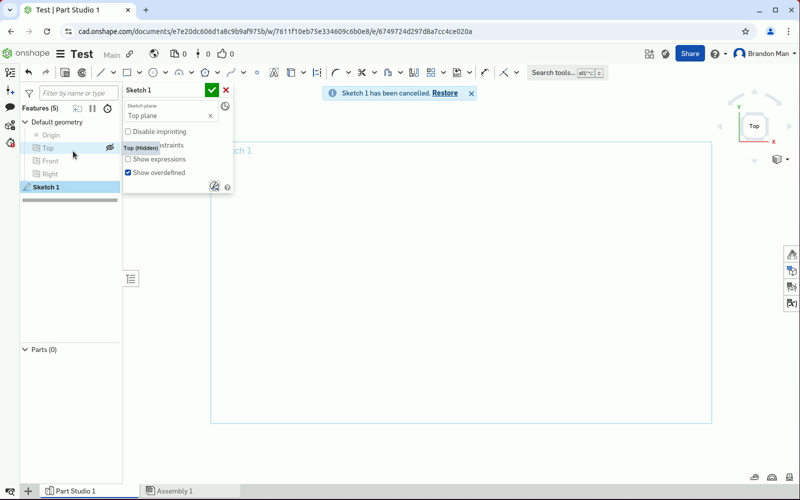
mouse_move(73, 352)
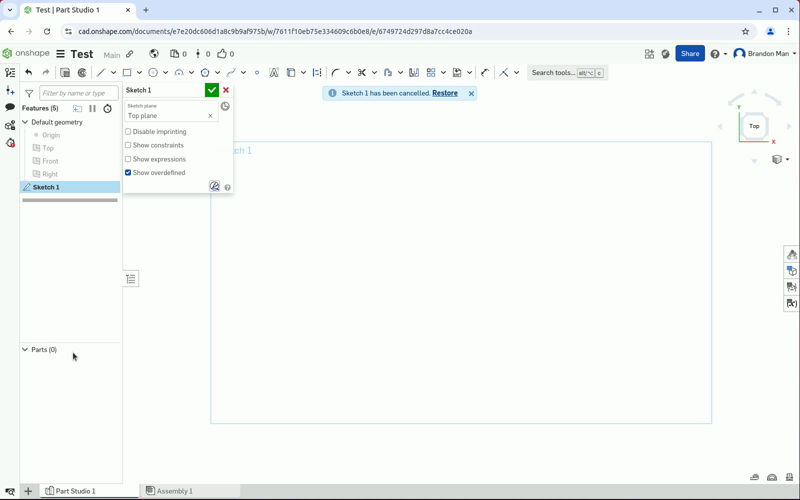
key(y)
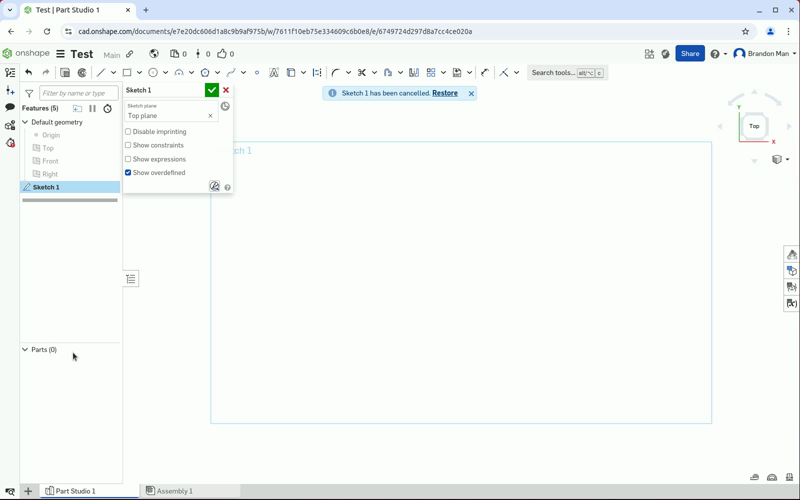
key(l)
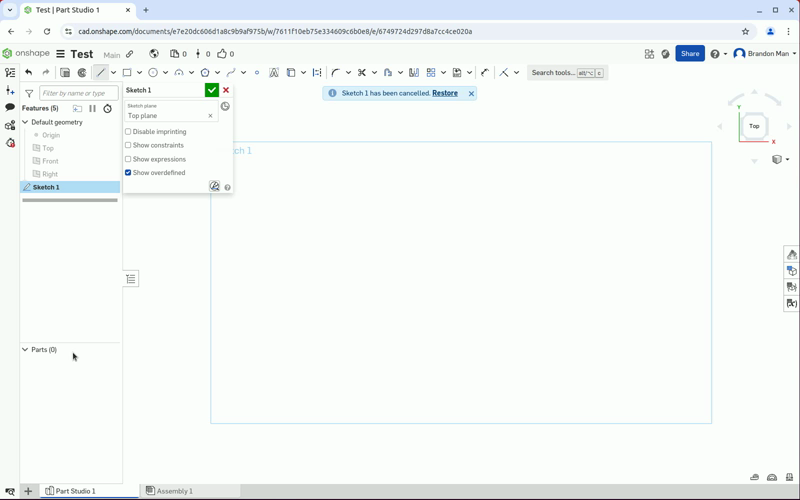
key_down(shift)
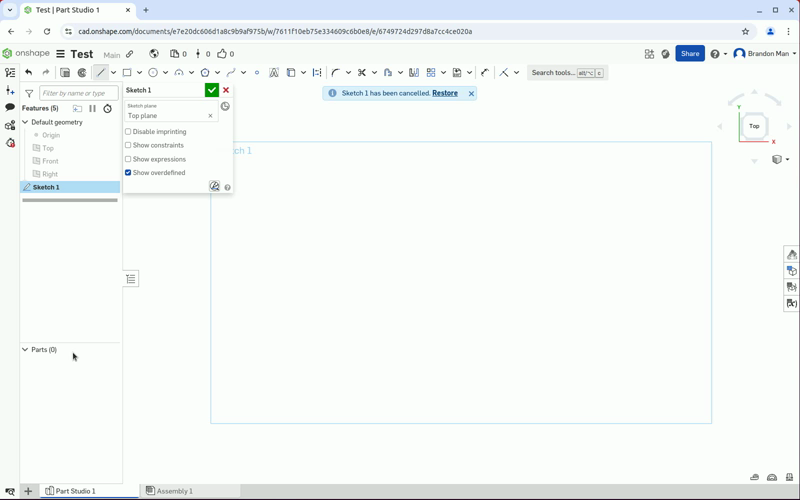
mouse_move(460, 282)
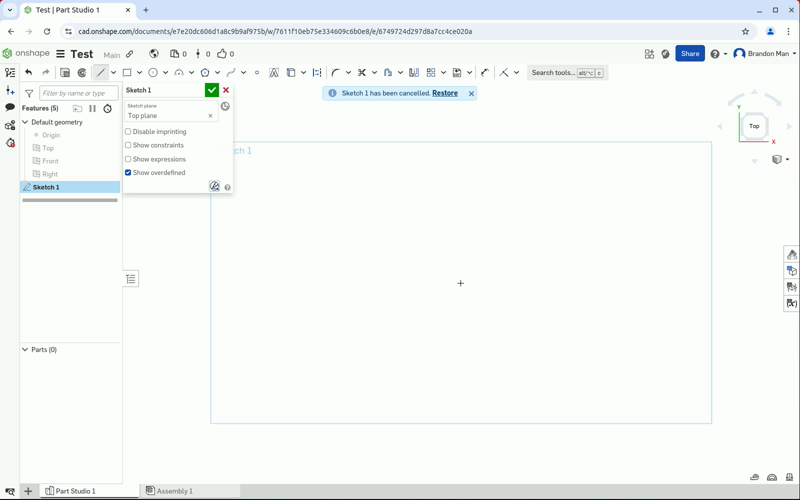
click(460, 282)
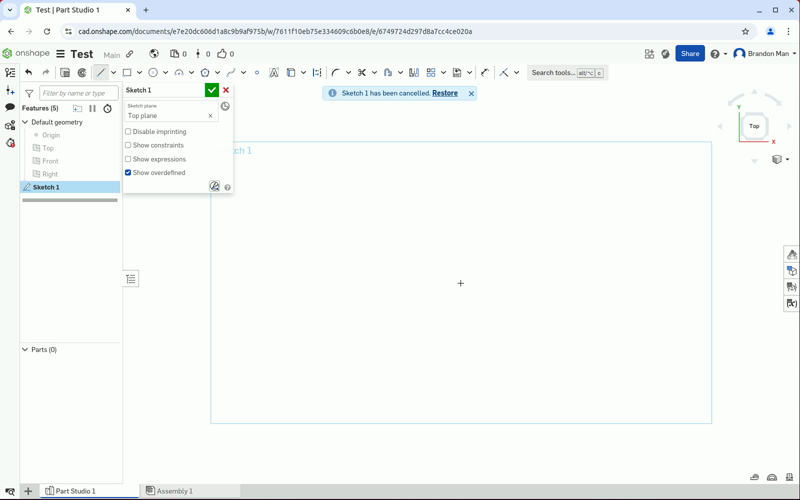
key_up(shift)
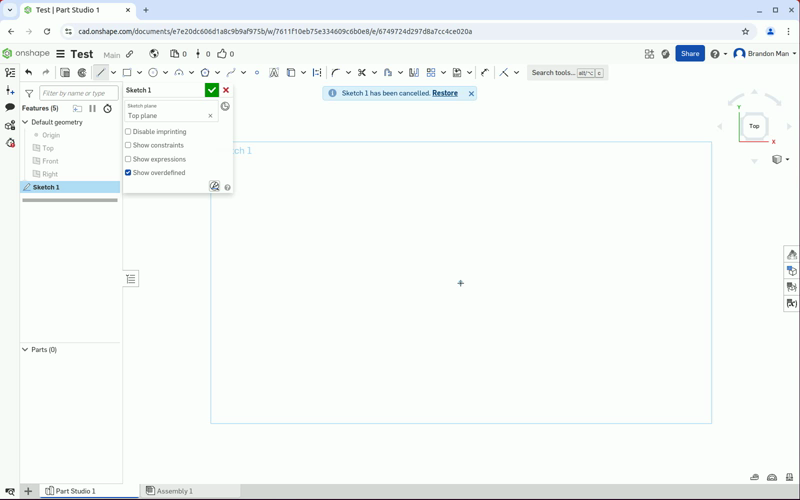
key_down(shift)
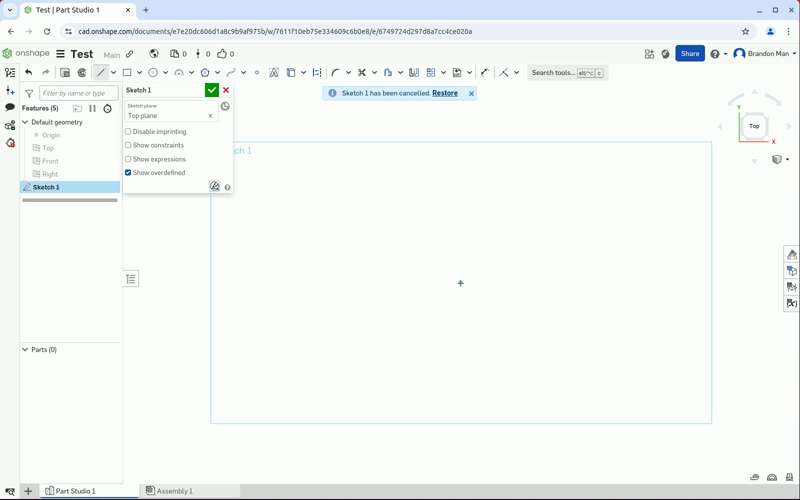
mouse_move(490, 282)
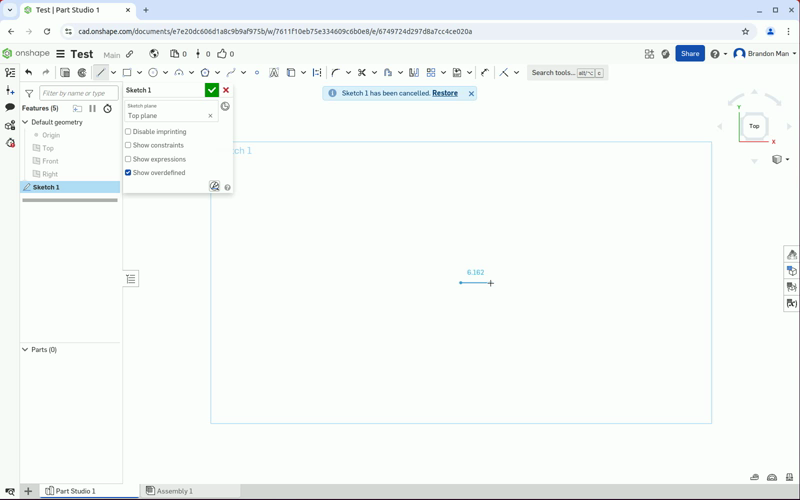
mouse_move(480, 282)
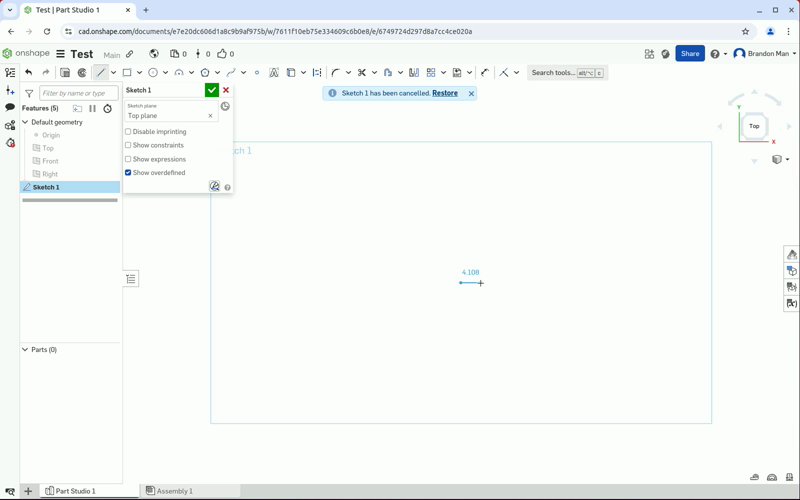
click(480, 282)
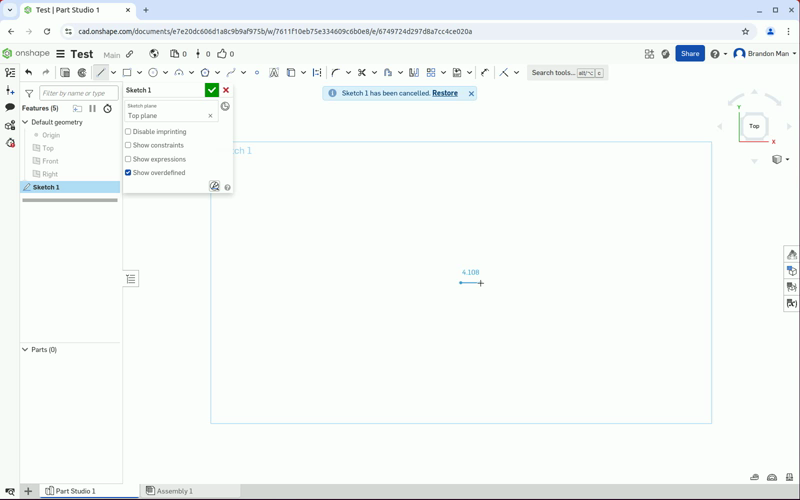
key_up(shift)
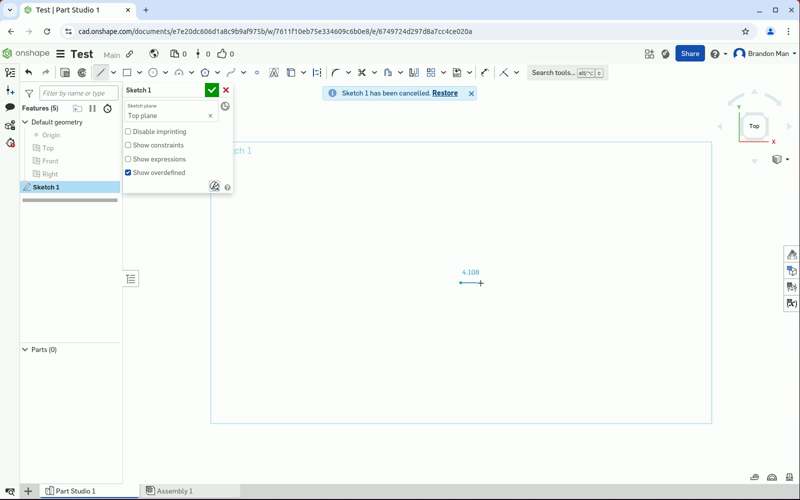
key_down(shift)
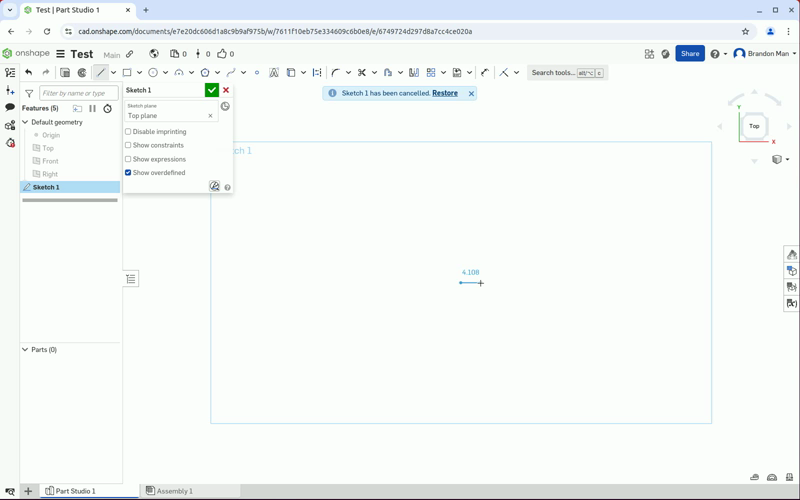
mouse_move(510, 282)
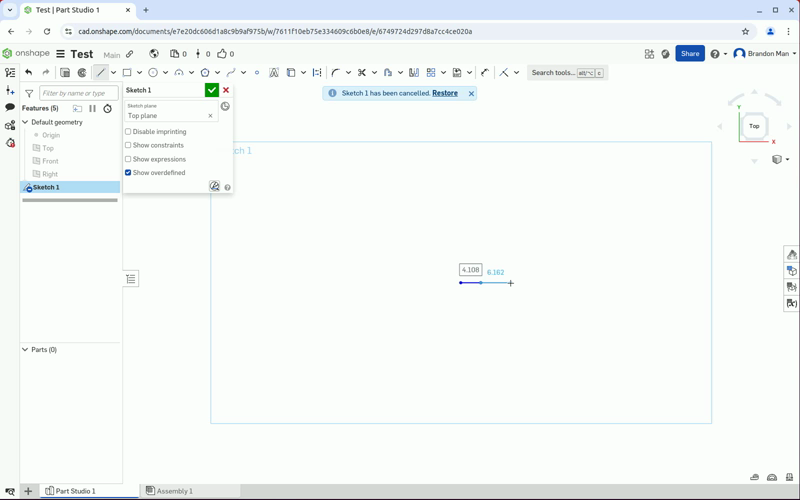
mouse_move(480, 240)
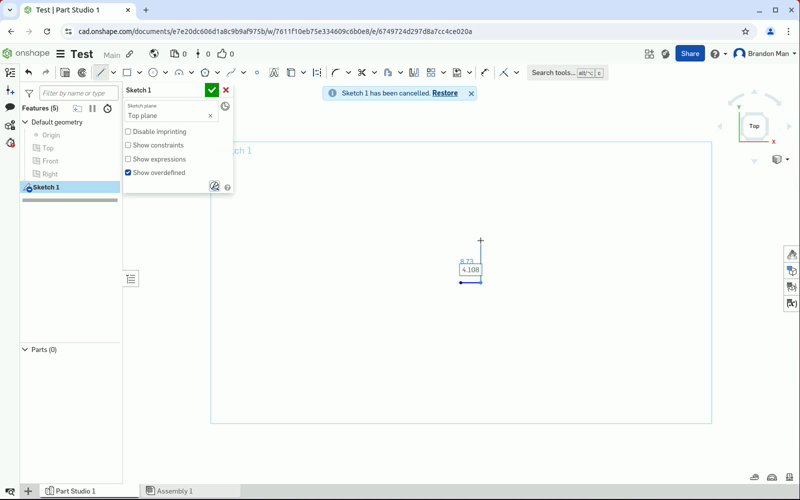
click(480, 240)
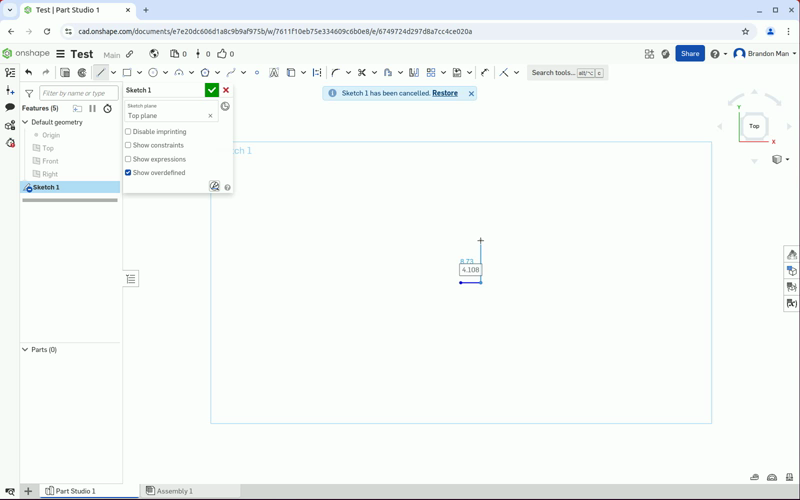
key_up(shift)
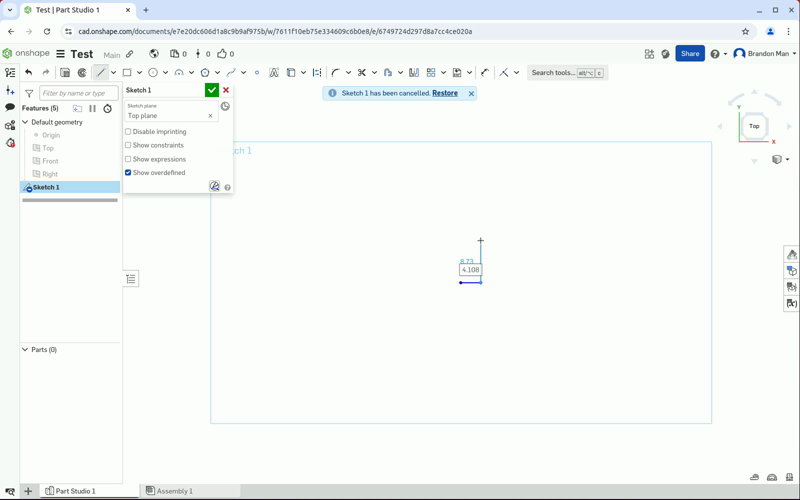
key_down(shift)
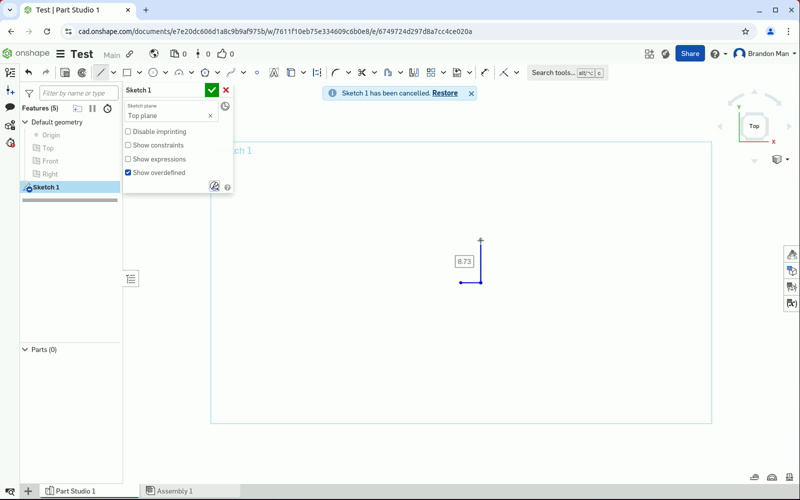
mouse_move(510, 240)
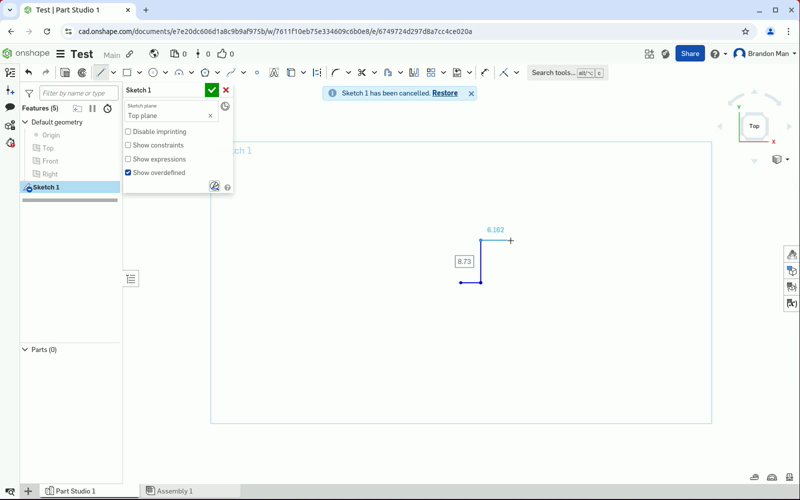
mouse_move(460, 240)
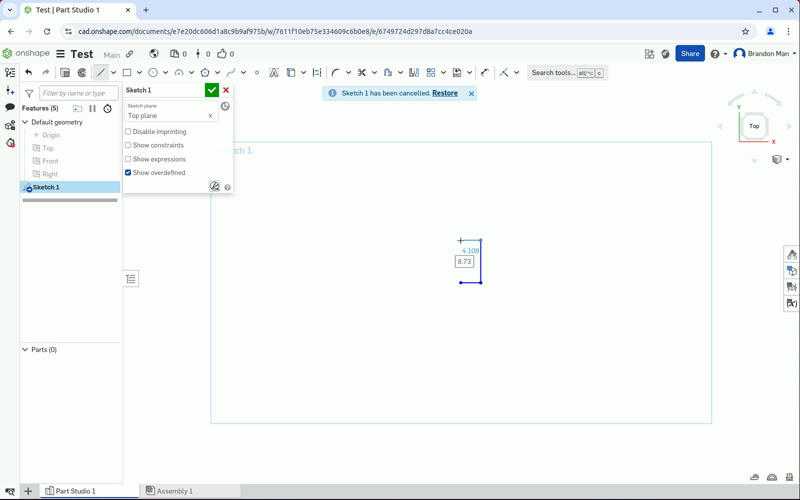
click(460, 240)
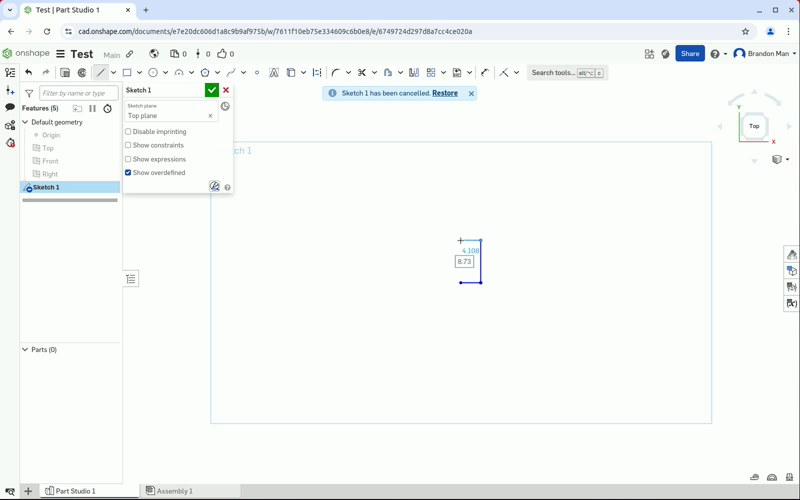
key_up(shift)
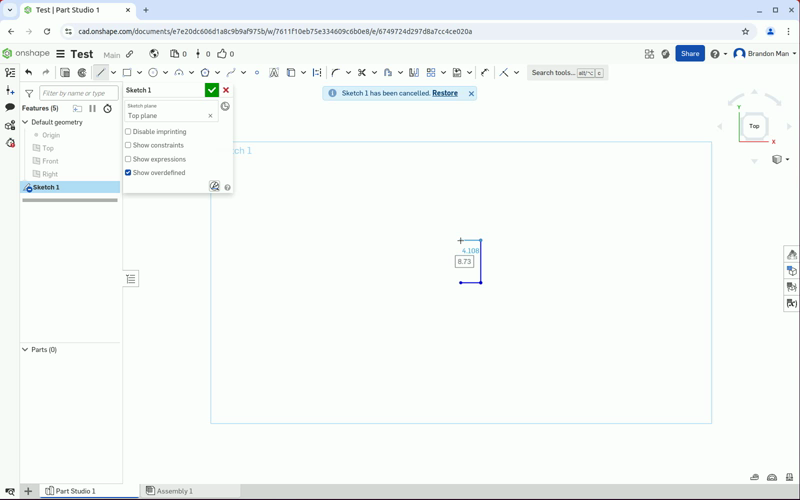
mouse_move(490, 240)
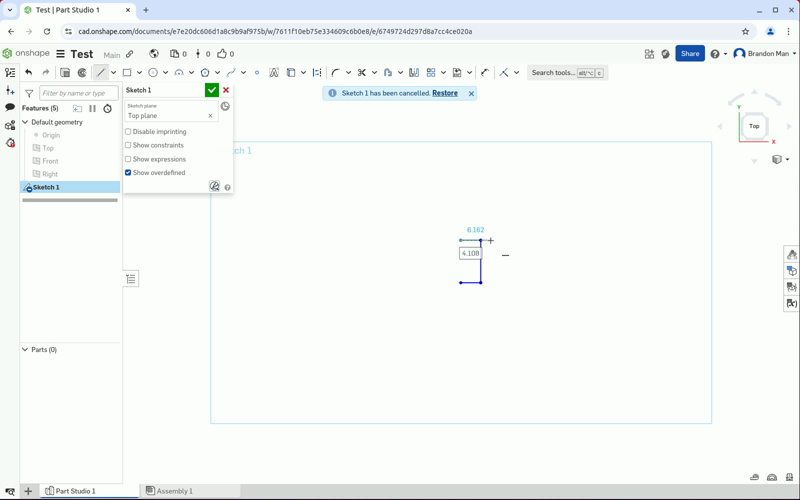
key_down(shift)
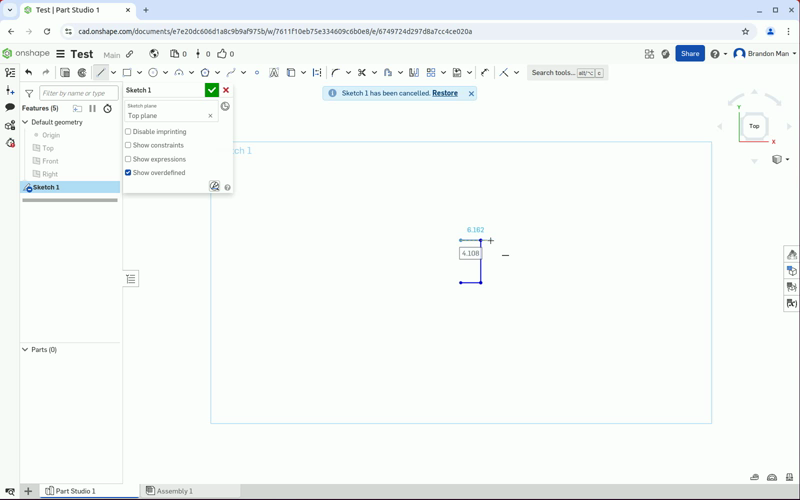
mouse_move(460, 282)
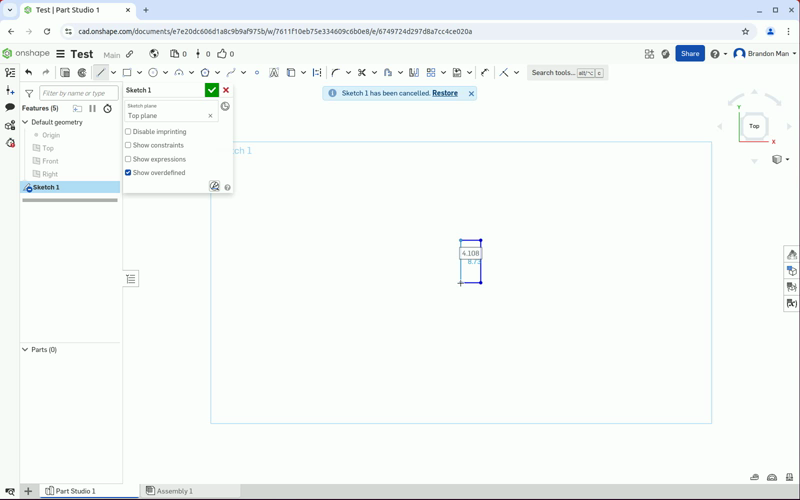
key_up(shift)
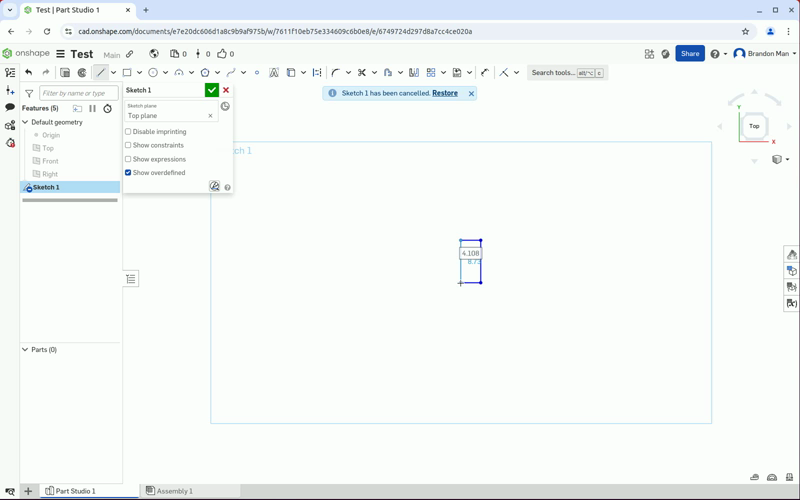
click(460, 282)
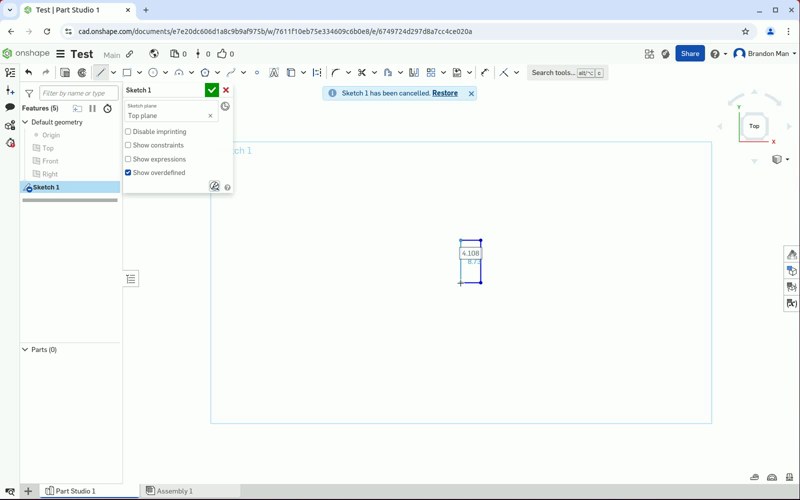
key(esc)
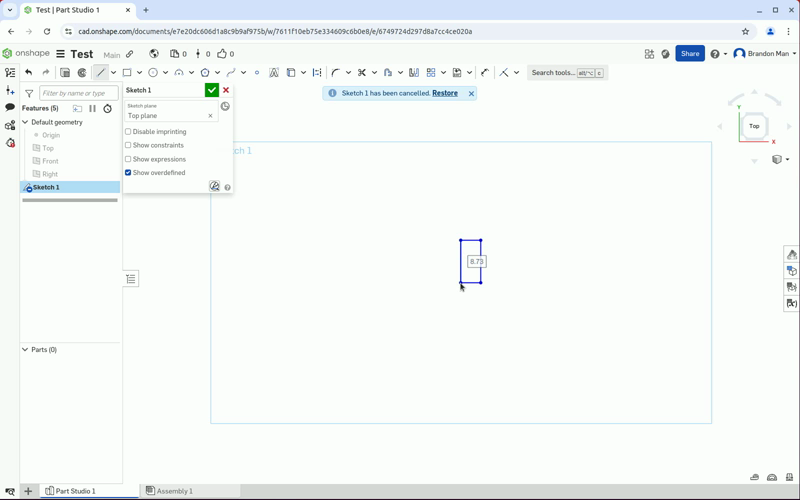
mouse_move(463, 251)
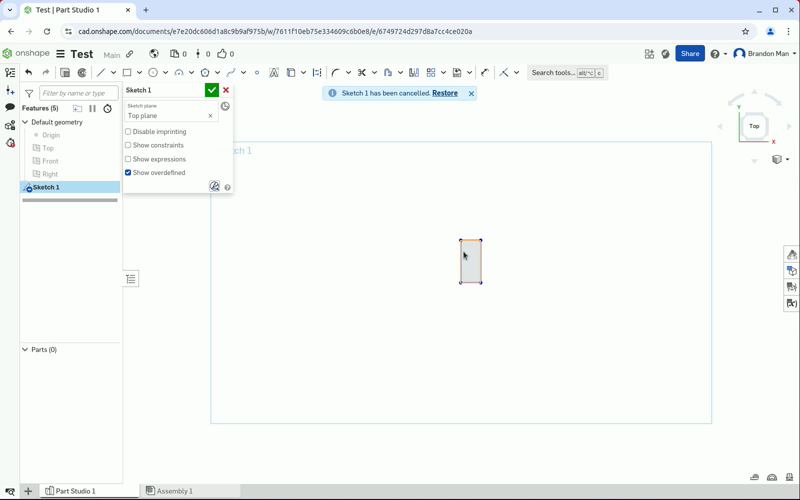
scroll(6)
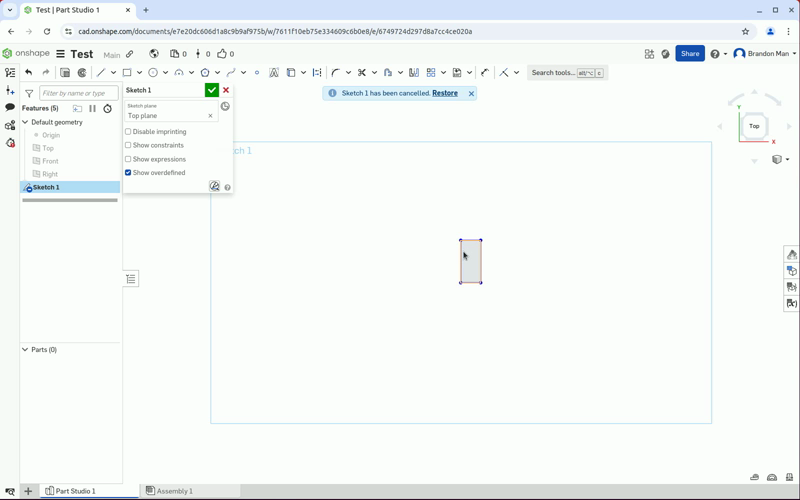
scroll(6)
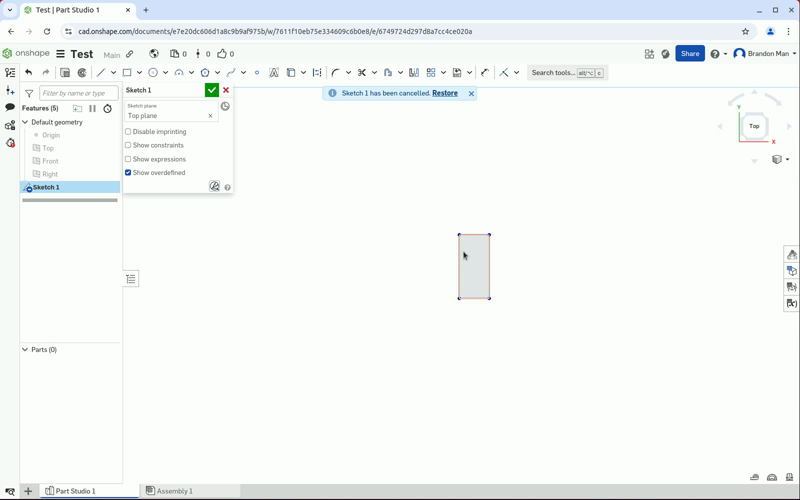
scroll(6)
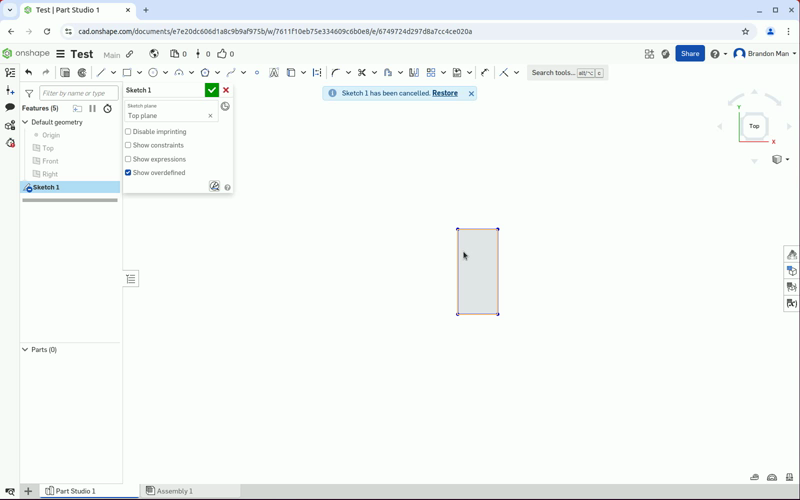
scroll(6)
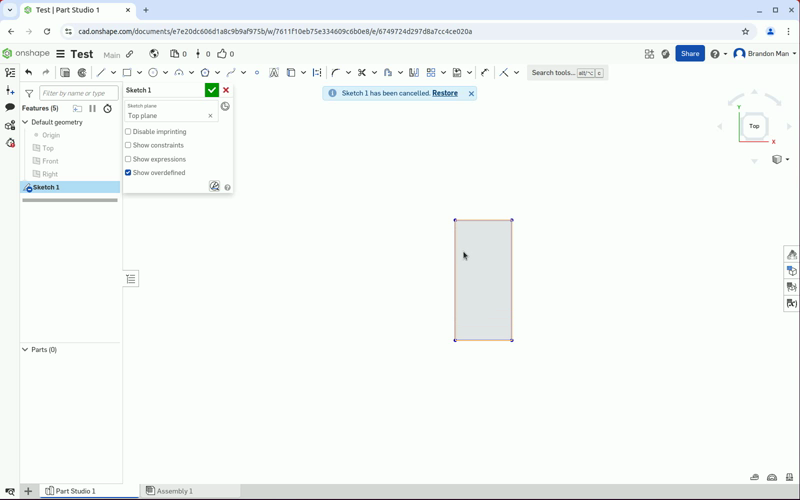
scroll(6)
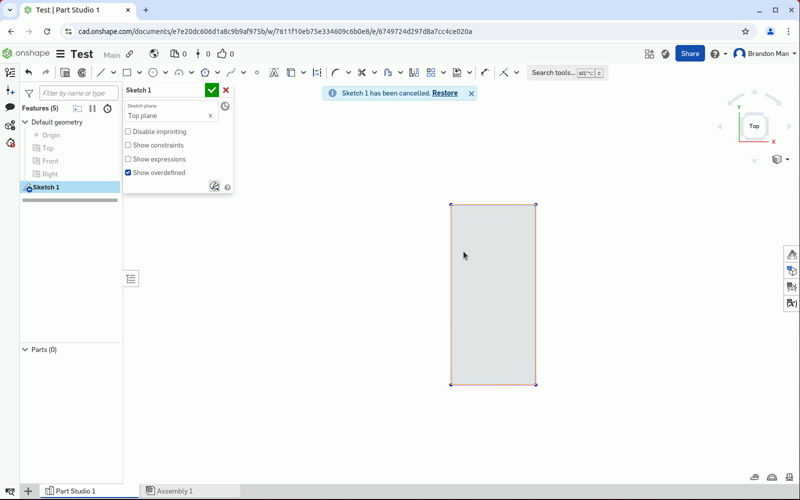
scroll(6)
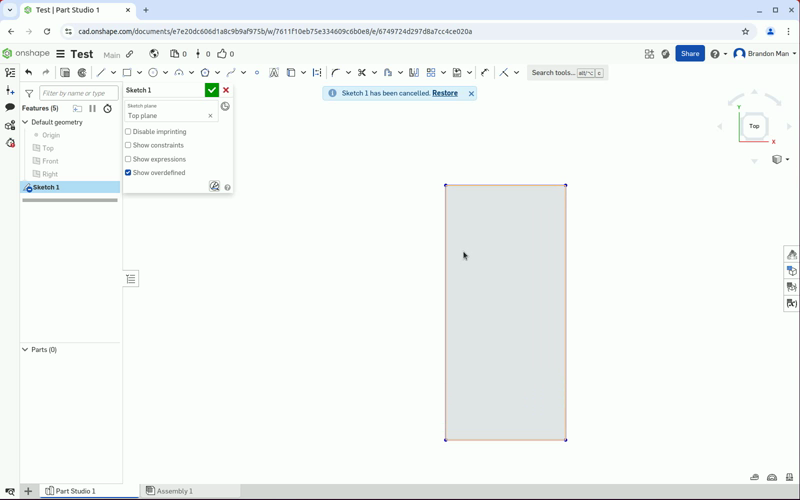
scroll(6)
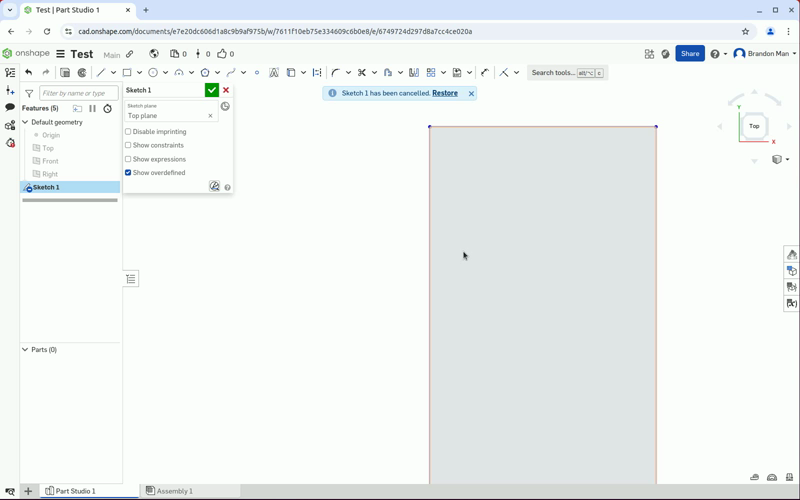
click(463, 251)
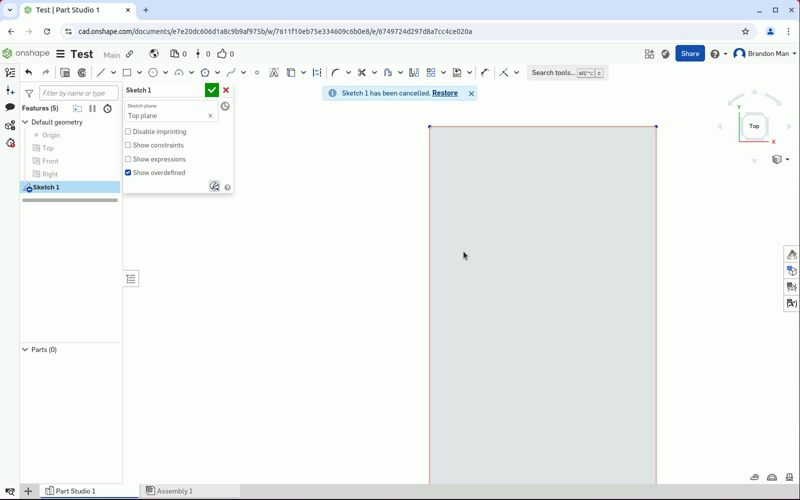
scroll(-6)
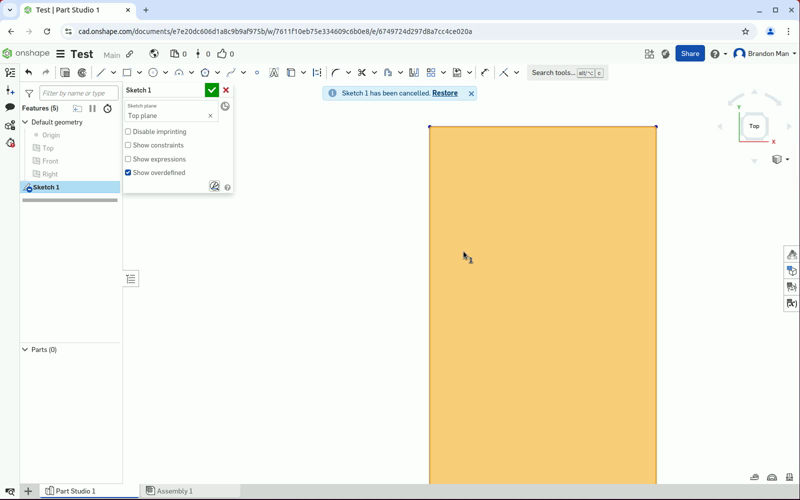
scroll(-6)
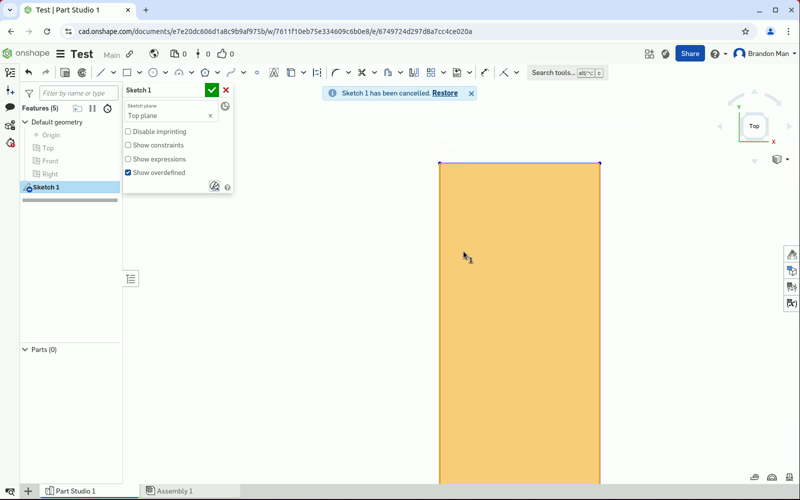
scroll(-6)
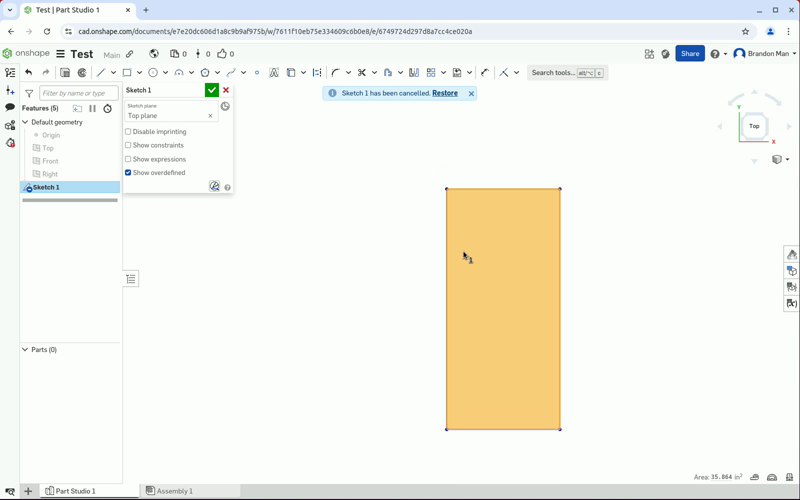
scroll(-6)
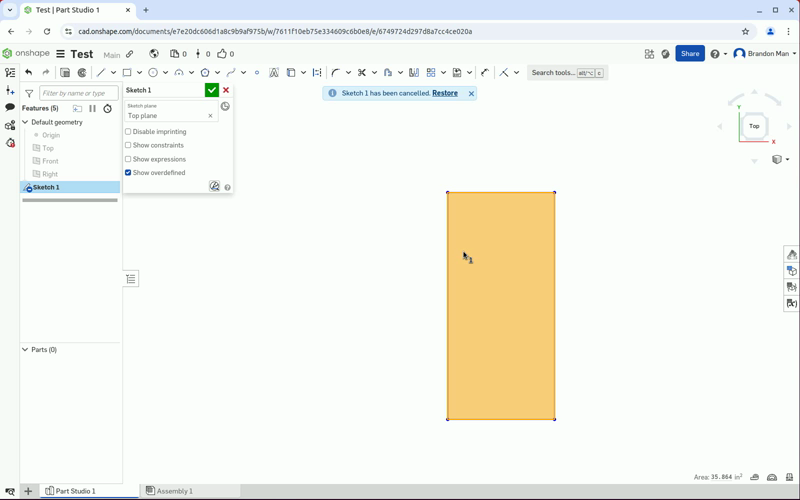
scroll(-6)
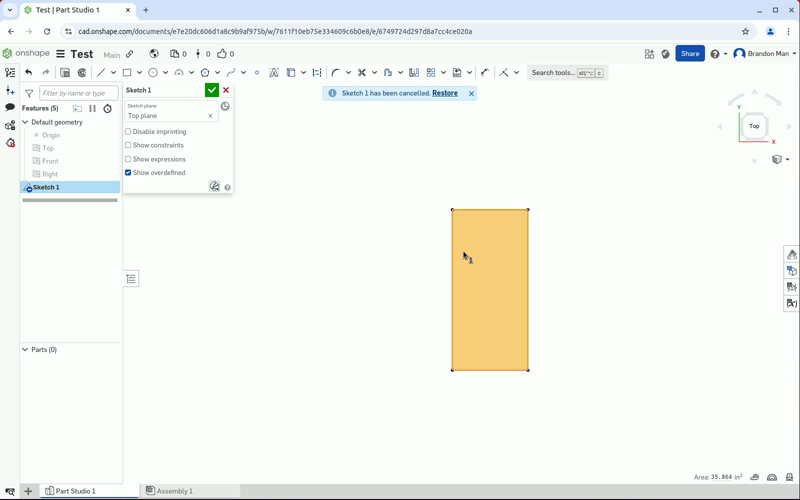
scroll(-6)
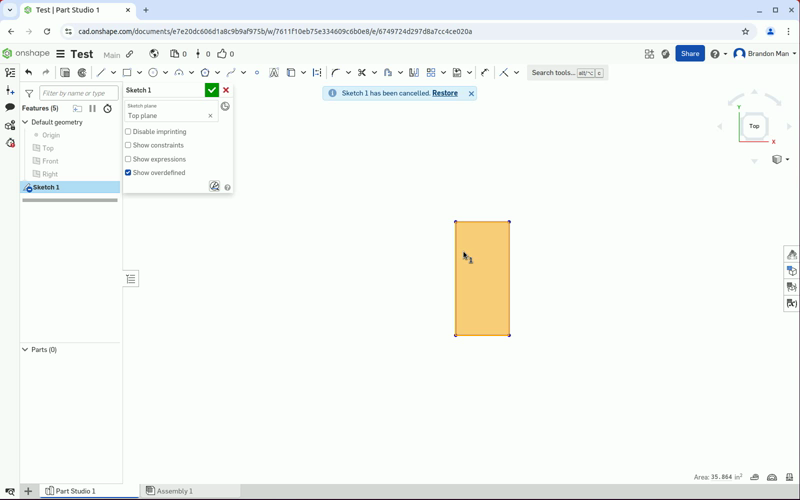
scroll(-6)
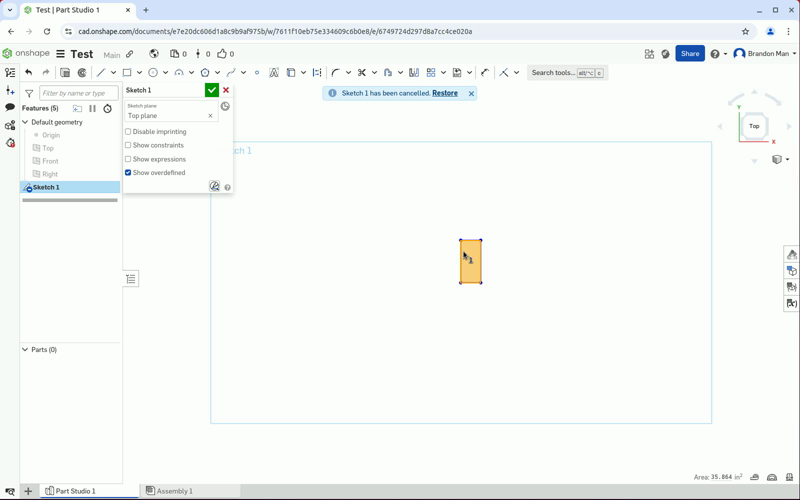
mouse_move(73, 352)
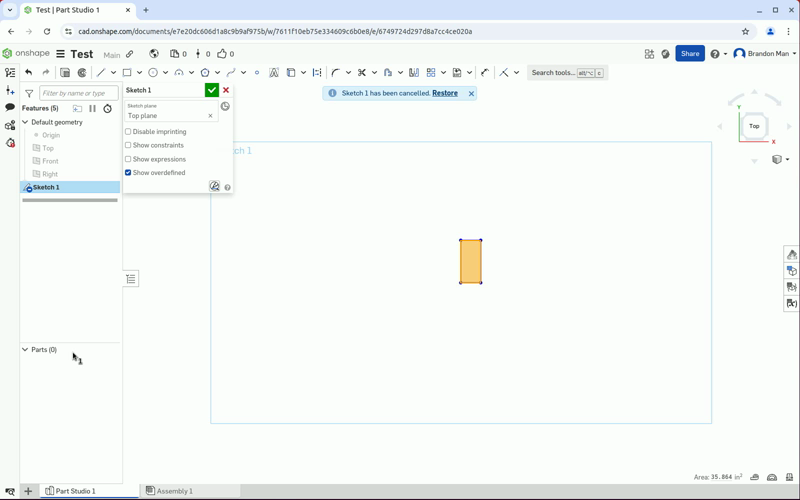
key(shift+y)
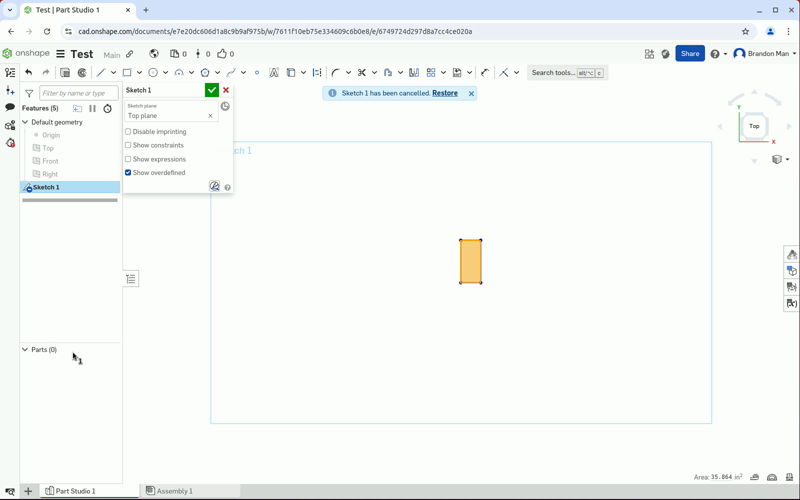
key(shift+e)
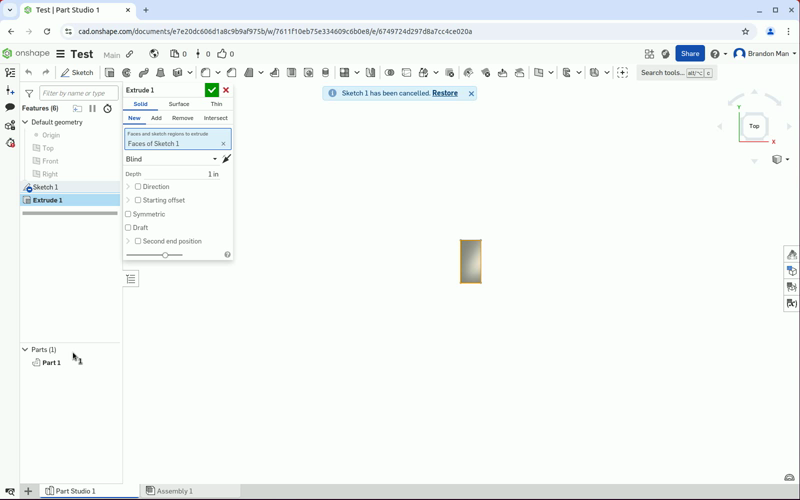
mouse_move(143, 106)
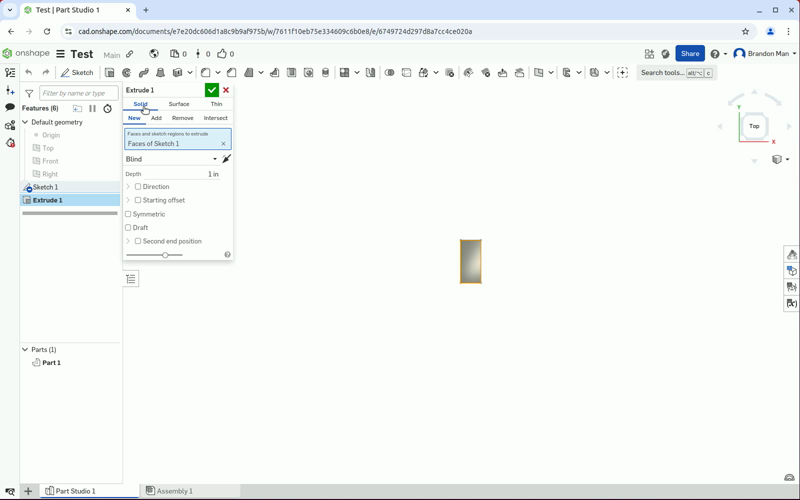
click(143, 106)
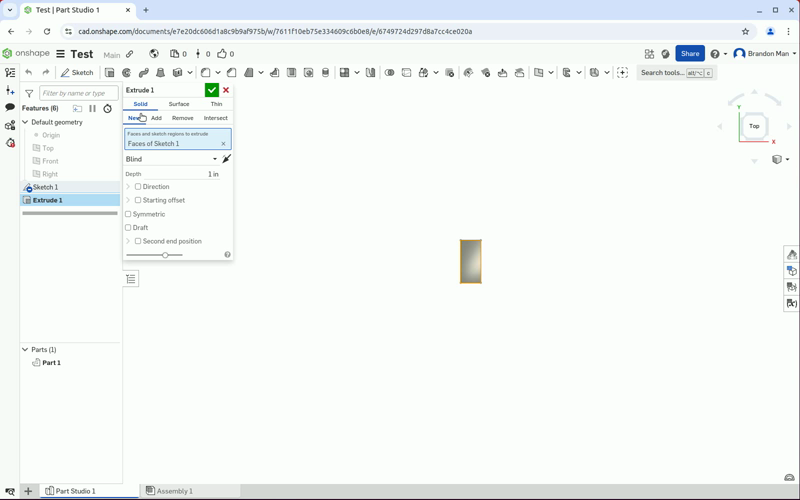
mouse_move(137, 120)
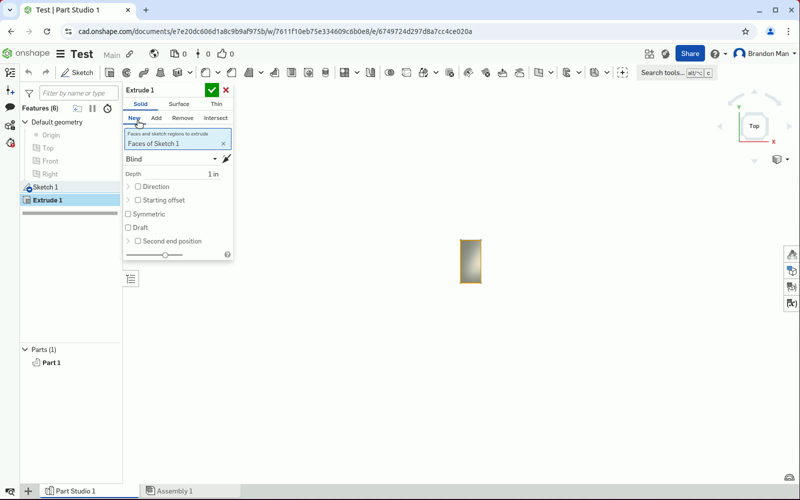
click(137, 120)
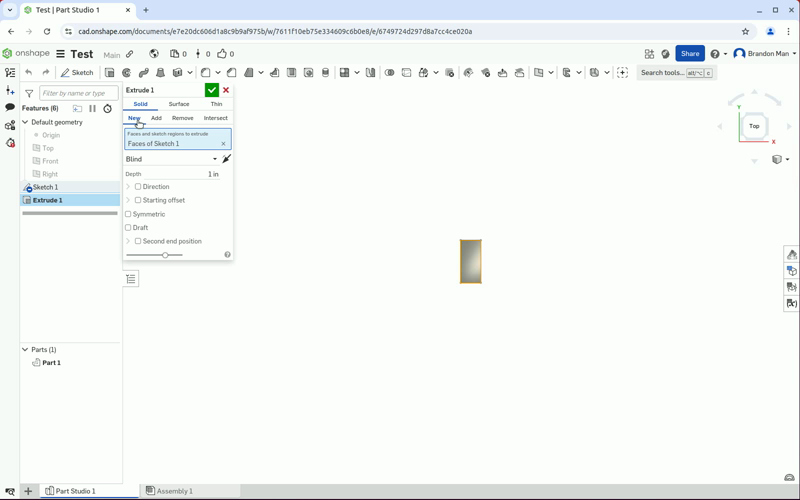
key(tab, 4)
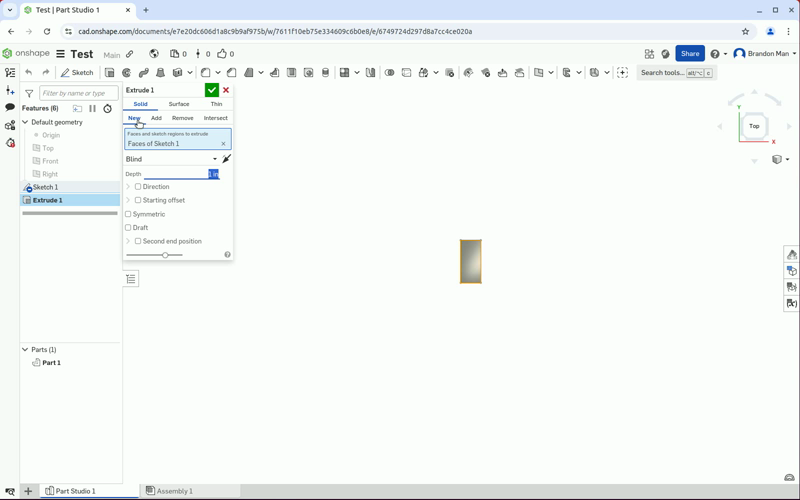
text(3.37)
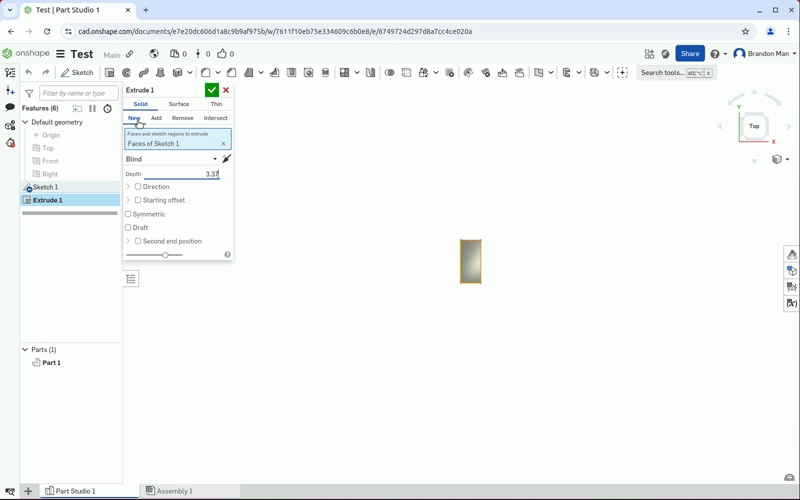
key(enter)
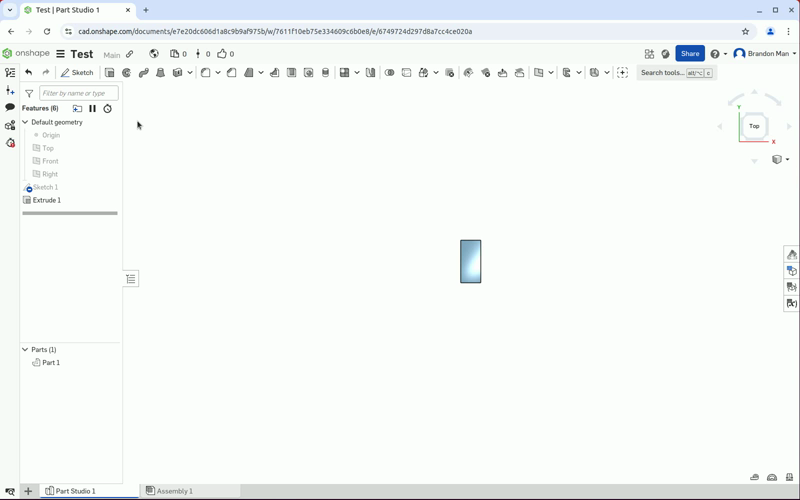
key(shift+h)
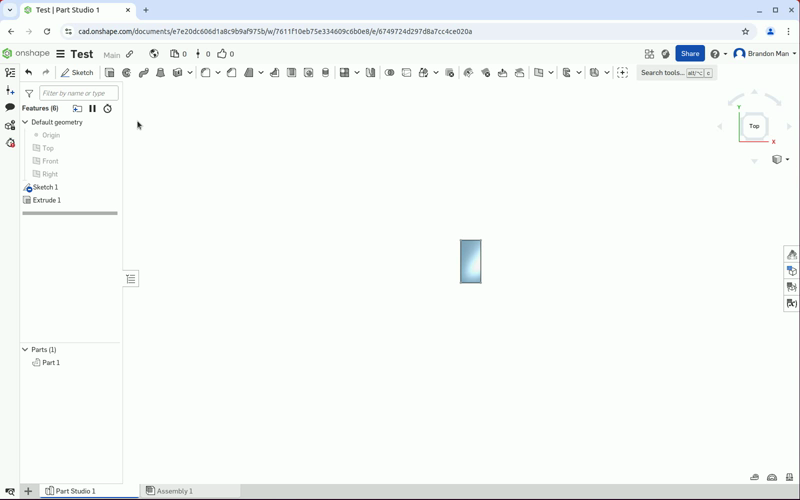
key(shift+h)
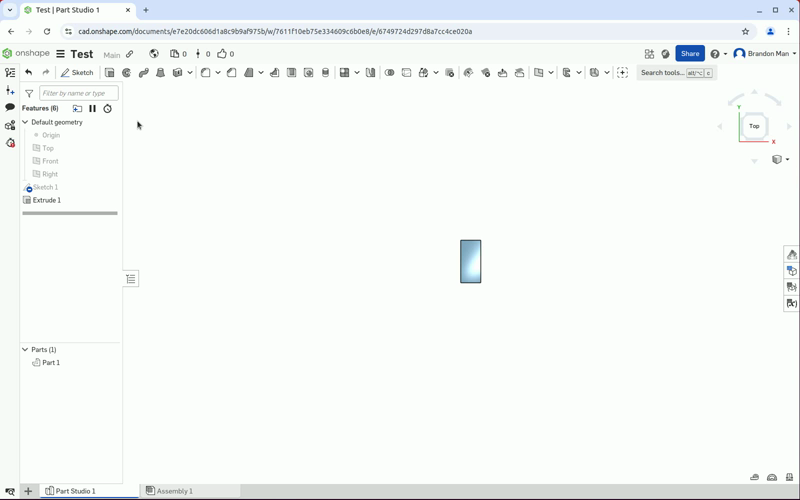
mouse_move(73, 189)
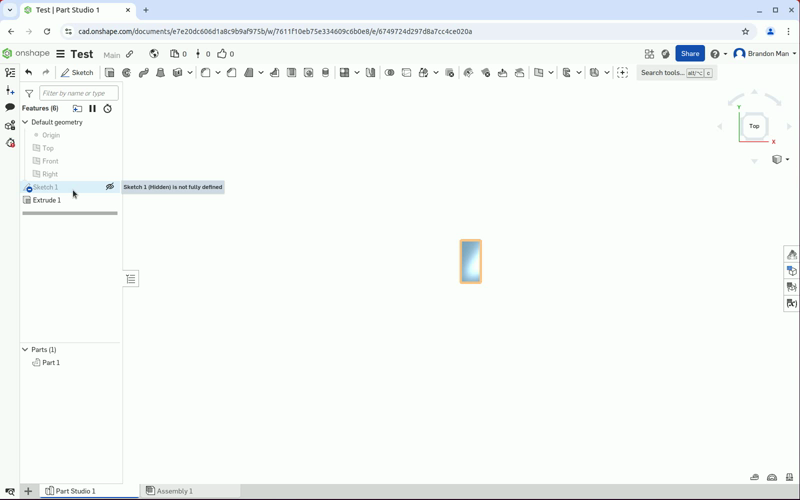
click(73, 189)
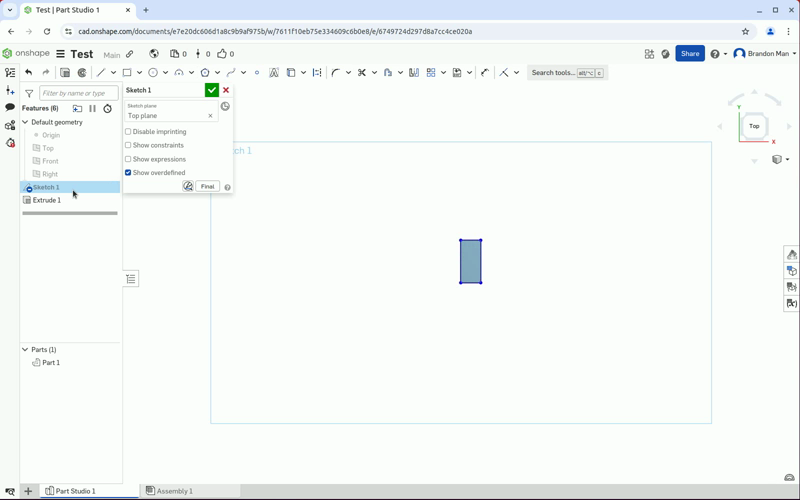
mouse_move(229, 92)
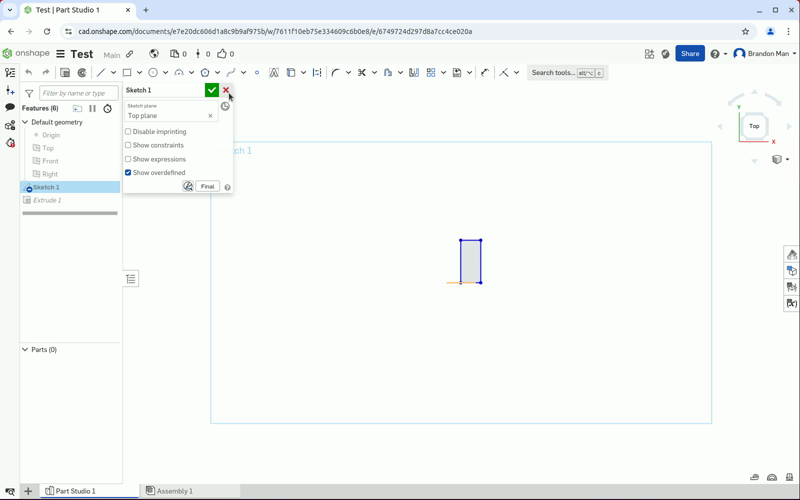
click(229, 92)
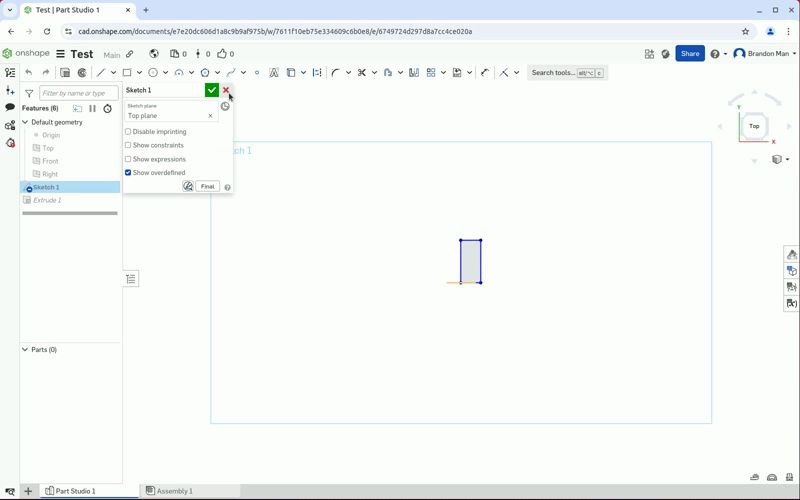
key(shift+s)
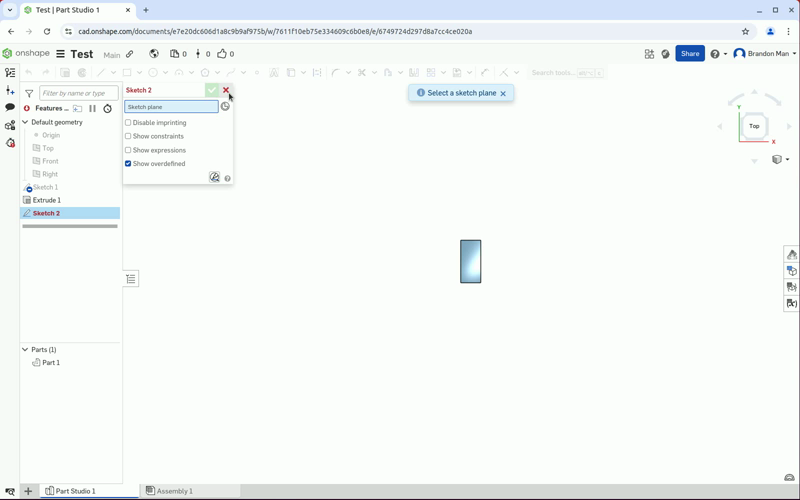
mouse_move(73, 150)
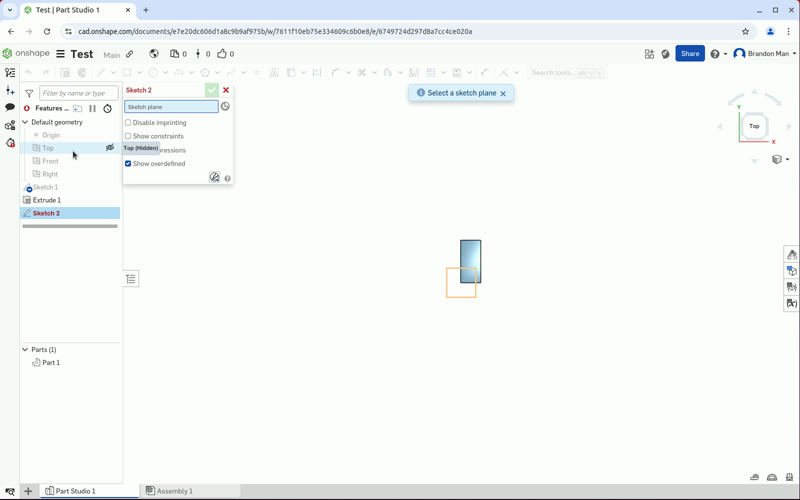
click(73, 150)
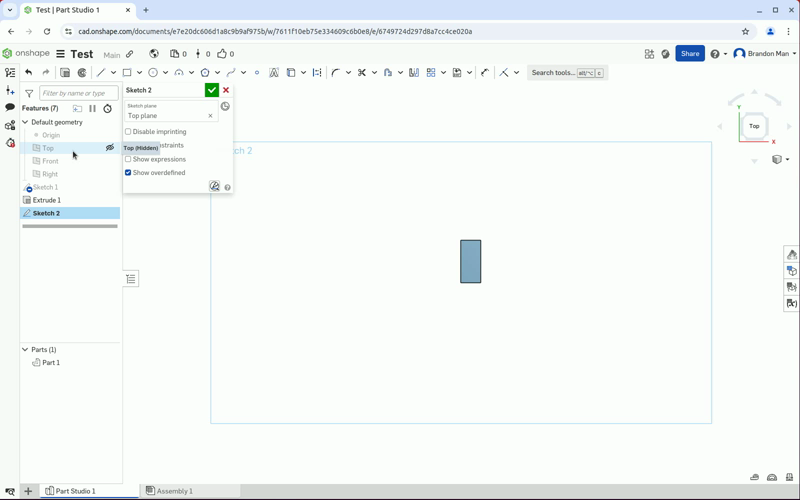
mouse_move(73, 352)
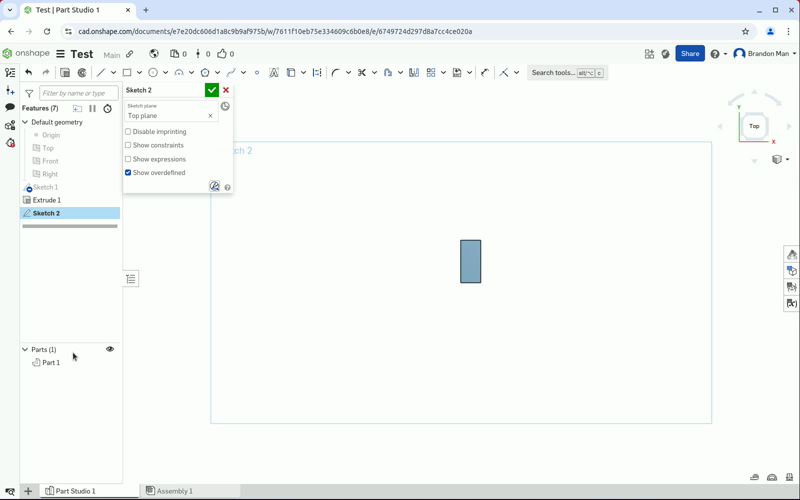
key(y)
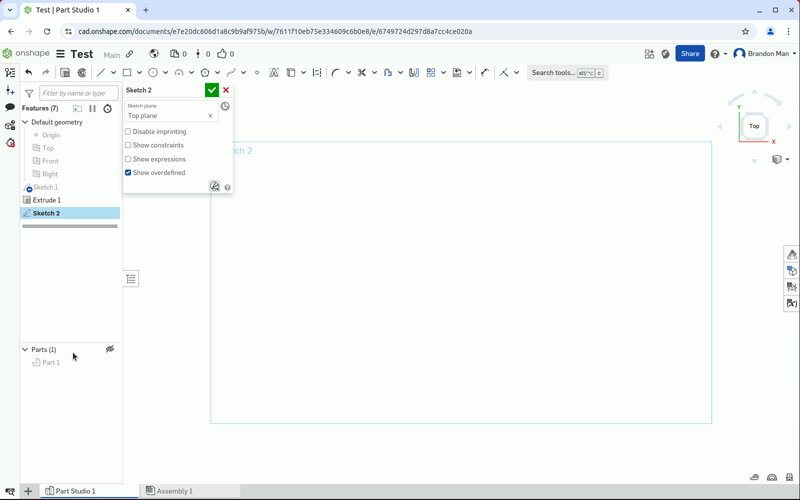
key(l)
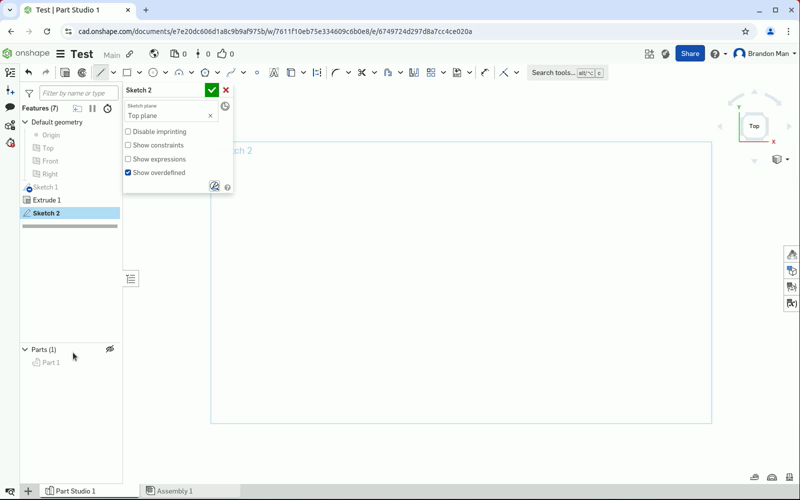
key_down(shift)
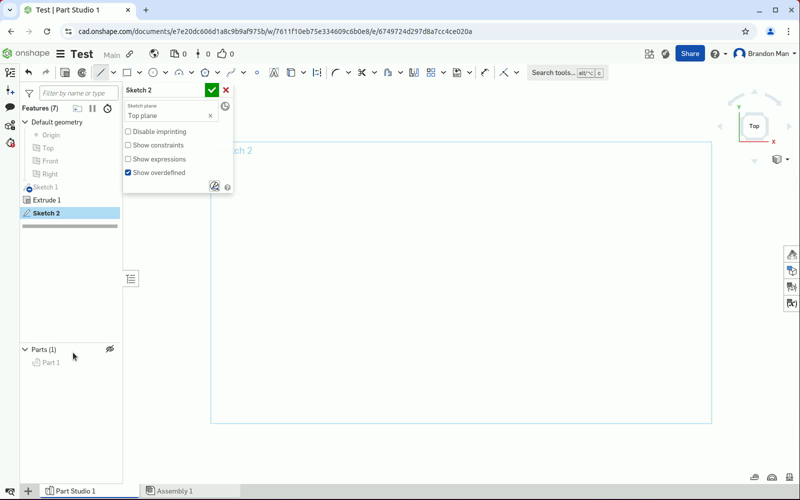
mouse_move(491, 282)
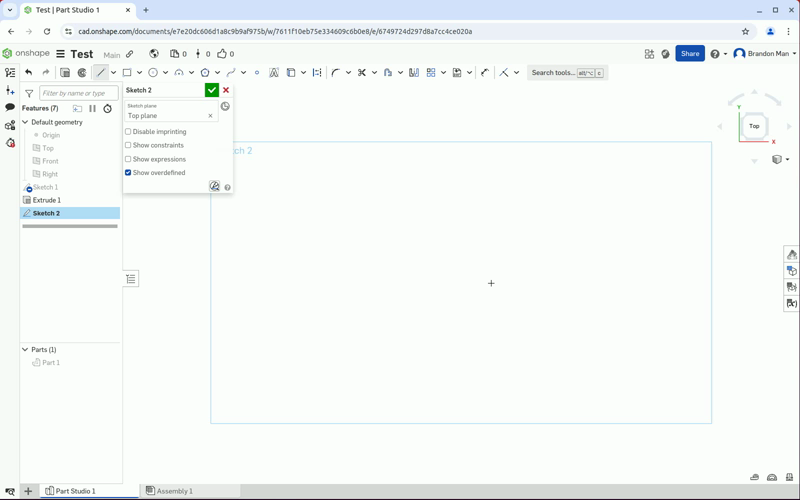
click(491, 282)
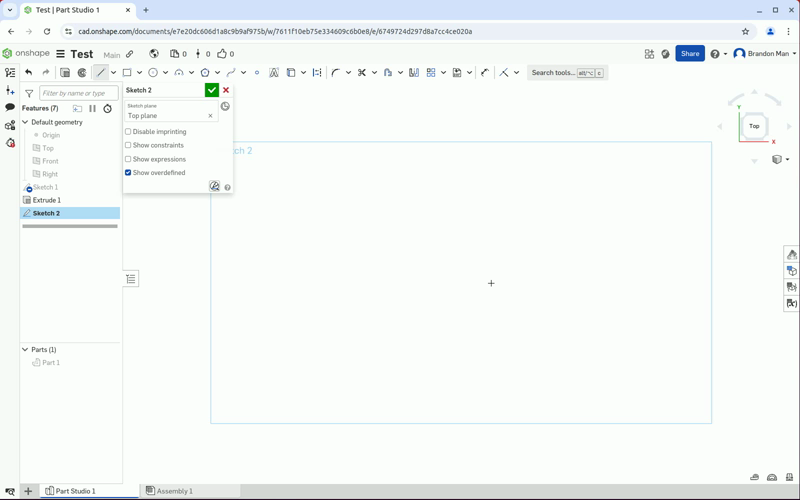
key_up(shift)
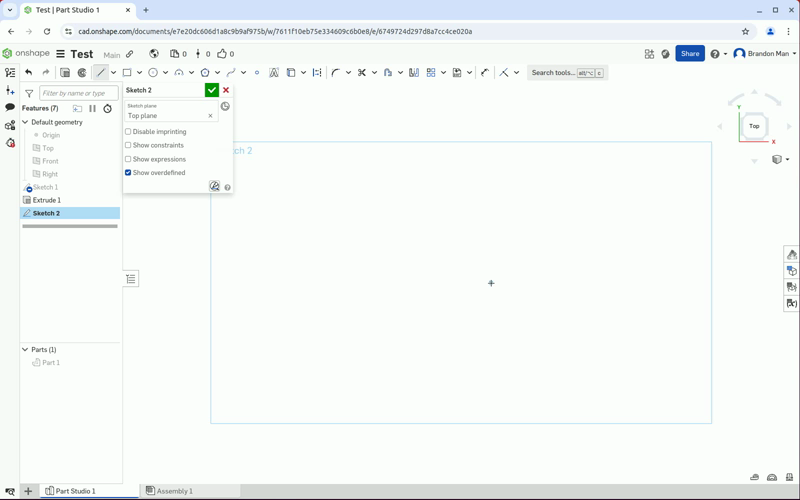
key_down(shift)
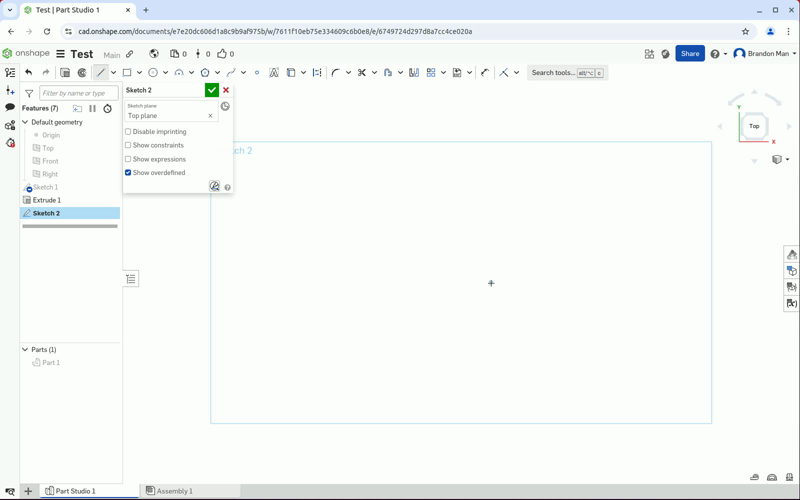
mouse_move(521, 282)
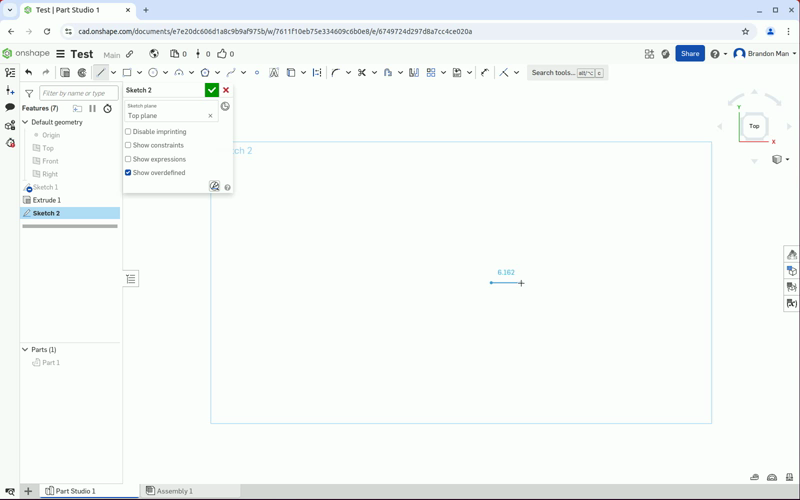
mouse_move(511, 282)
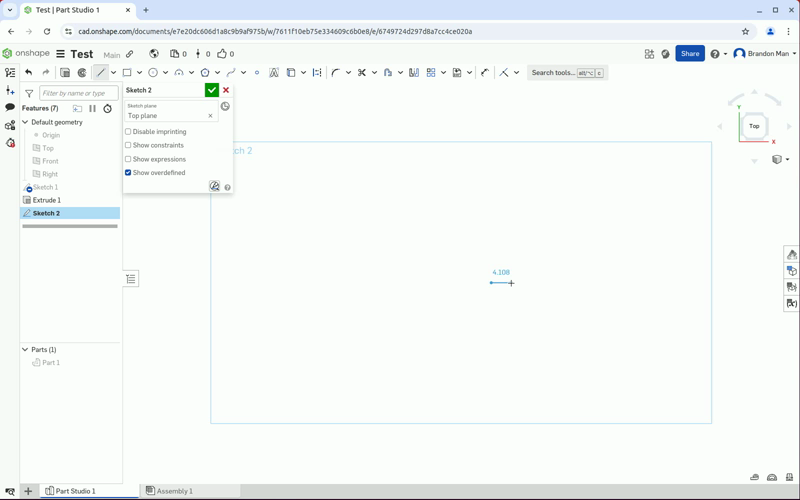
click(511, 282)
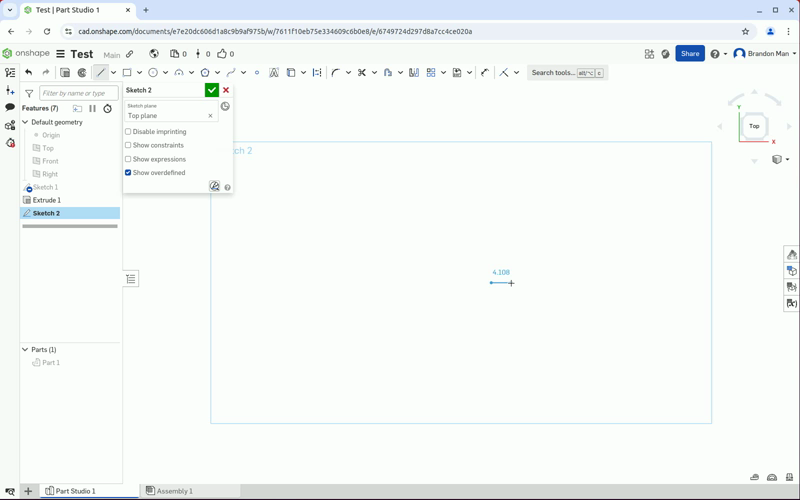
key_up(shift)
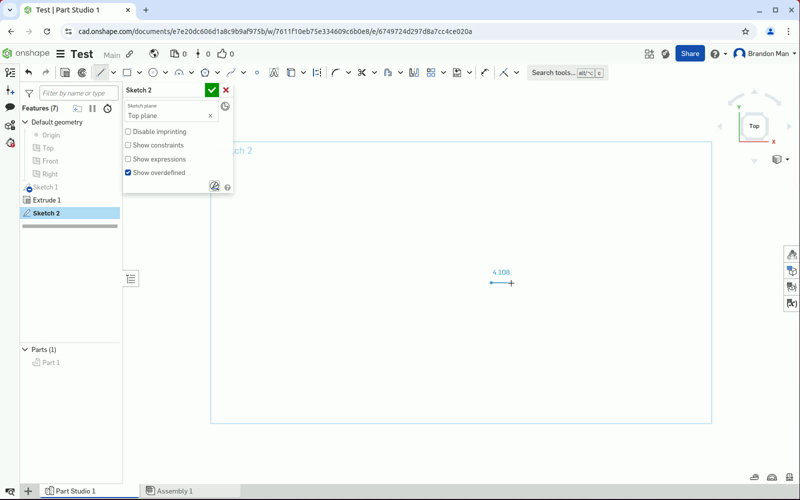
key_down(shift)
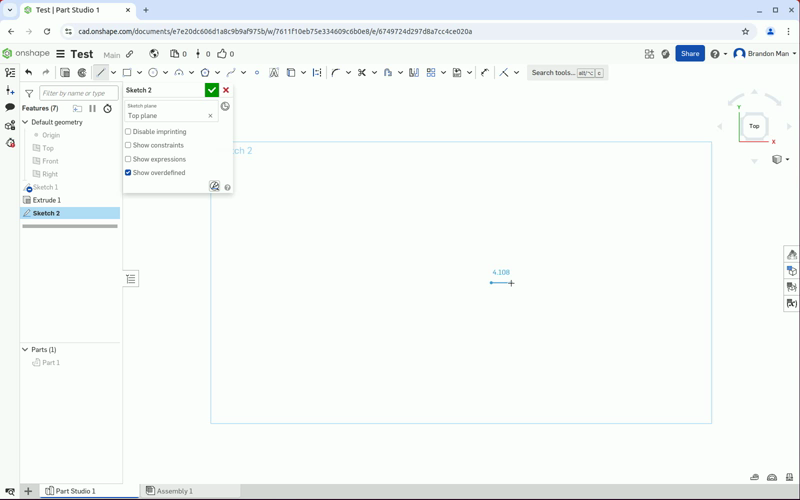
mouse_move(541, 282)
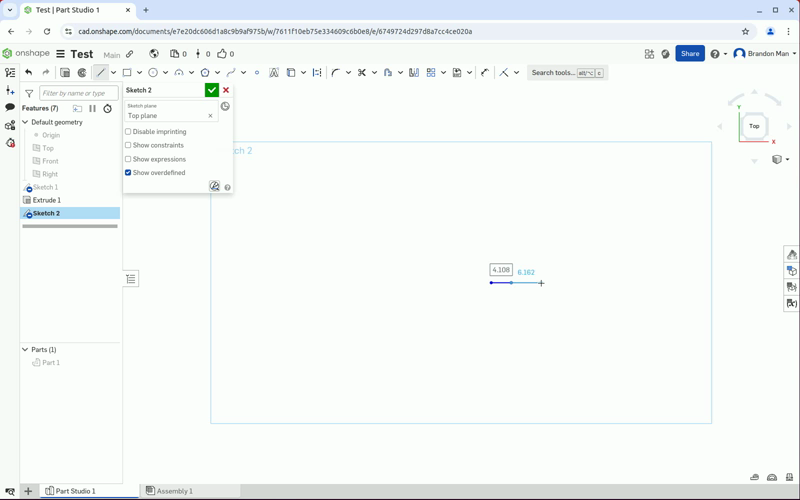
mouse_move(511, 228)
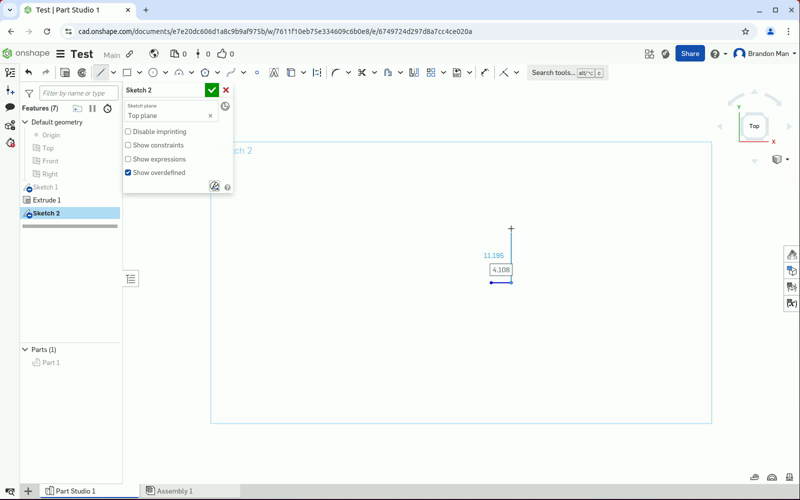
click(511, 228)
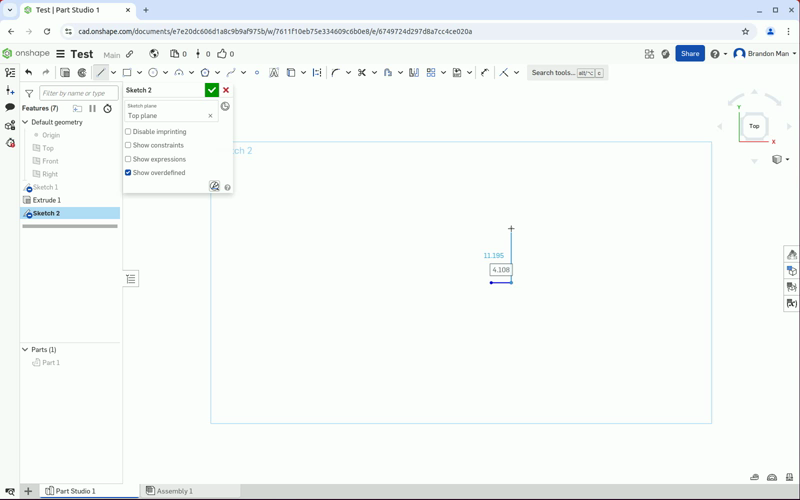
key_up(shift)
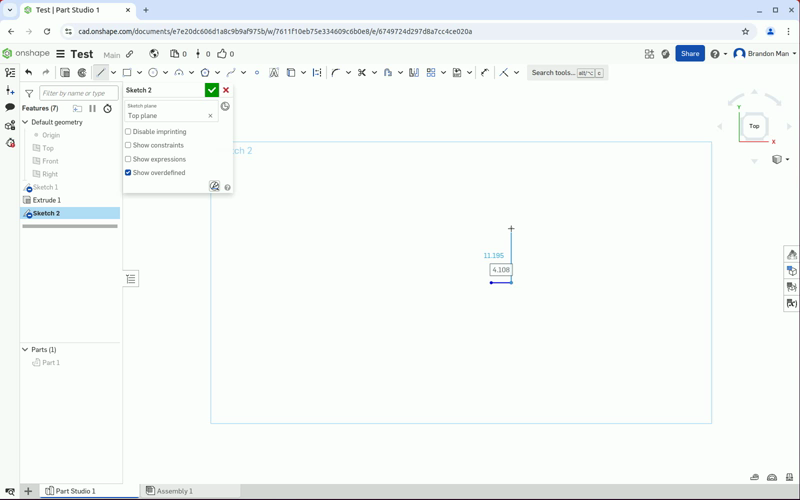
key_down(shift)
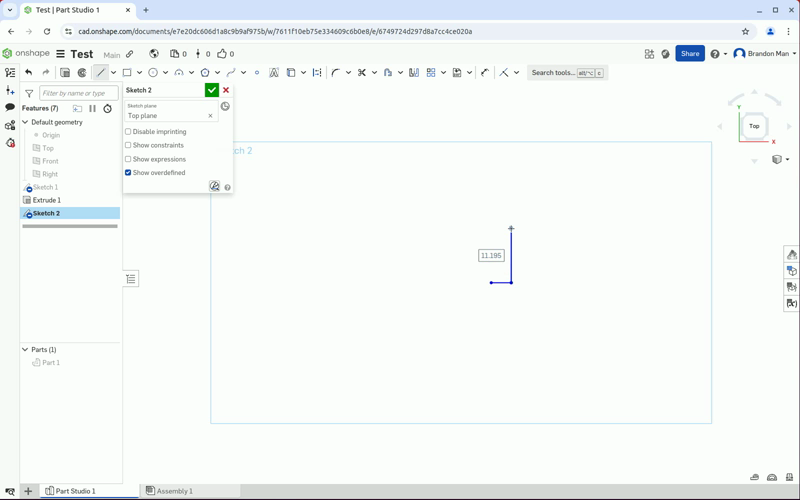
mouse_move(541, 228)
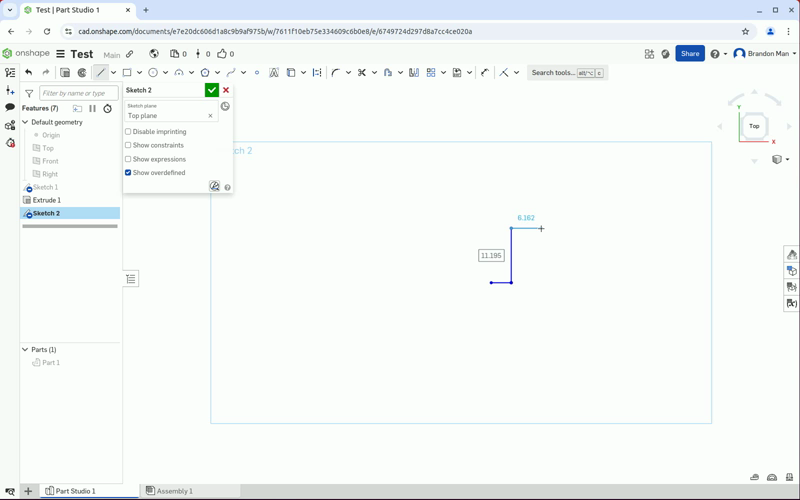
mouse_move(491, 228)
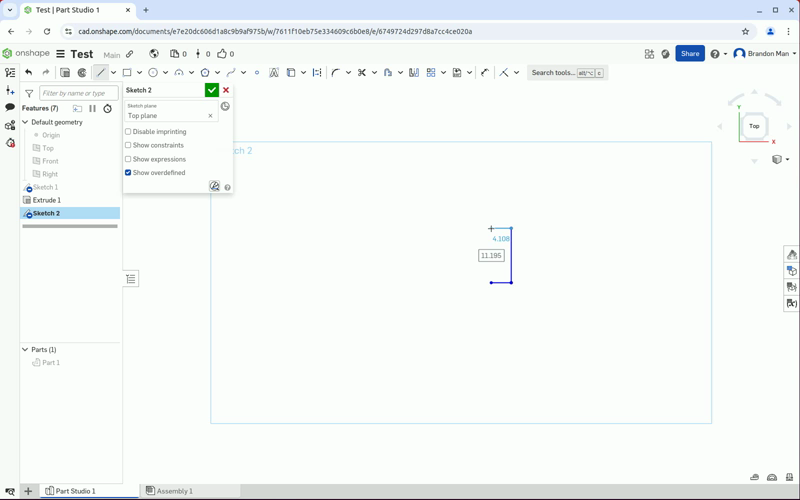
click(491, 228)
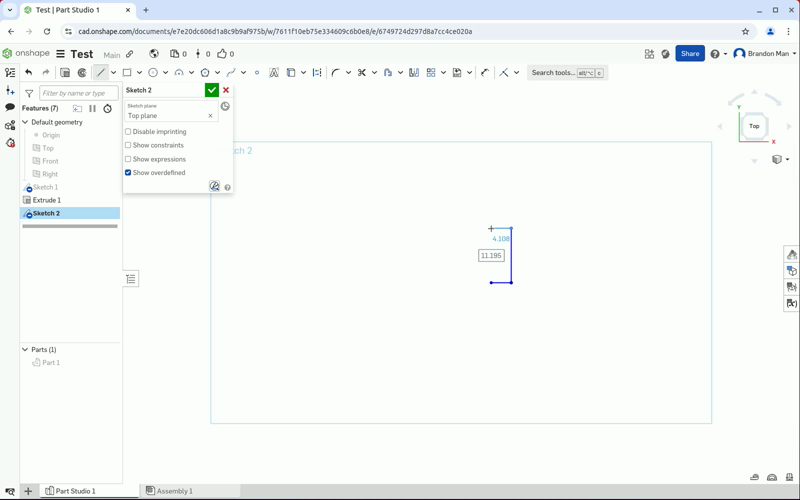
key_up(shift)
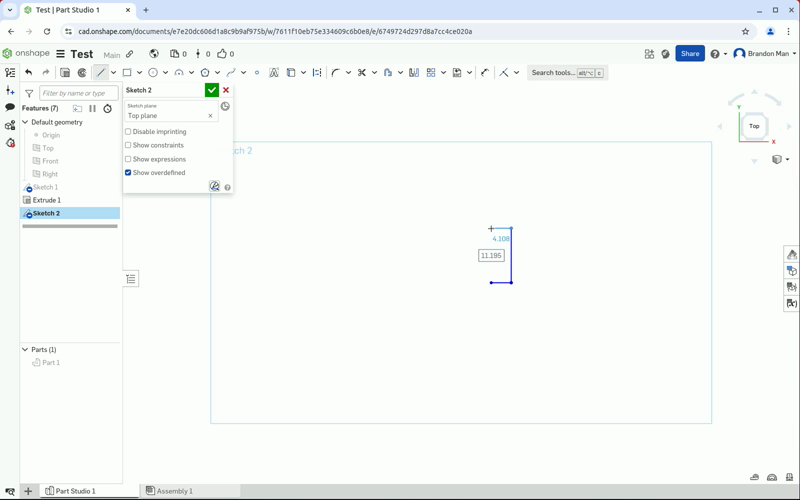
mouse_move(521, 228)
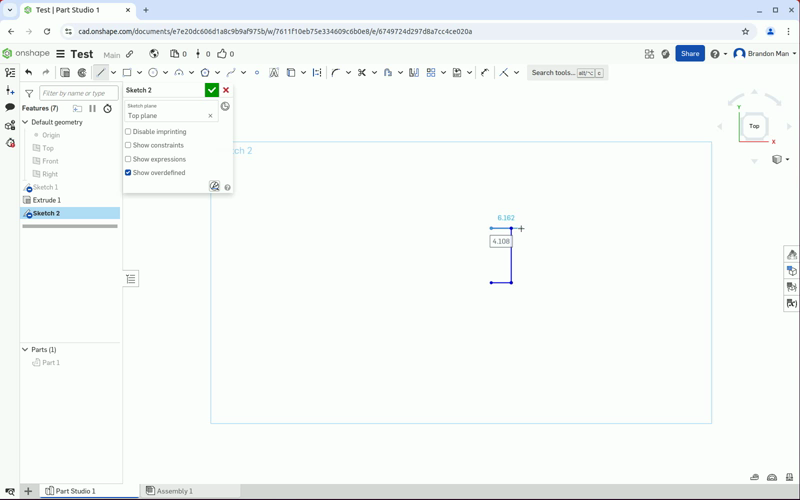
key_down(shift)
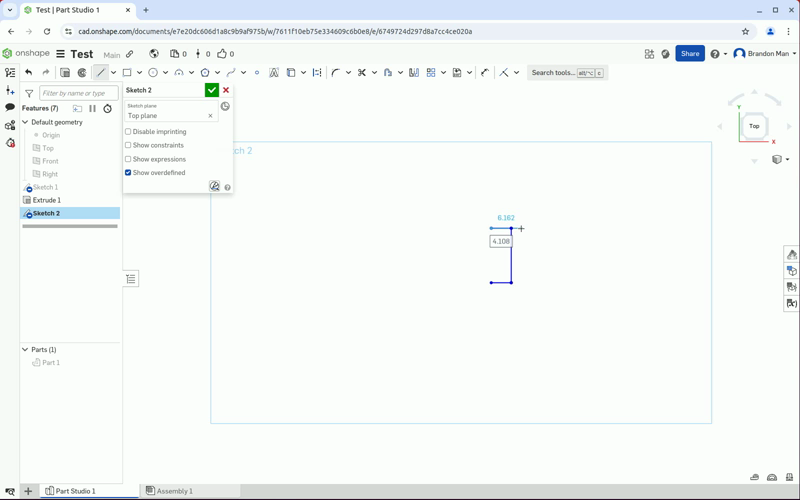
mouse_move(491, 282)
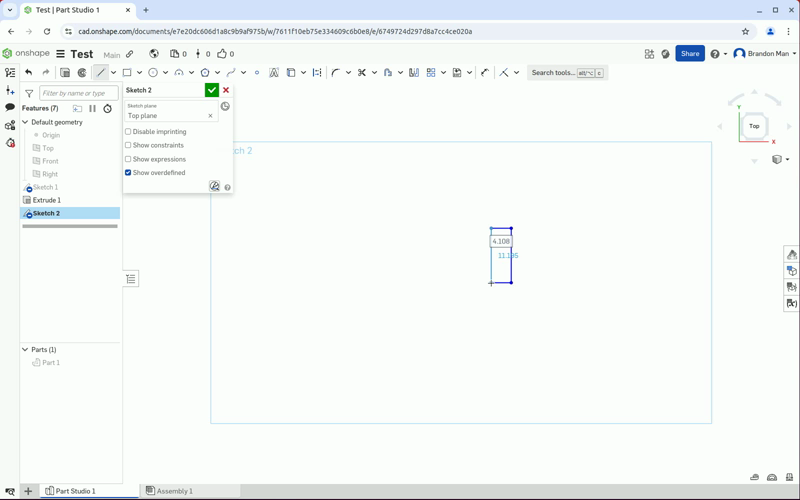
key_up(shift)
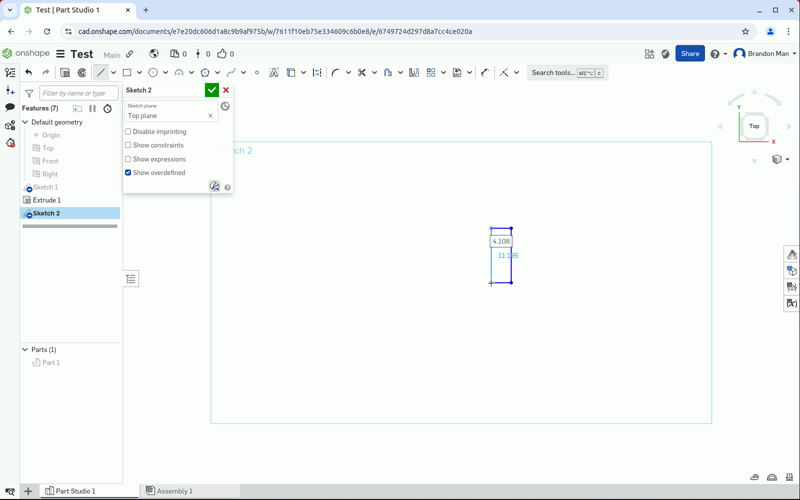
click(491, 282)
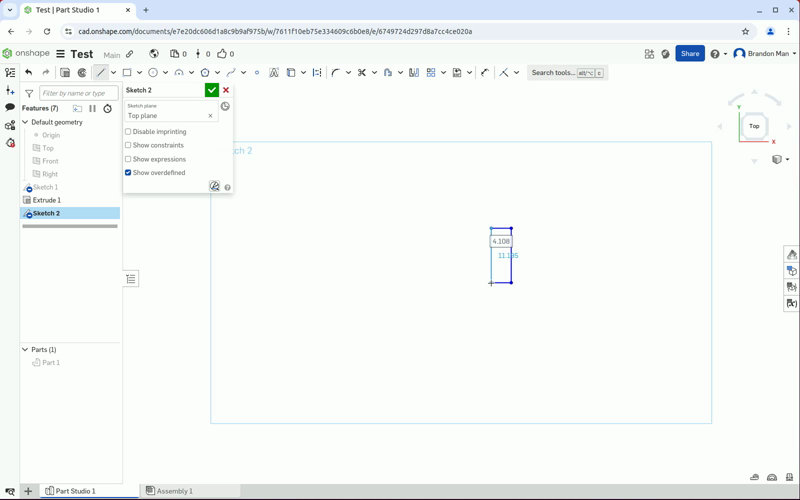
key(esc)
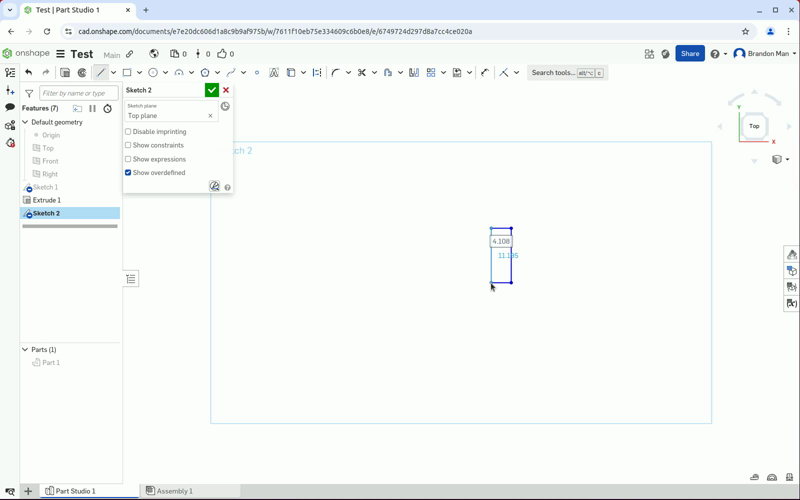
mouse_move(508, 267)
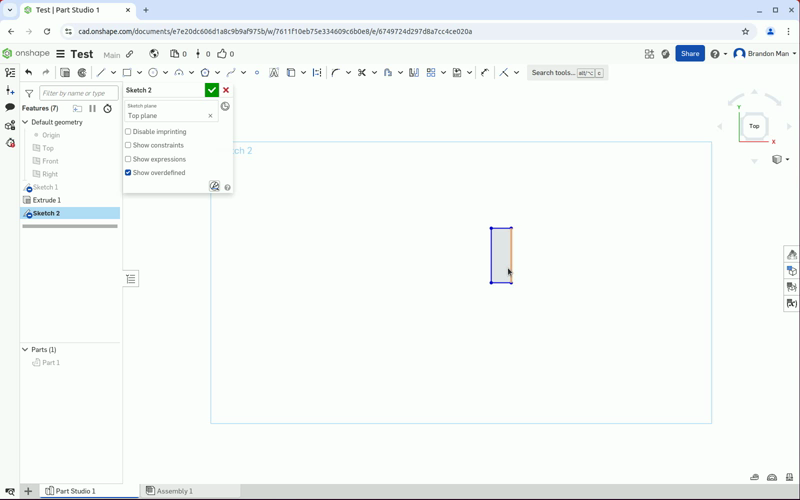
scroll(6)
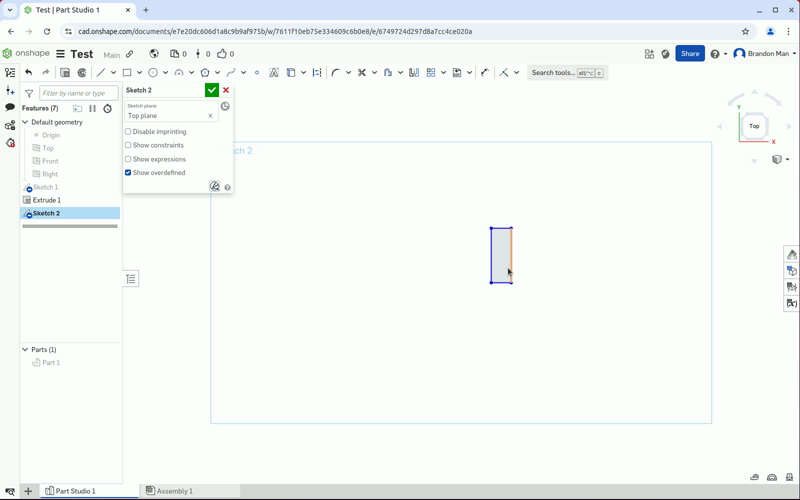
scroll(6)
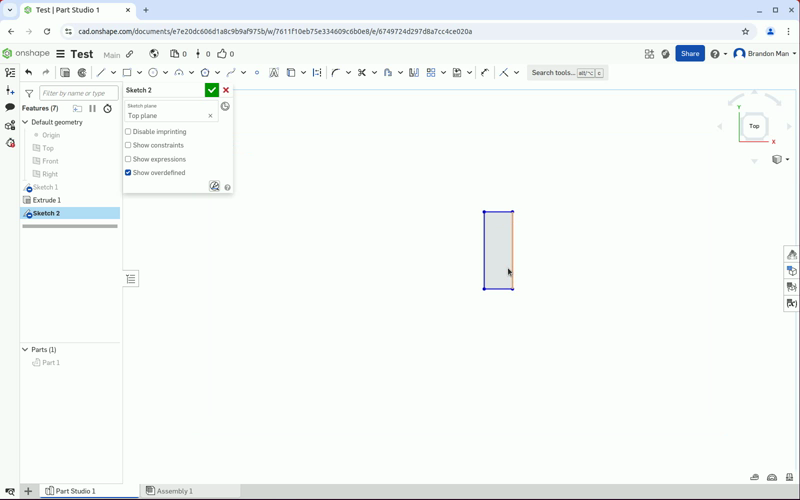
scroll(6)
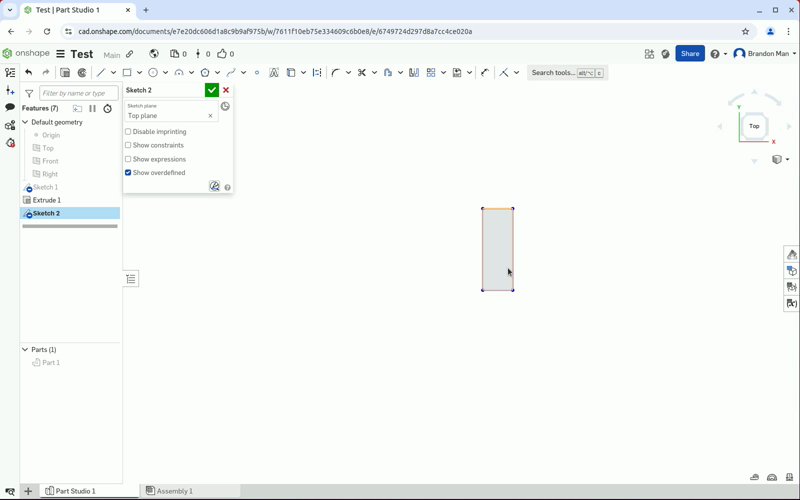
scroll(6)
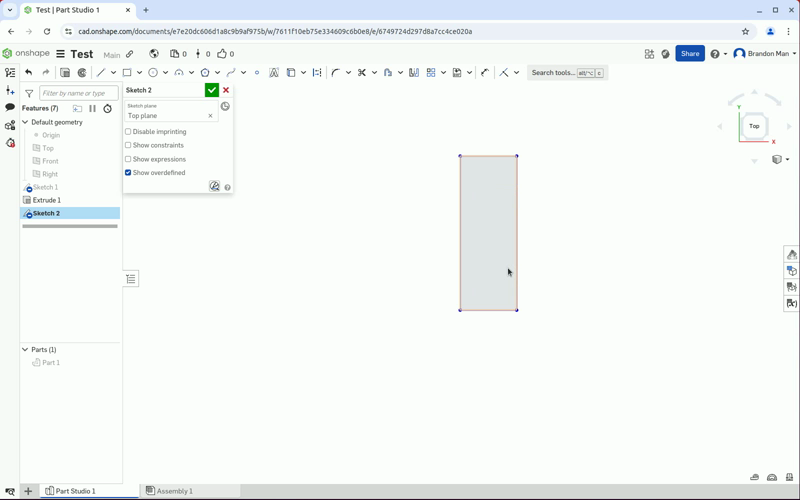
scroll(6)
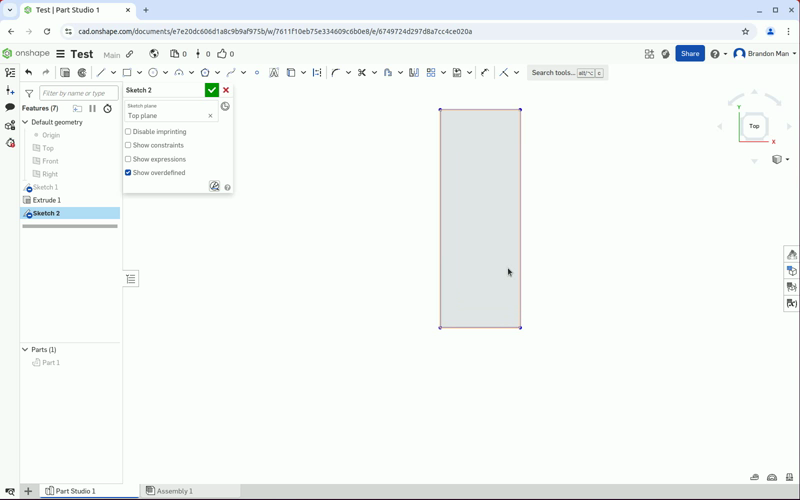
scroll(6)
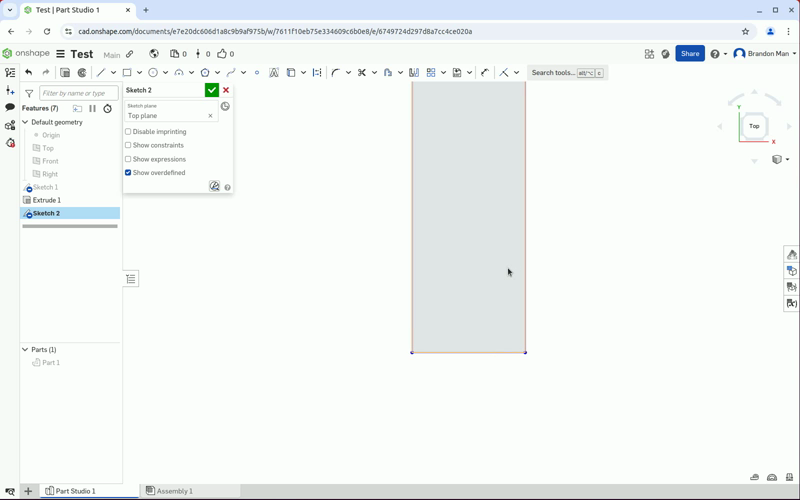
scroll(6)
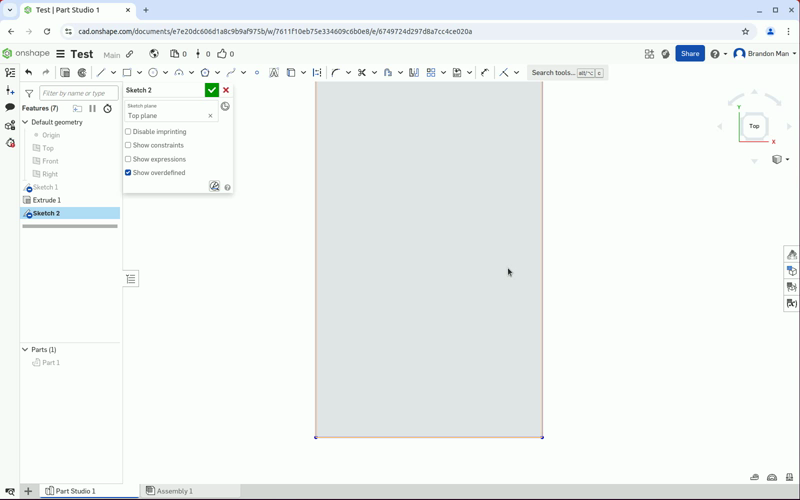
click(508, 267)
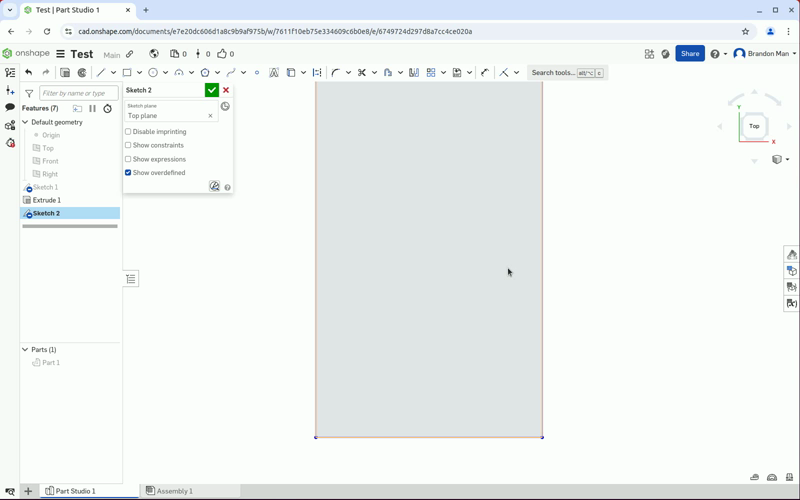
scroll(-6)
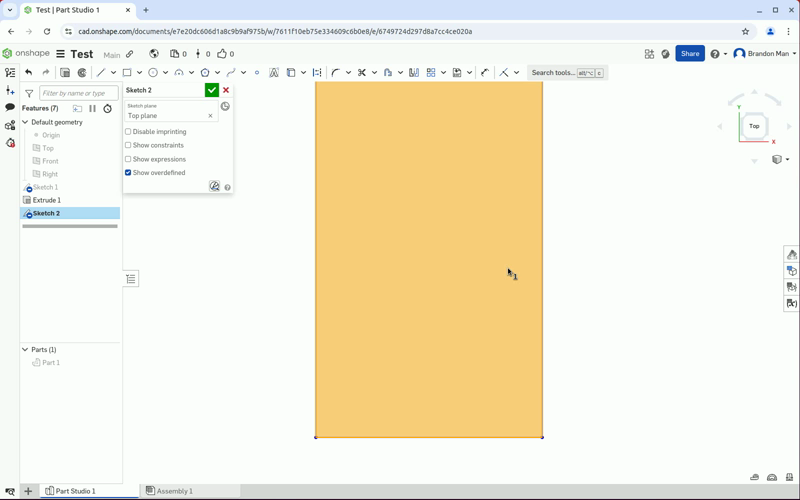
scroll(-6)
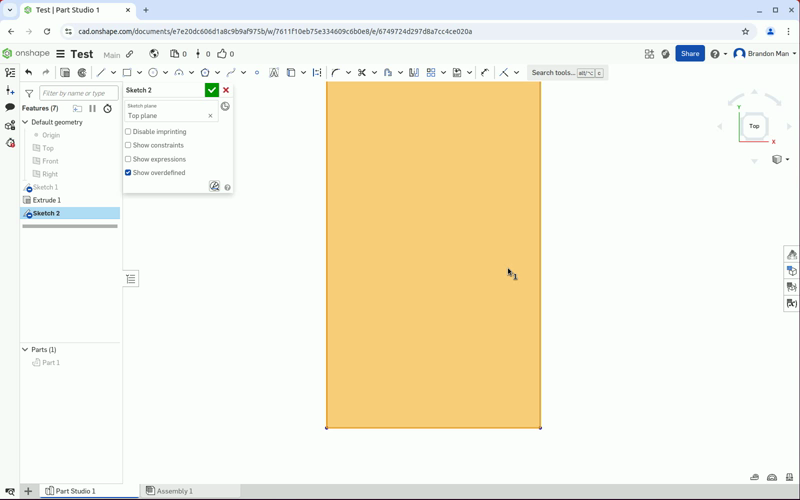
scroll(-6)
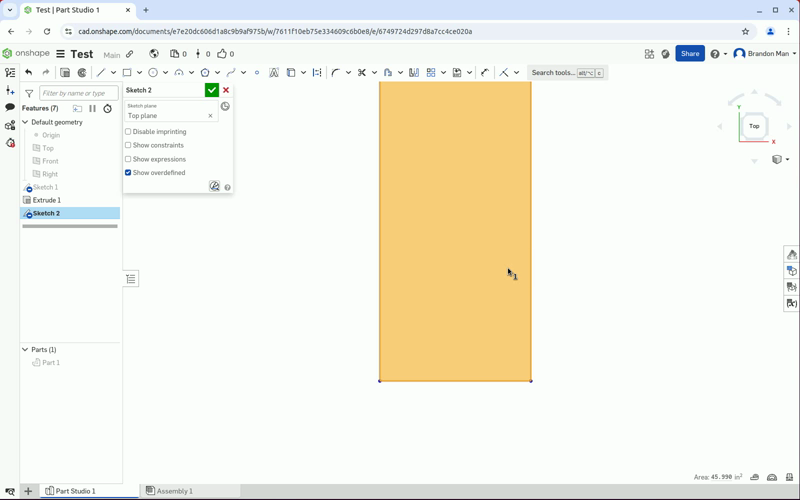
scroll(-6)
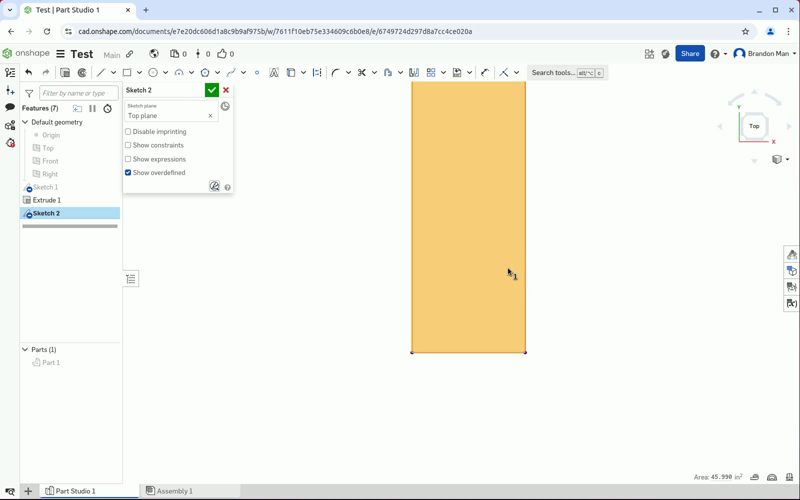
scroll(-6)
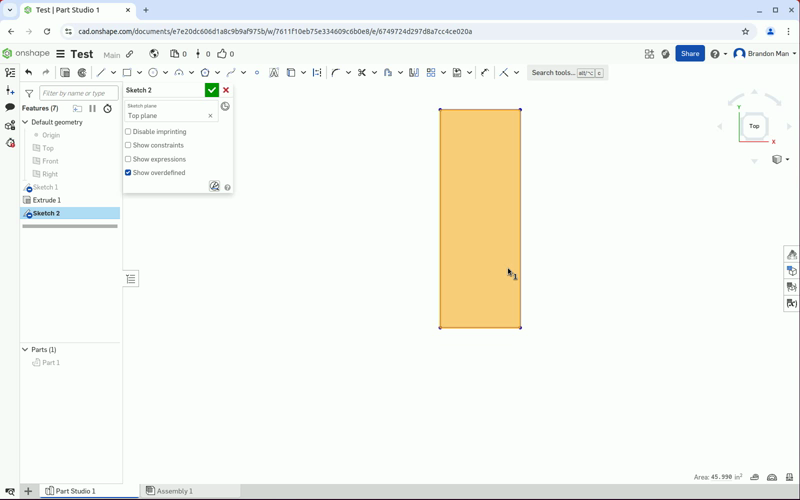
scroll(-6)
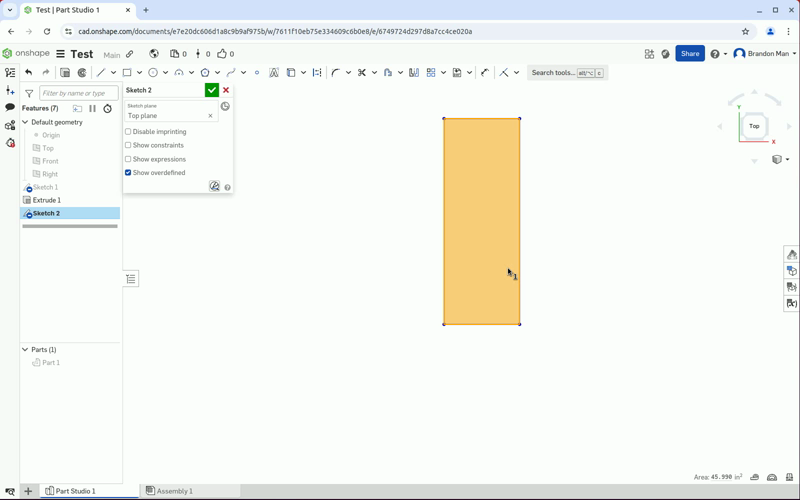
scroll(-6)
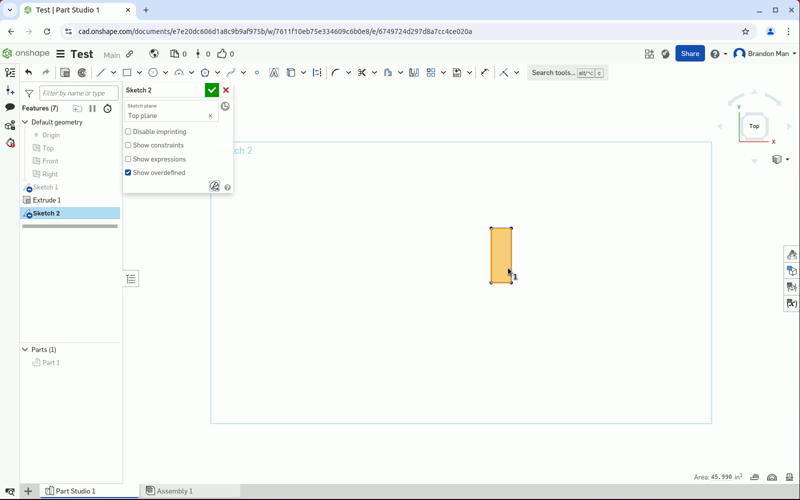
mouse_move(73, 352)
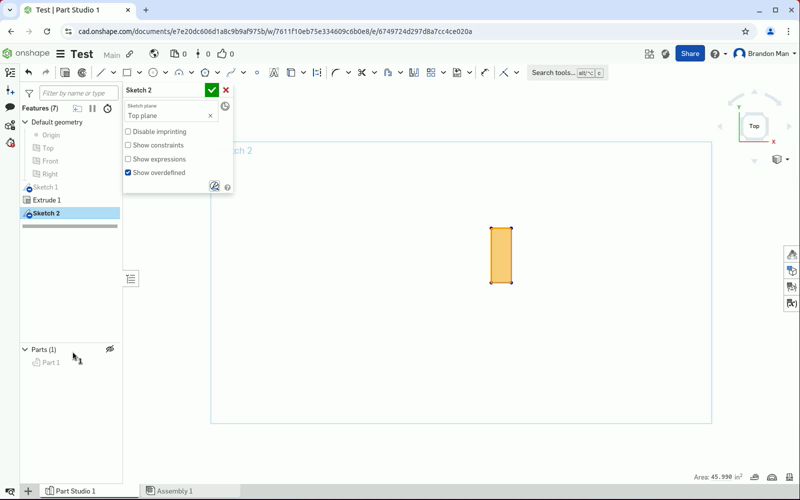
key(shift+y)
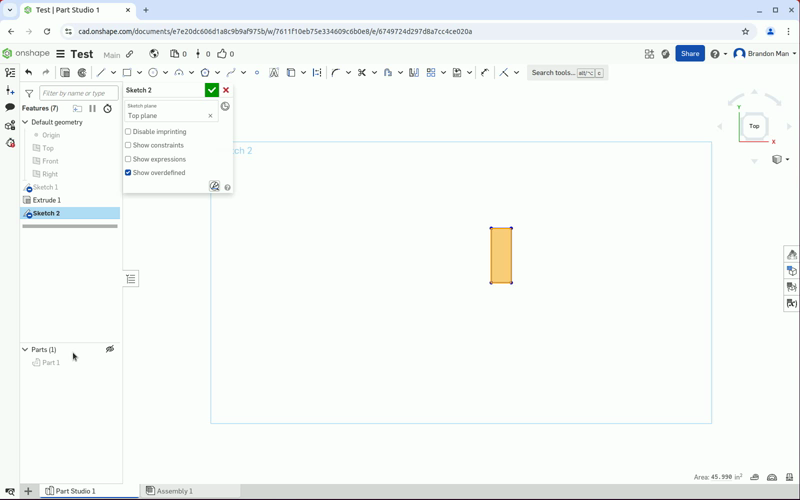
key(shift+e)
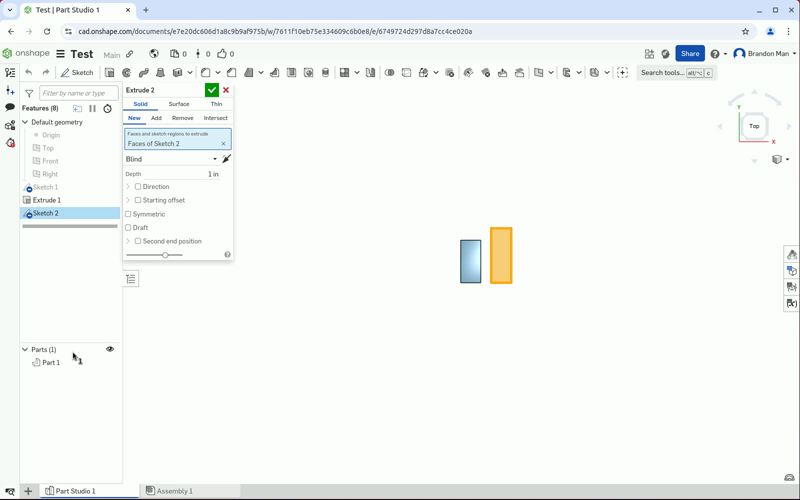
mouse_move(143, 106)
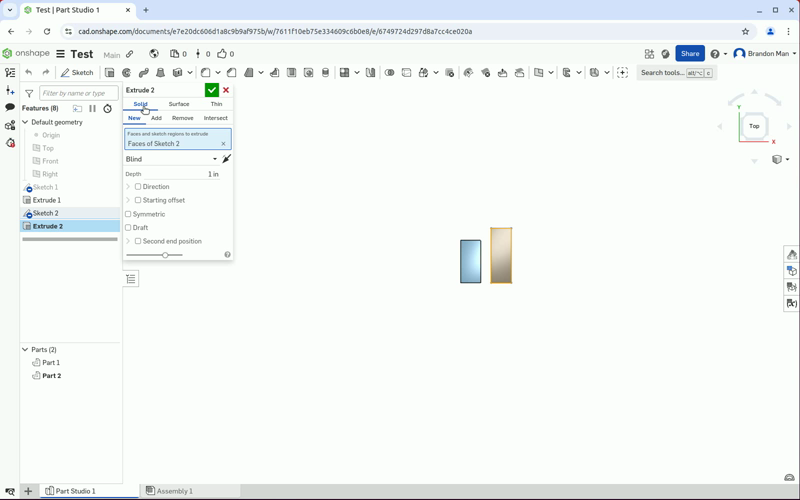
click(143, 106)
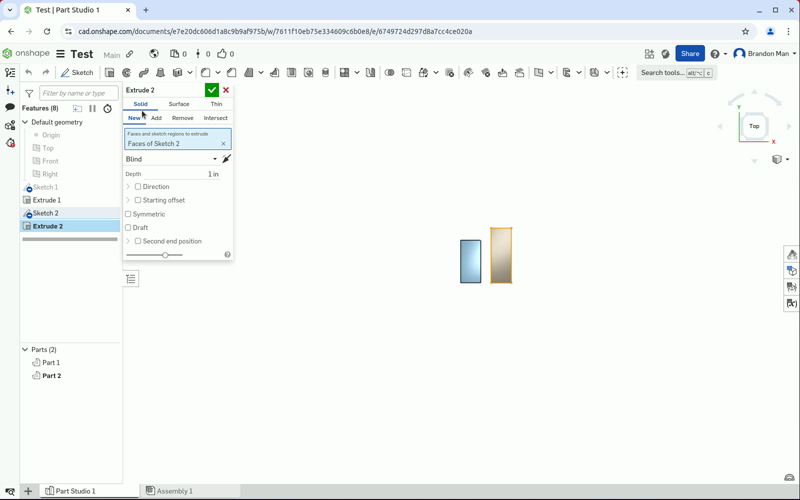
mouse_move(137, 120)
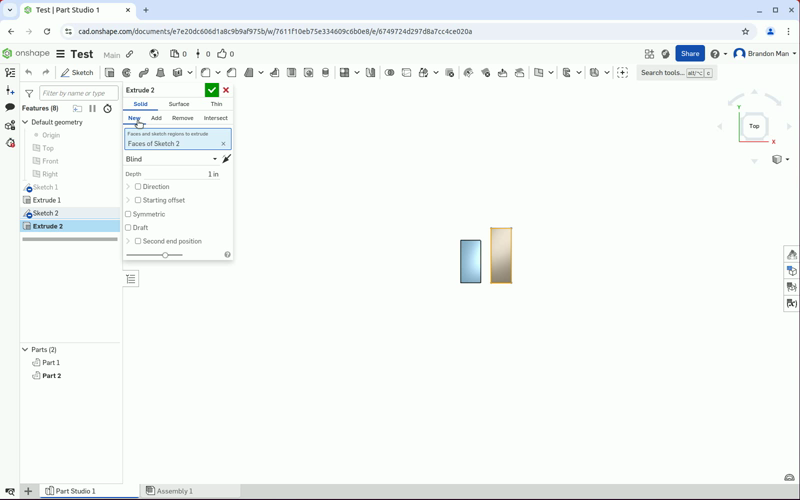
click(137, 120)
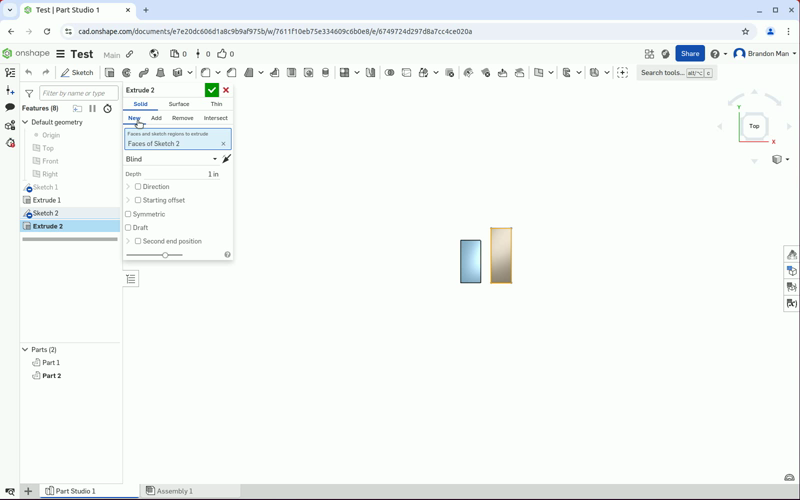
key(tab, 4)
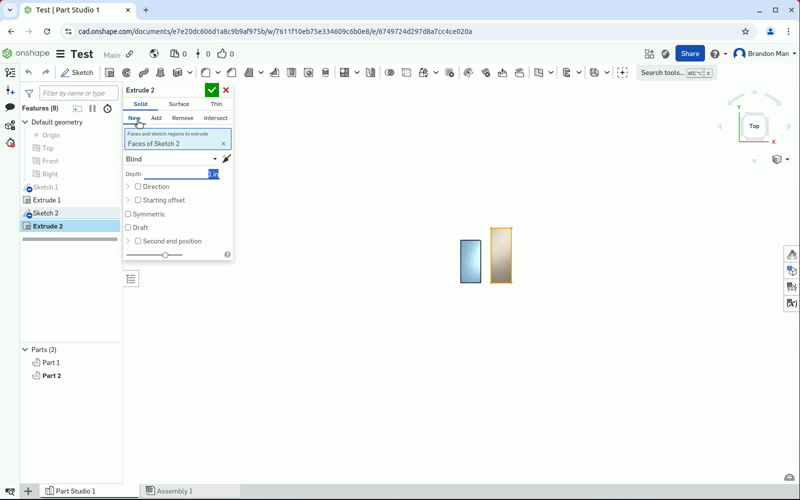
text(3.37)
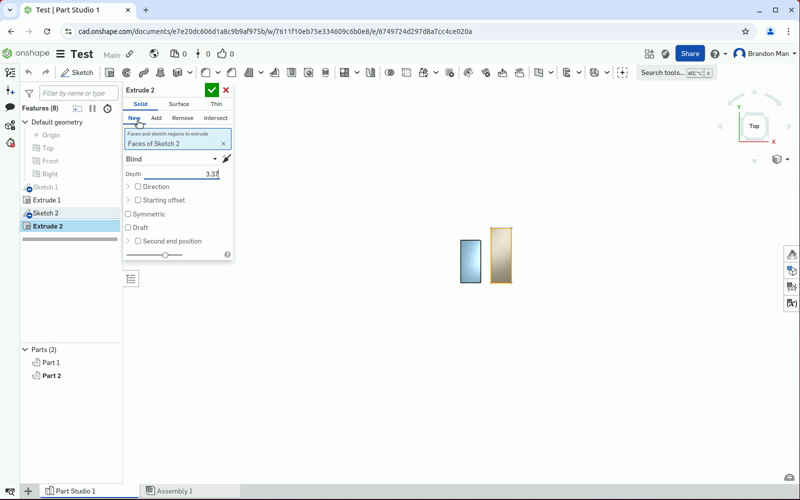
key(enter)
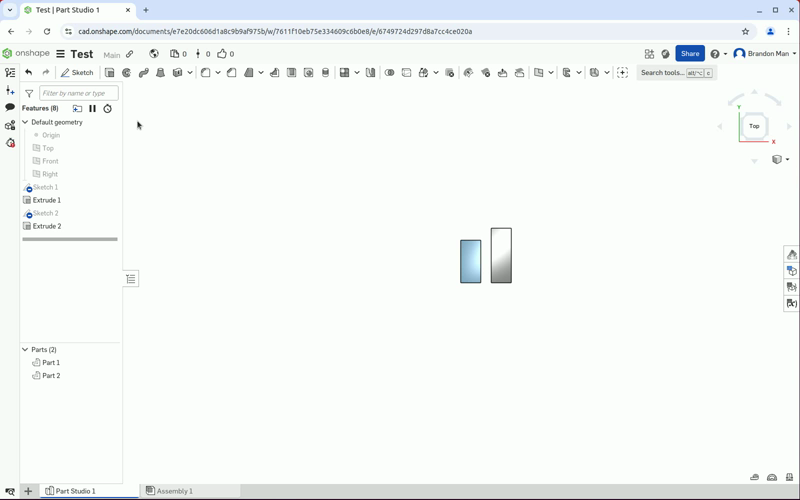
key(shift+h)
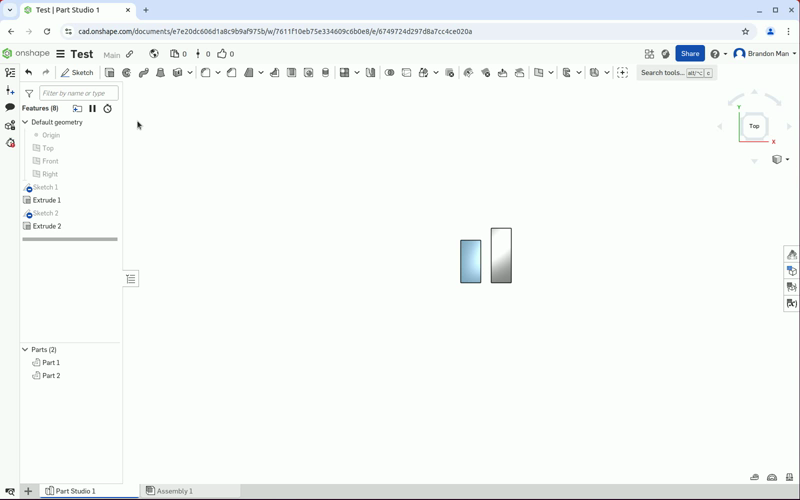
key(shift+h)
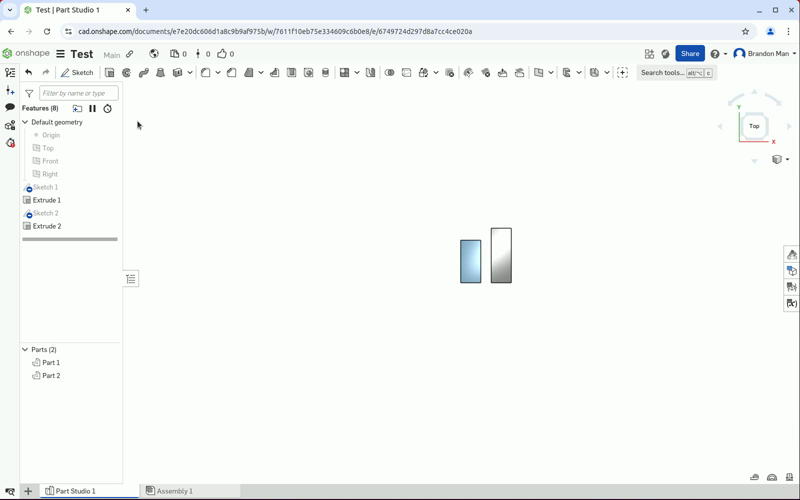
mouse_move(73, 189)
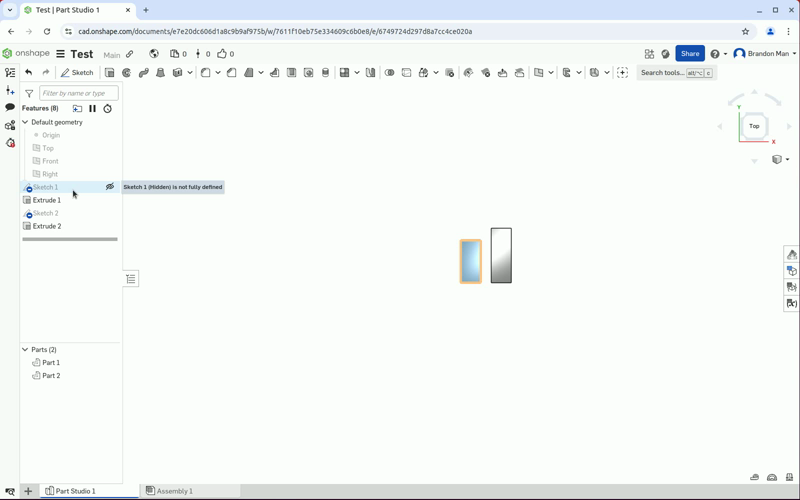
click(73, 189)
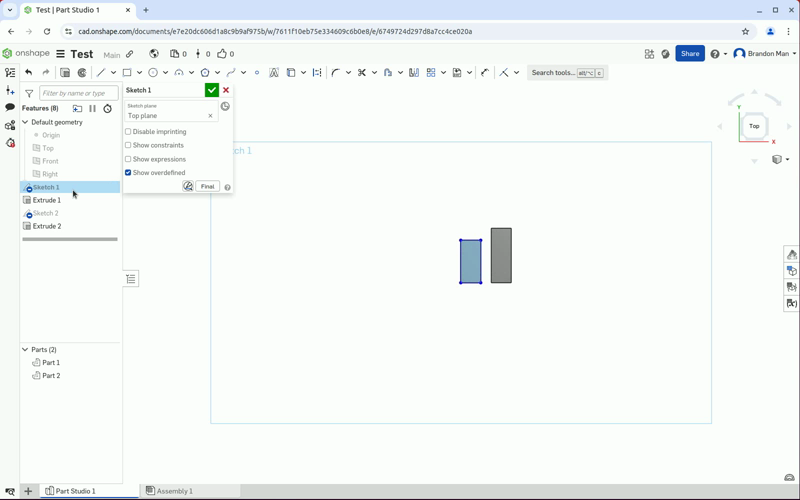
mouse_move(229, 92)
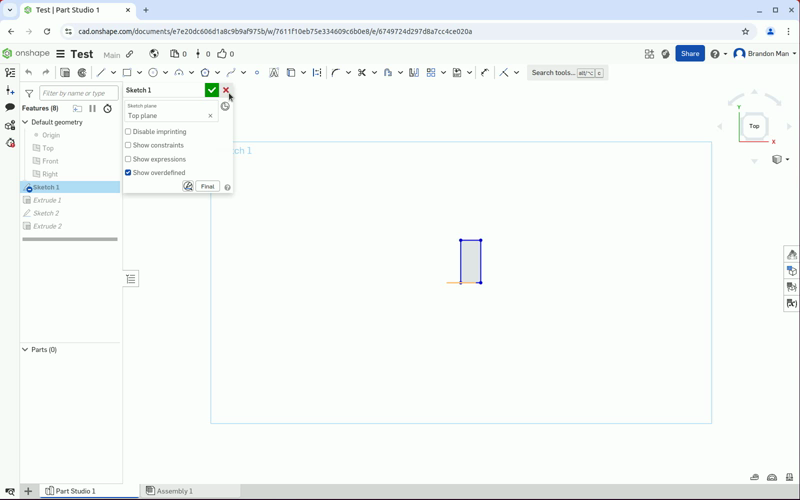
click(229, 92)
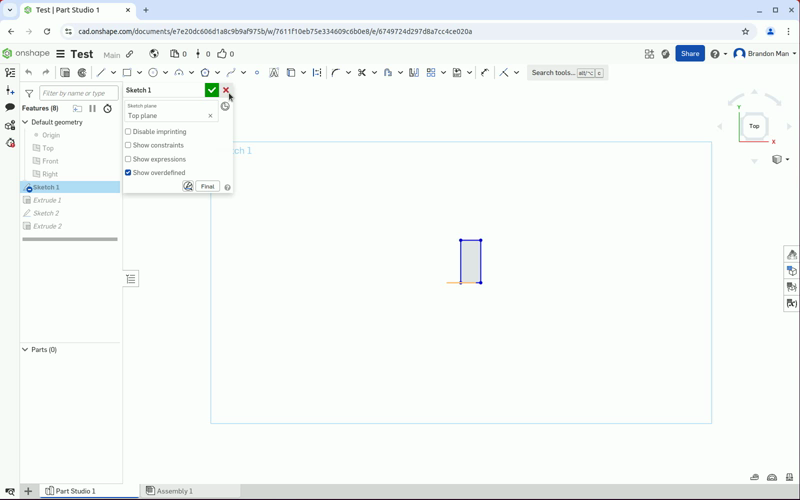
key(shift+s)
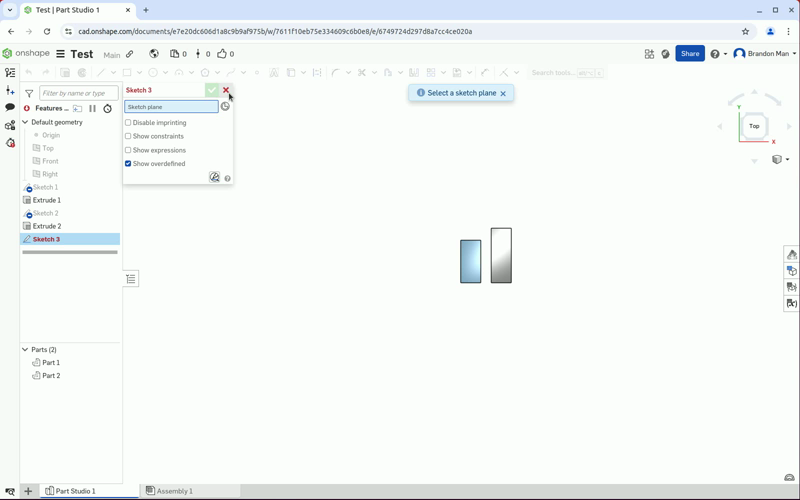
mouse_move(73, 150)
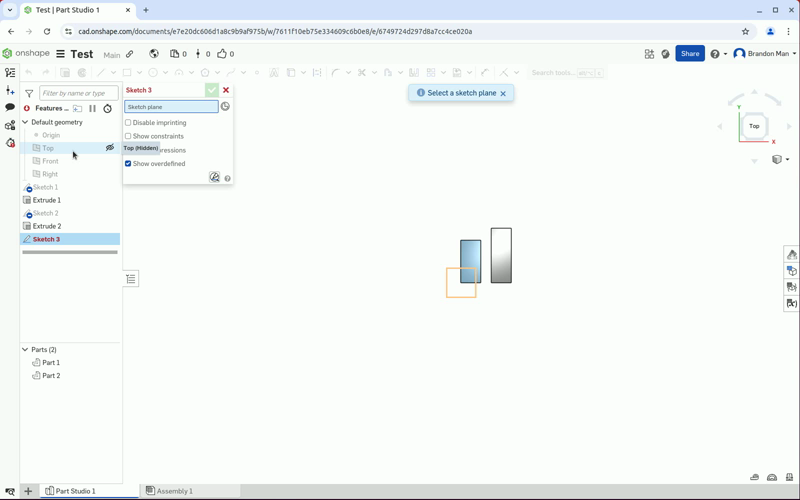
click(73, 150)
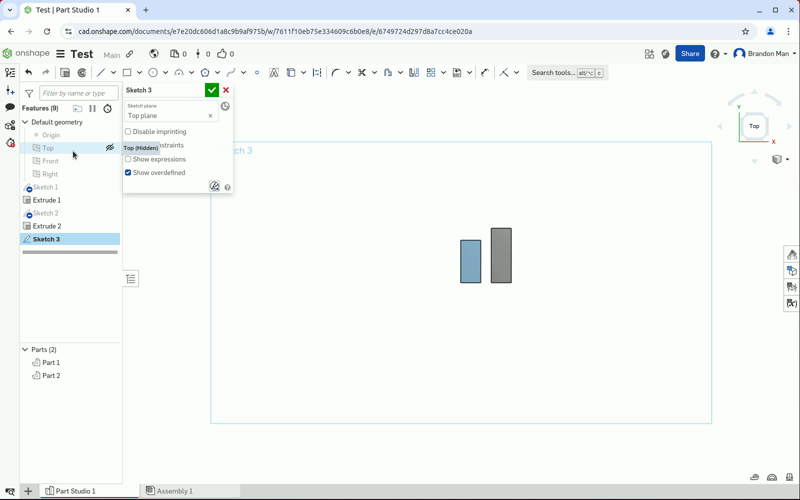
mouse_move(73, 352)
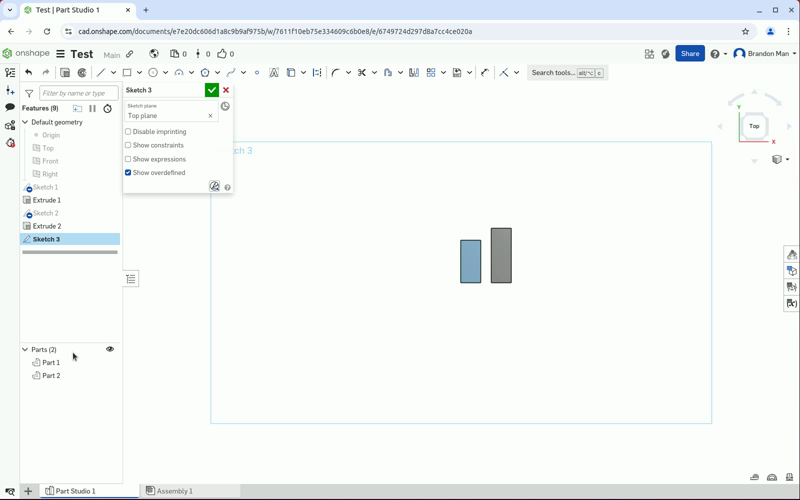
key(y)
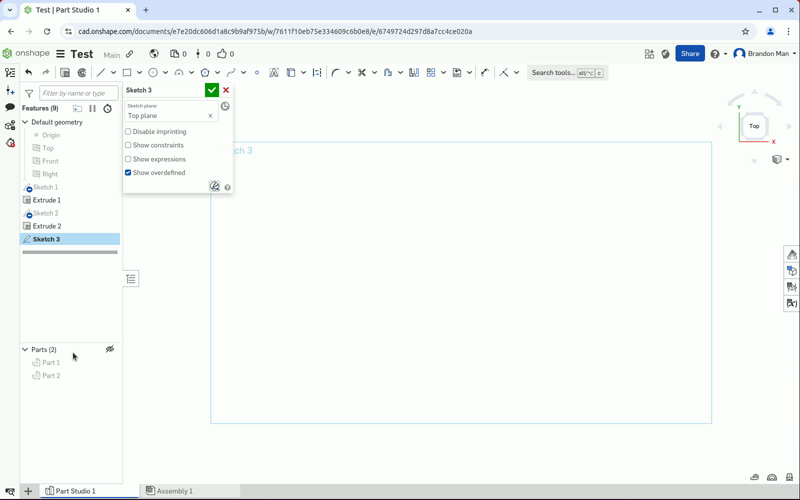
key(l)
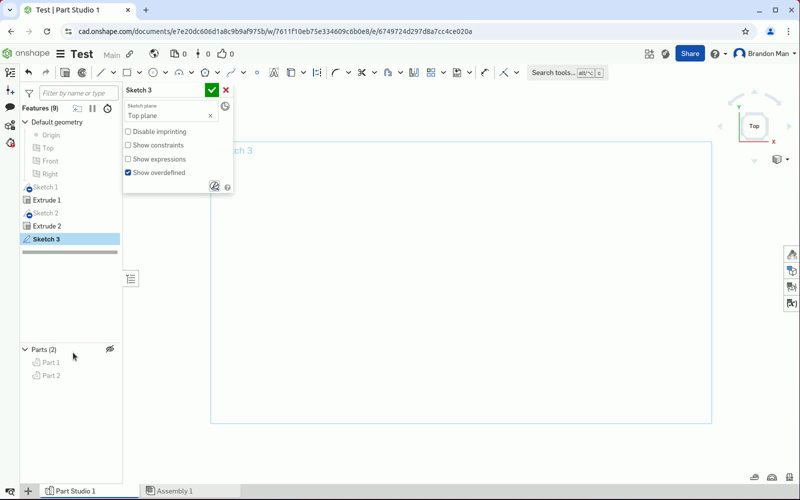
key_down(shift)
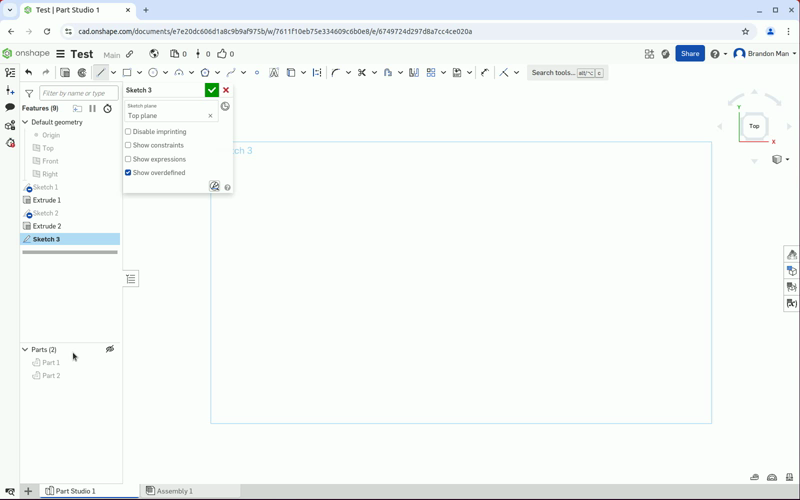
mouse_move(521, 282)
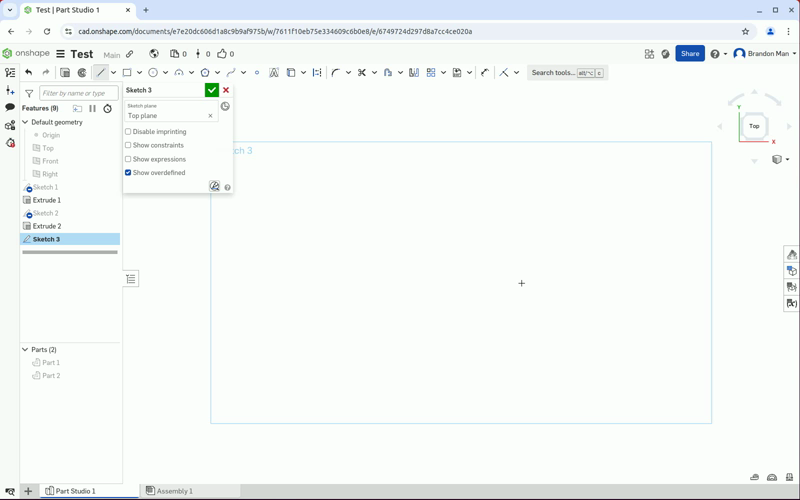
click(521, 282)
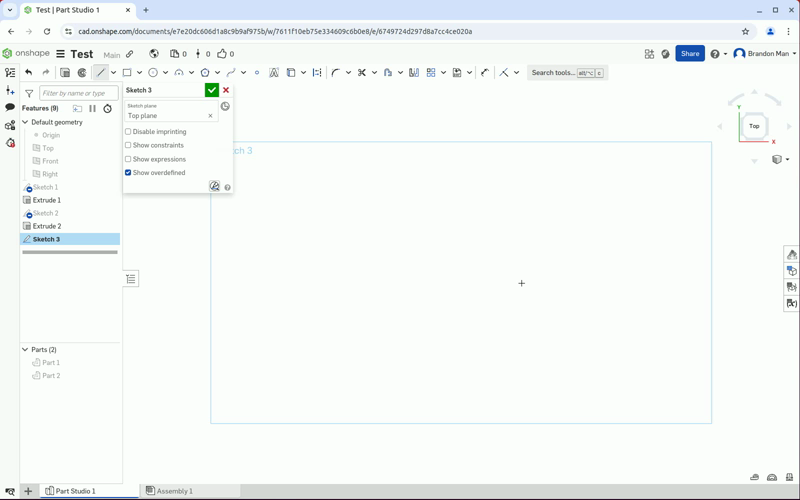
key_up(shift)
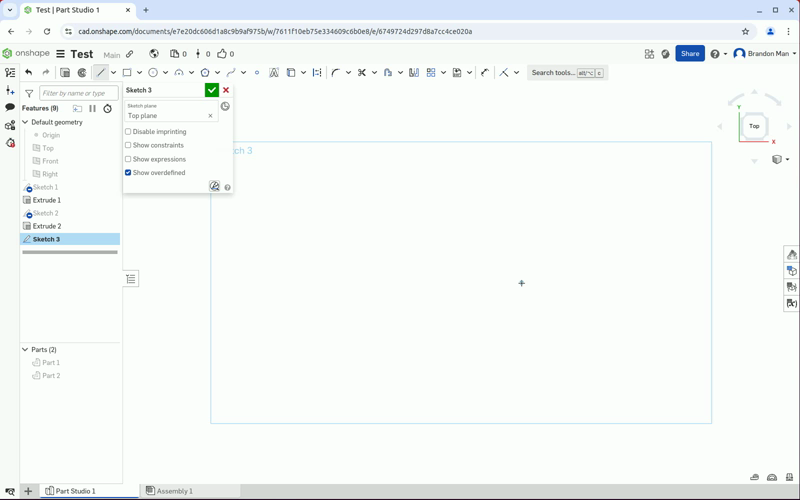
key_down(shift)
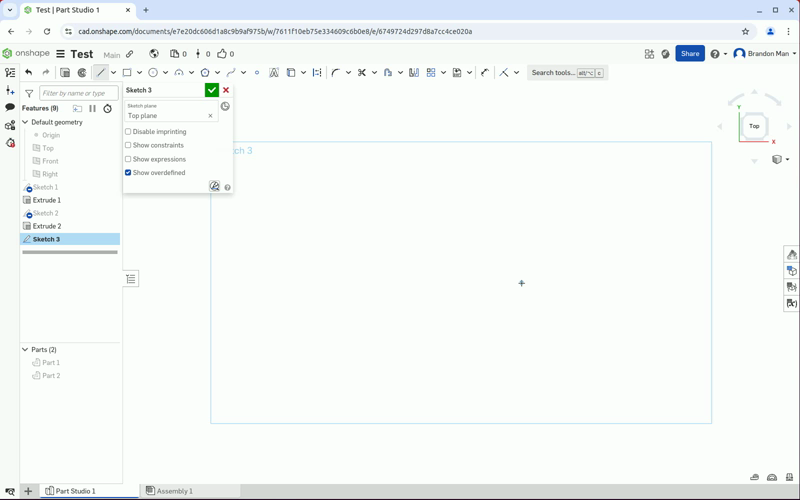
mouse_move(551, 282)
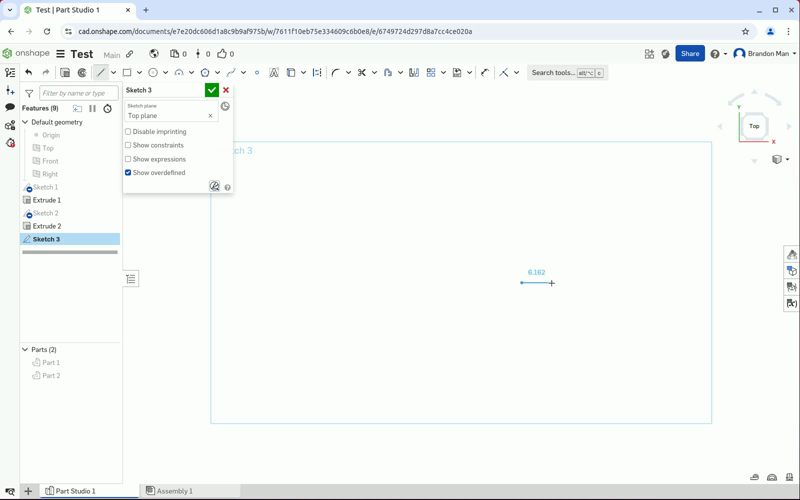
mouse_move(541, 282)
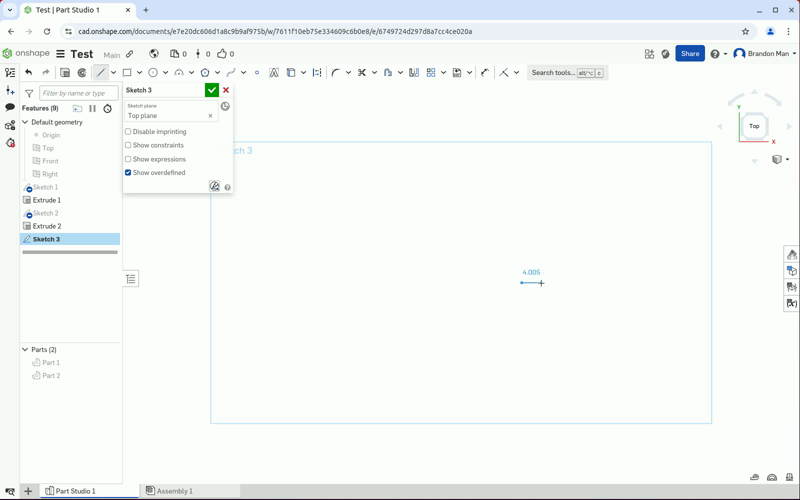
click(541, 282)
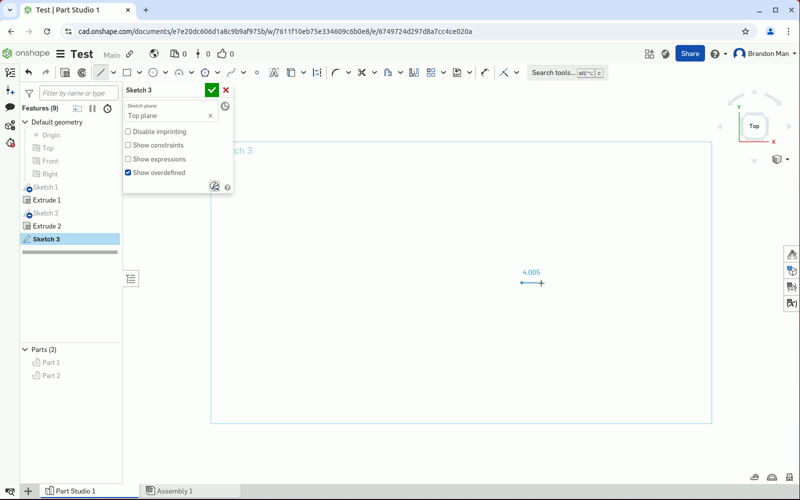
key_up(shift)
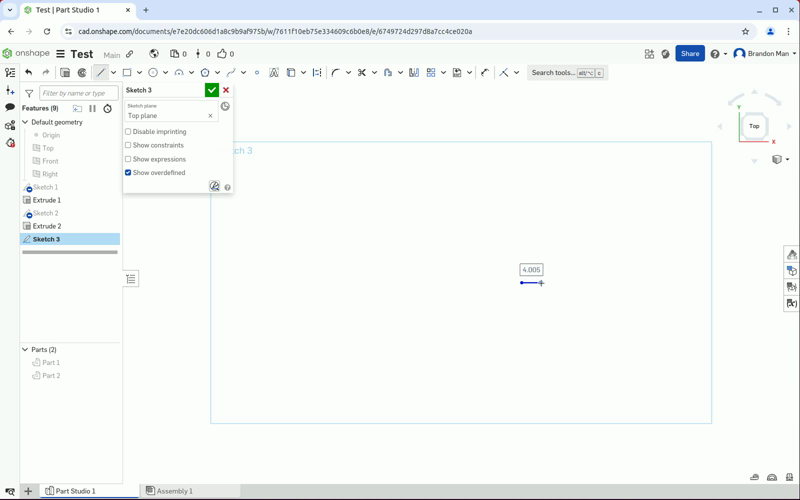
key_down(shift)
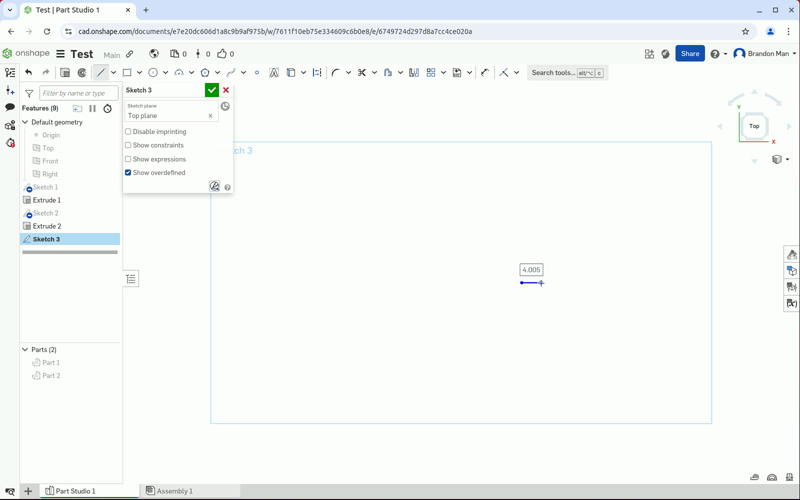
mouse_move(571, 282)
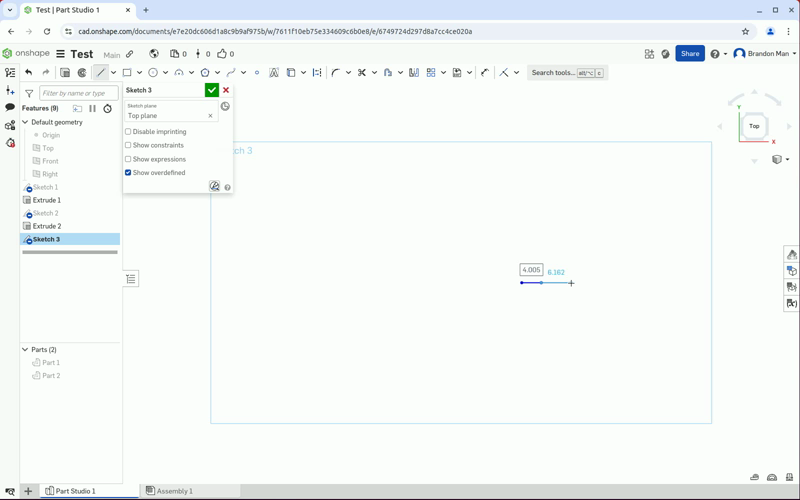
mouse_move(541, 233)
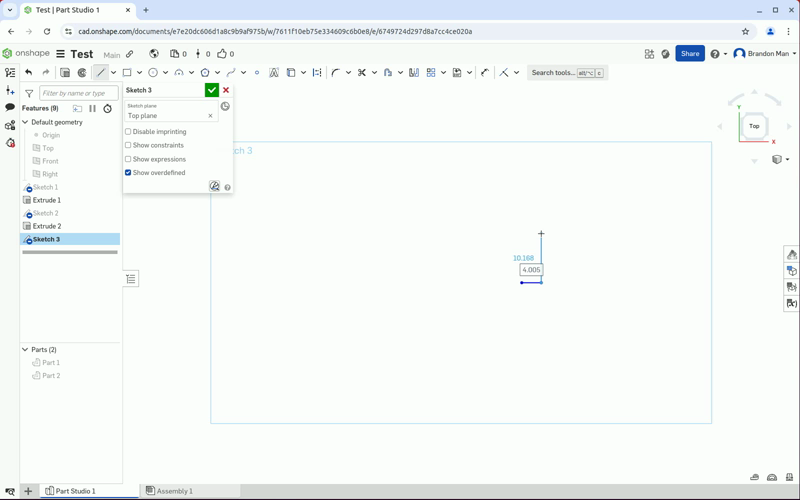
click(541, 233)
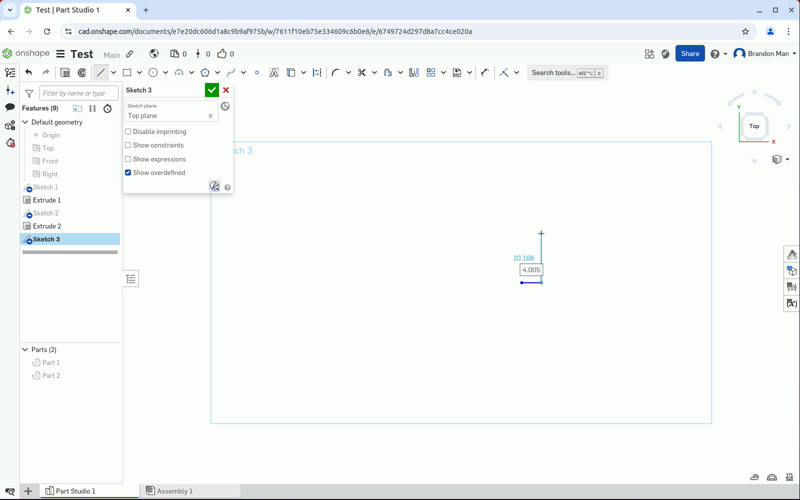
key_up(shift)
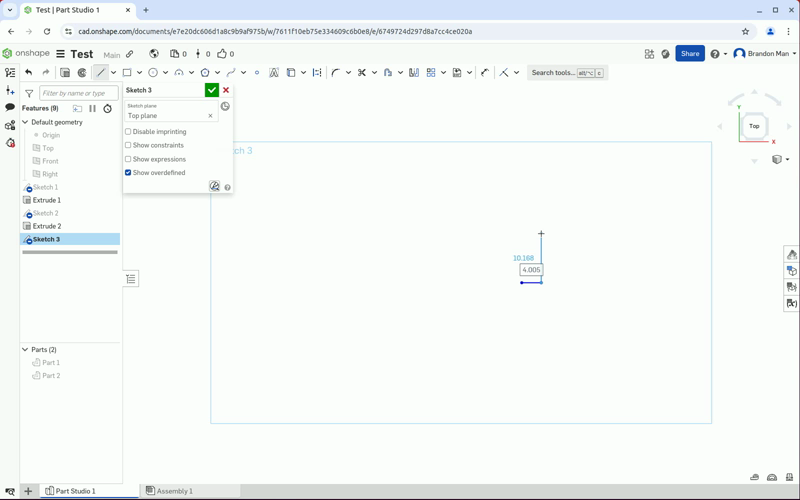
key_down(shift)
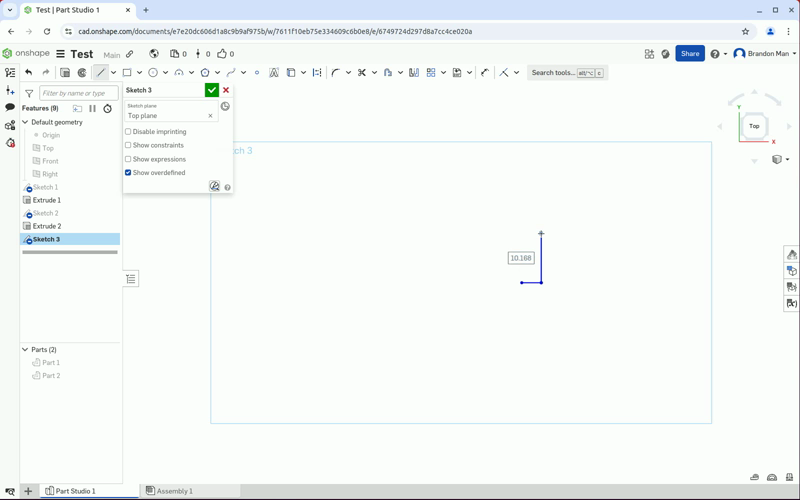
mouse_move(571, 233)
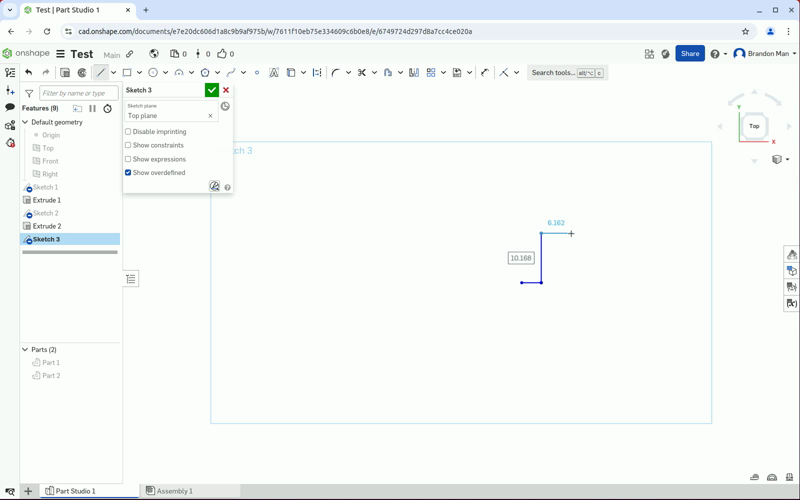
mouse_move(521, 233)
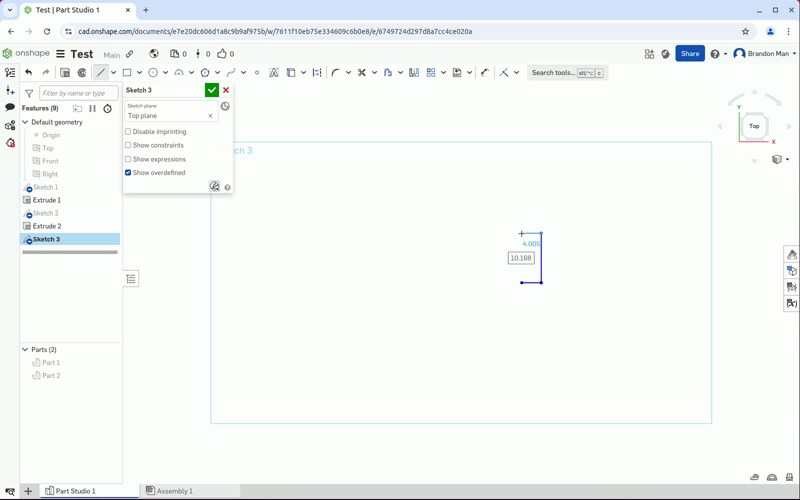
click(521, 233)
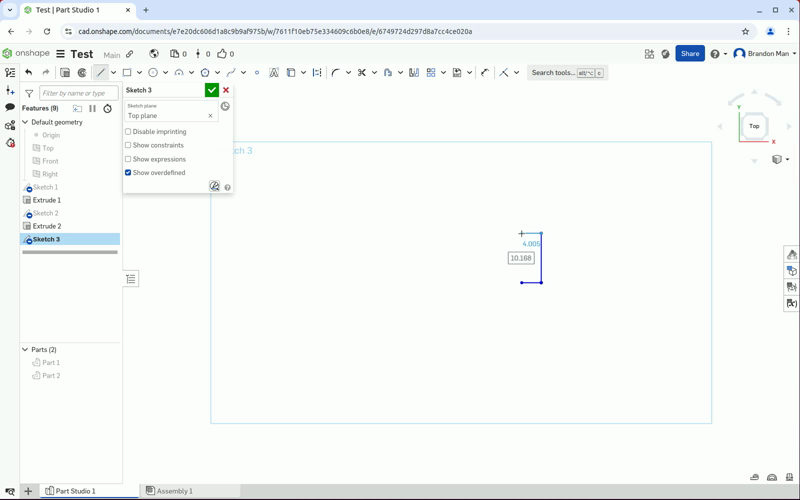
key_up(shift)
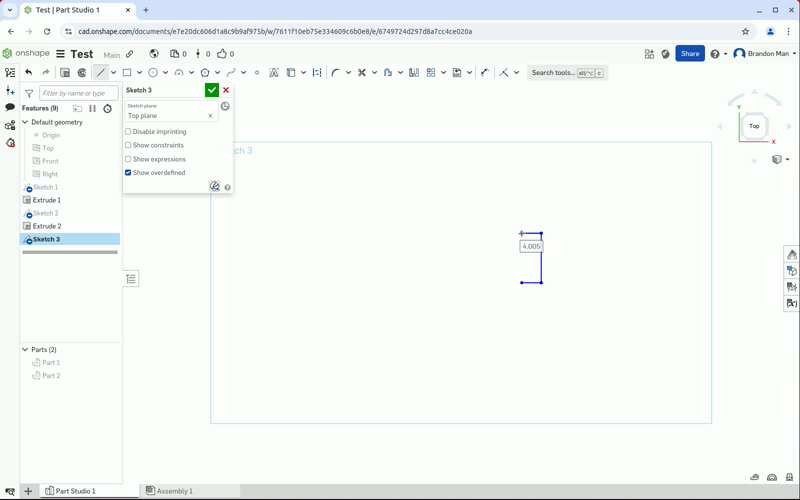
mouse_move(551, 233)
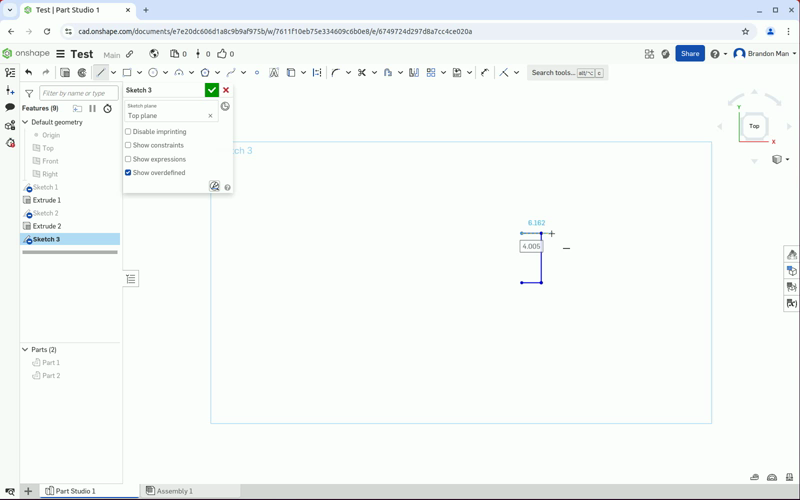
key_down(shift)
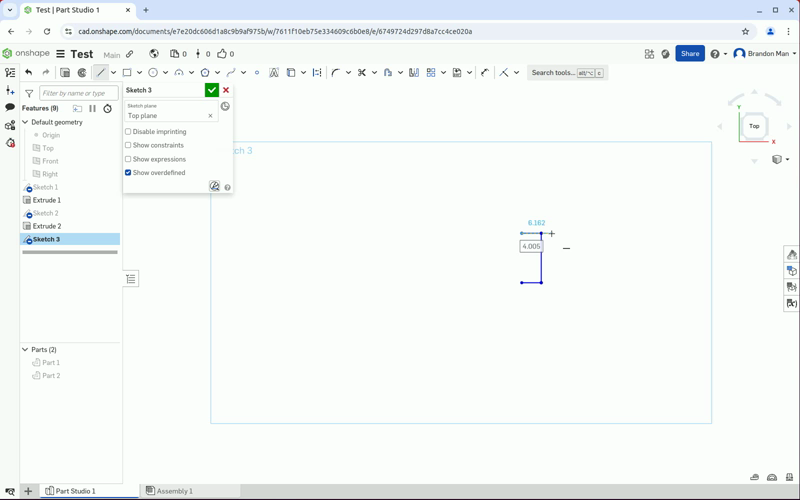
mouse_move(521, 282)
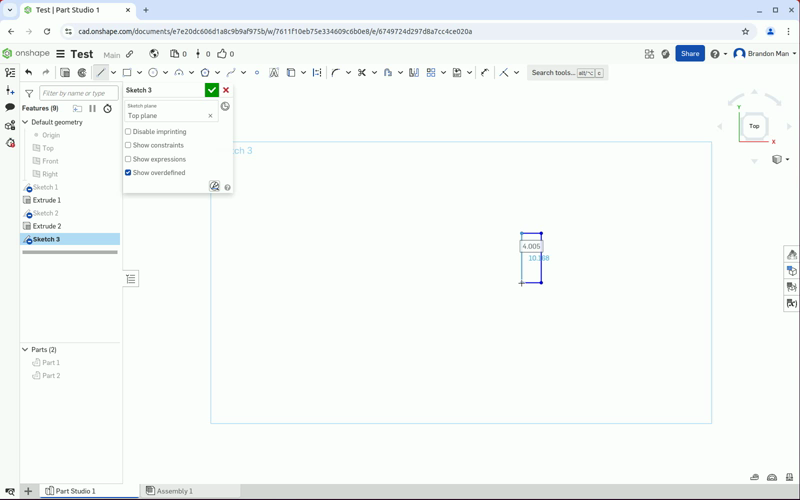
key_up(shift)
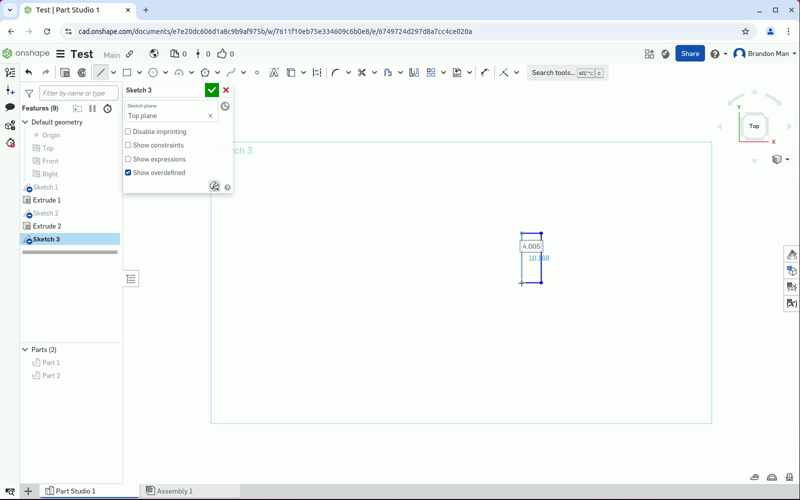
click(521, 282)
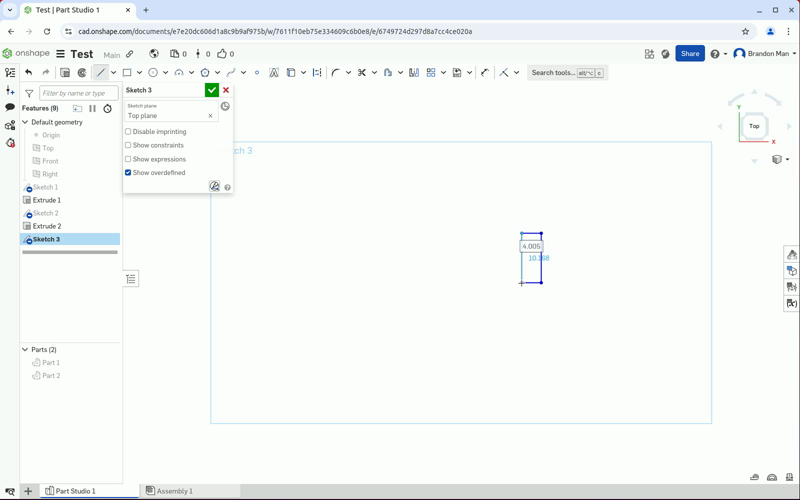
key(esc)
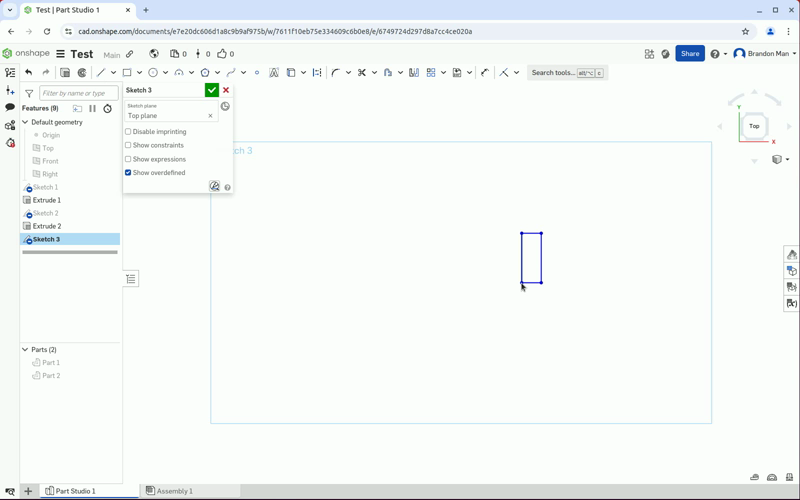
mouse_move(532, 243)
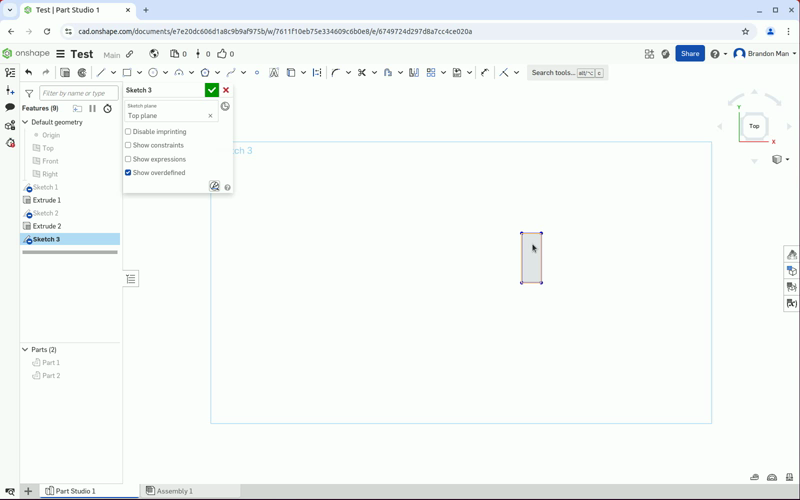
scroll(6)
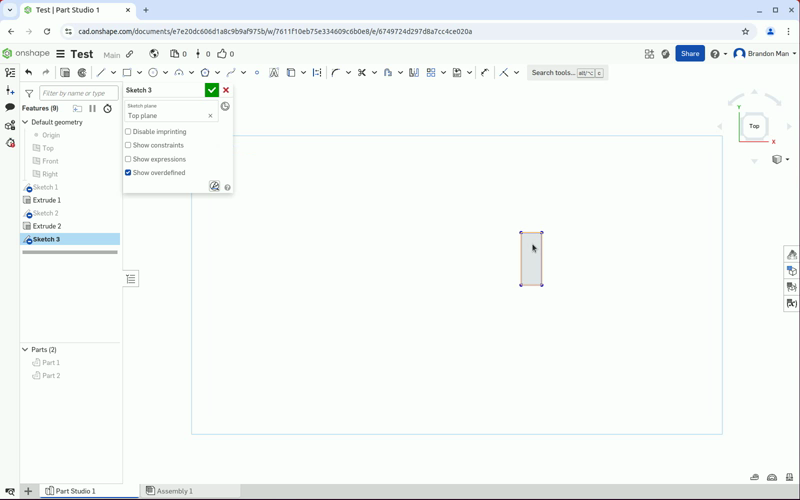
scroll(6)
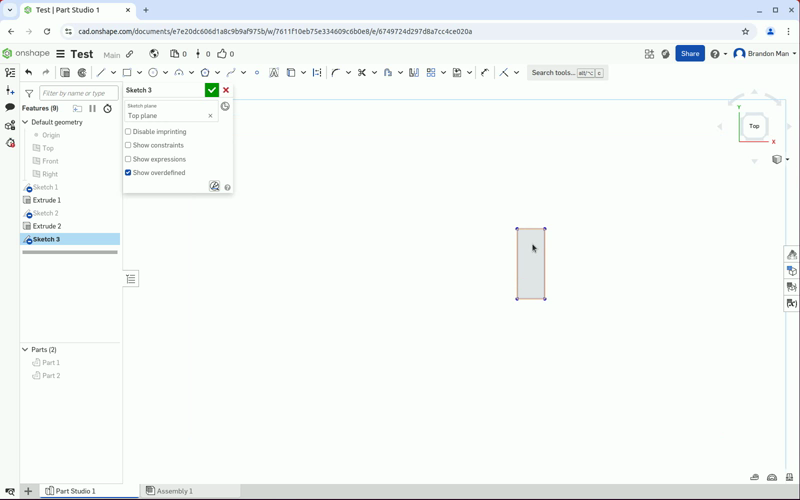
scroll(6)
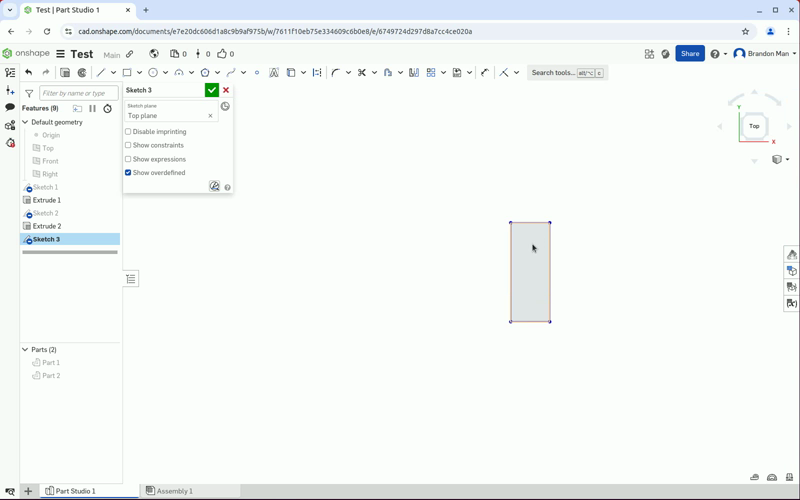
scroll(6)
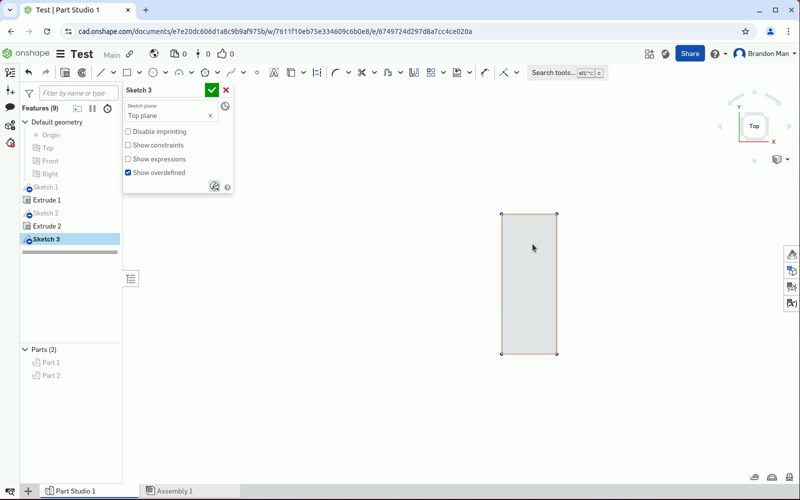
scroll(6)
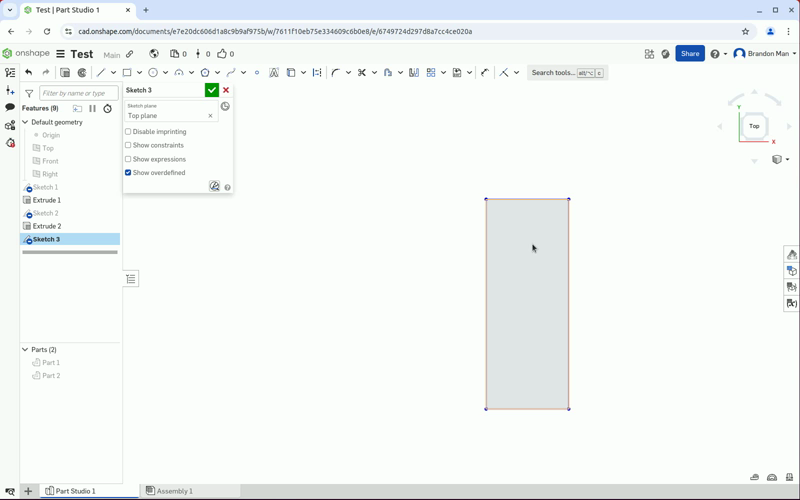
scroll(6)
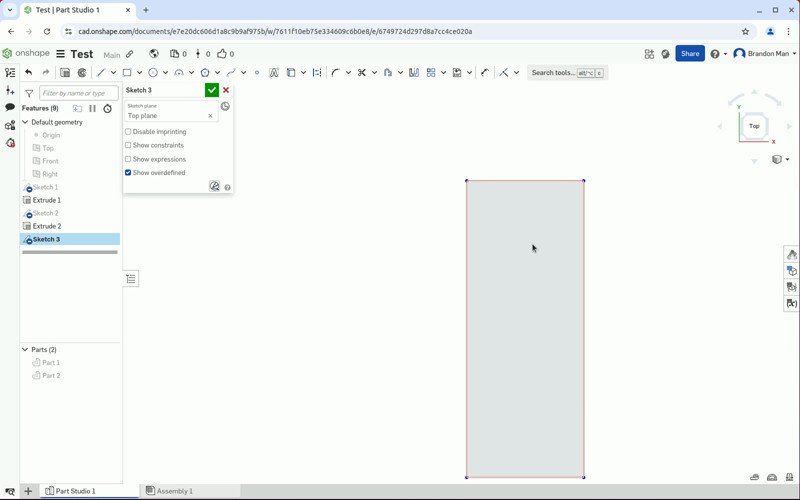
scroll(6)
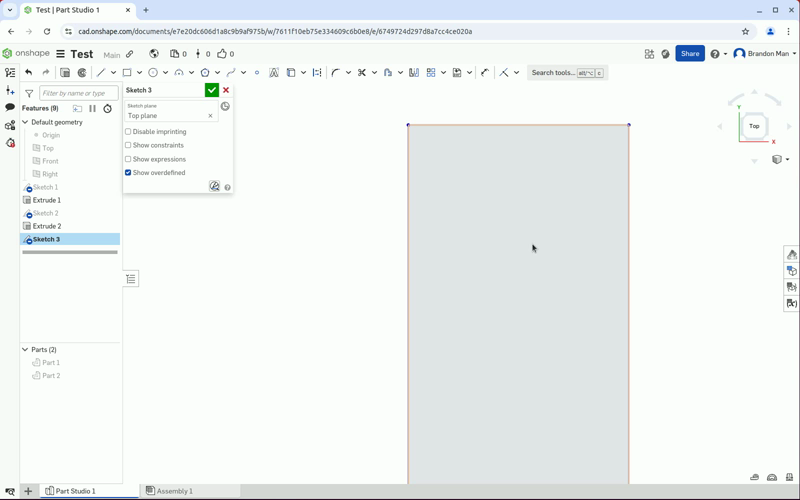
click(532, 243)
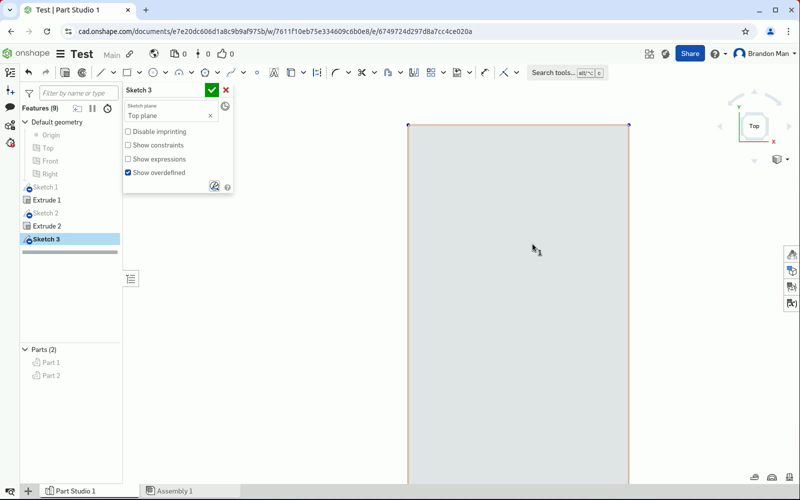
scroll(-6)
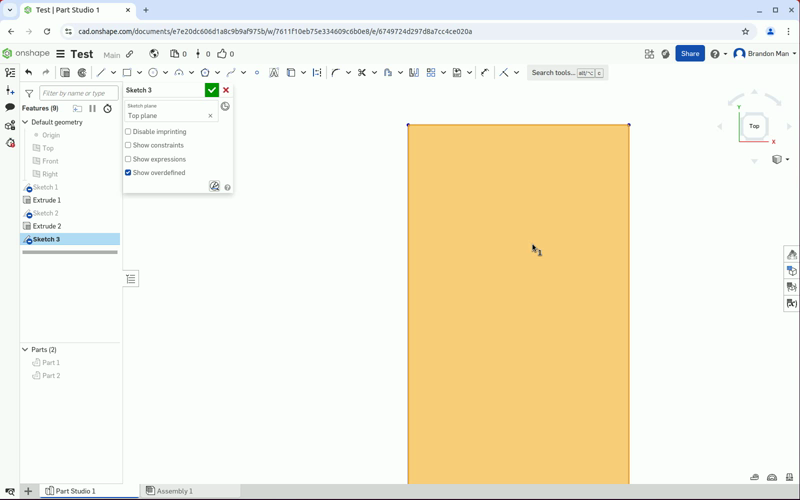
scroll(-6)
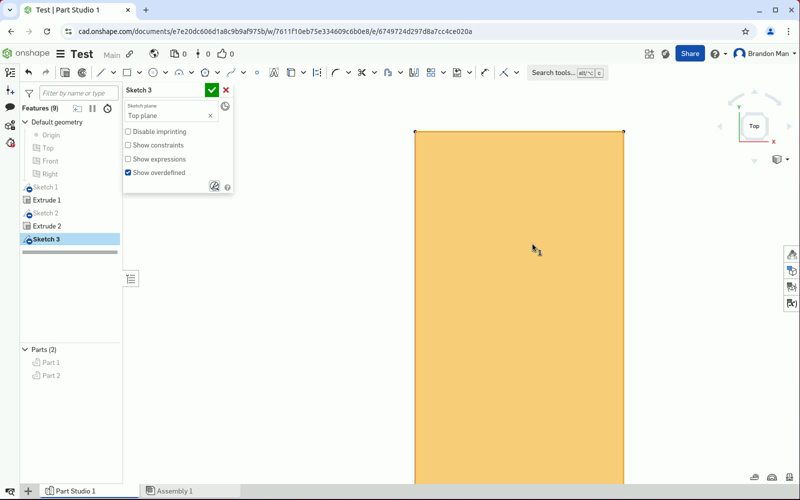
scroll(-6)
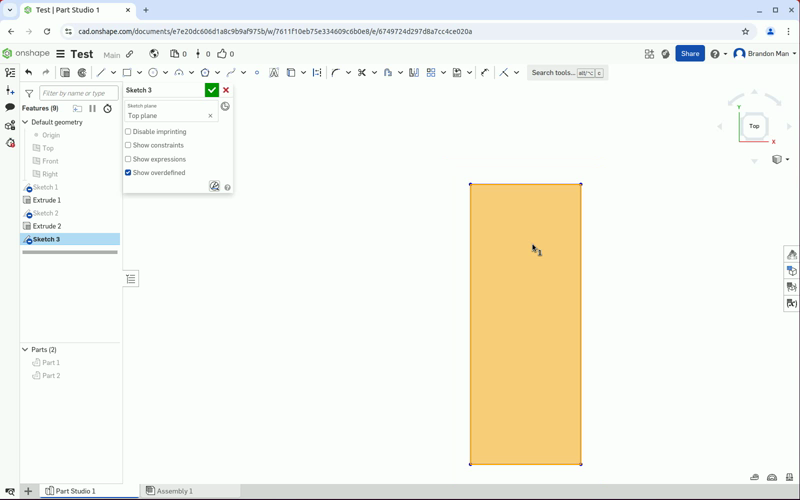
scroll(-6)
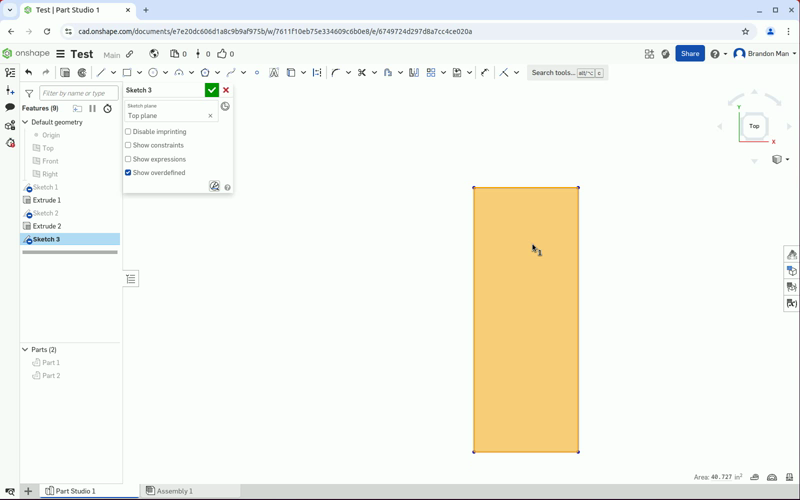
scroll(-6)
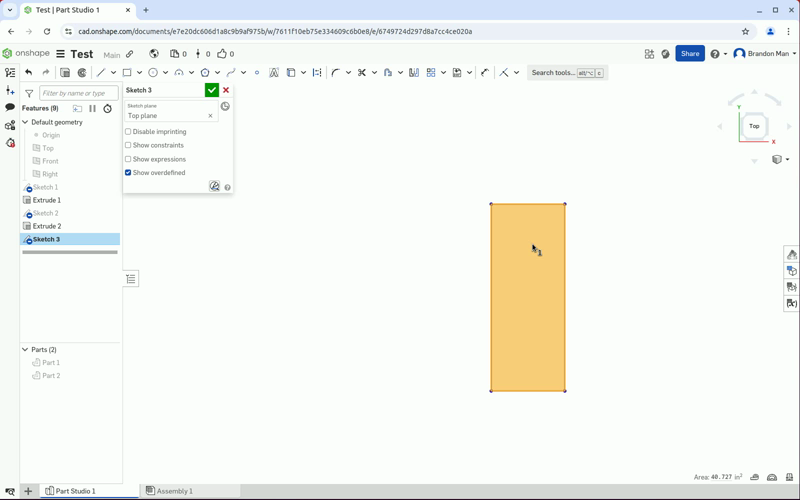
scroll(-6)
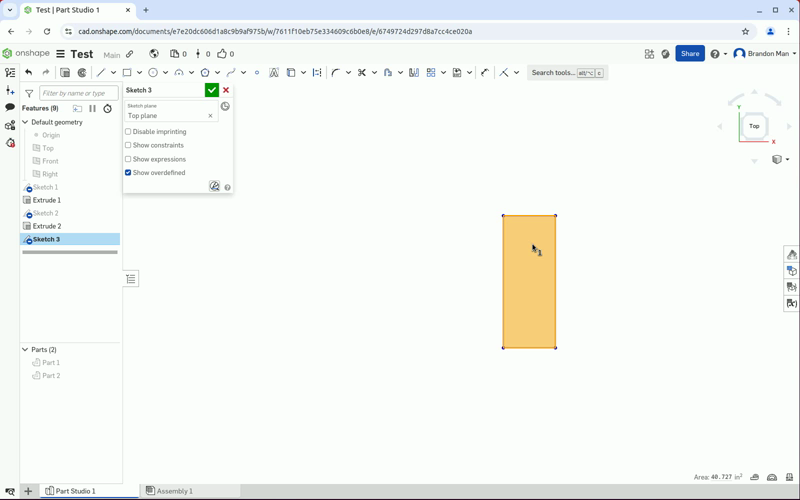
scroll(-6)
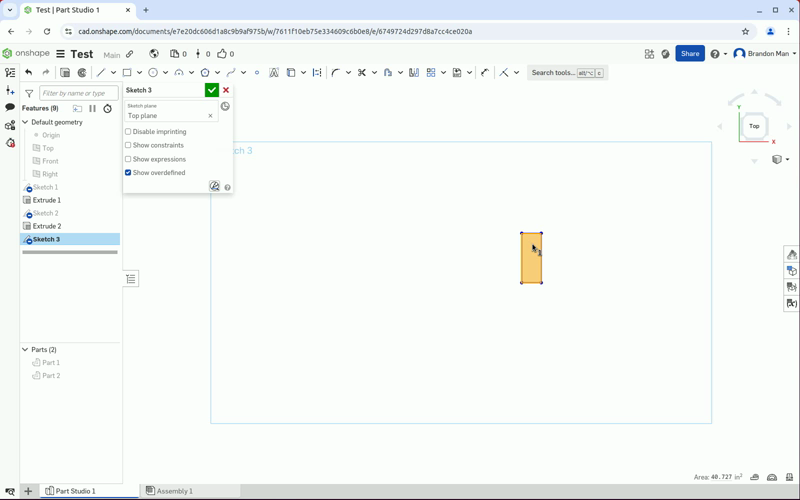
mouse_move(73, 352)
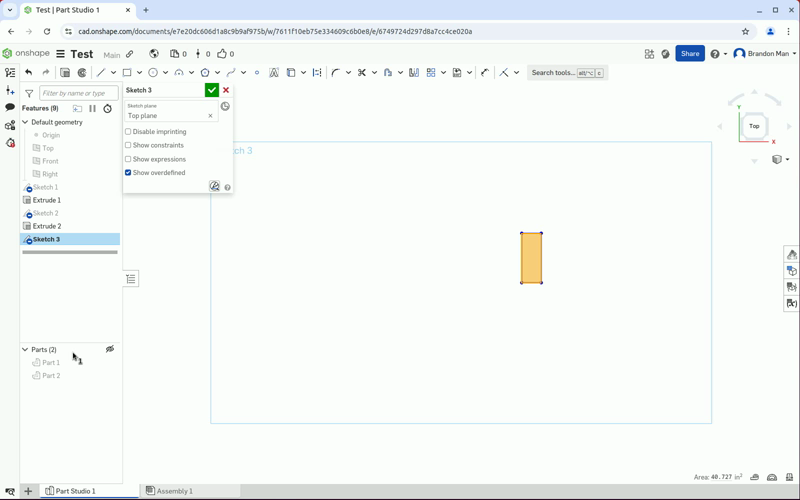
key(shift+y)
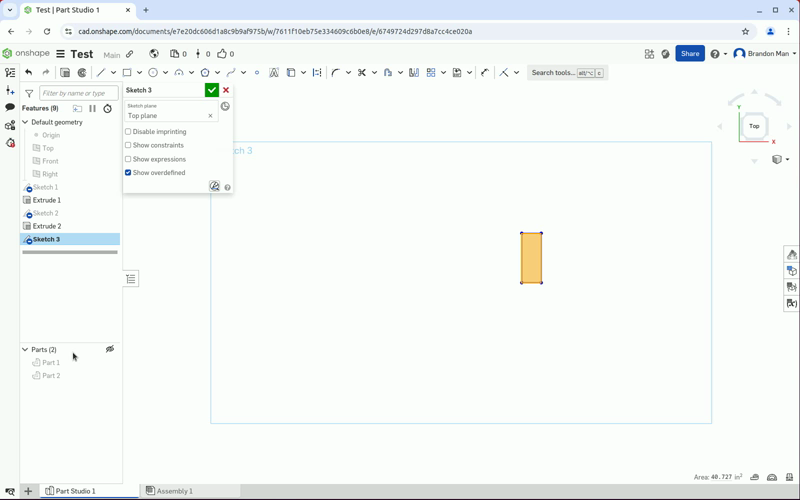
key(shift+e)
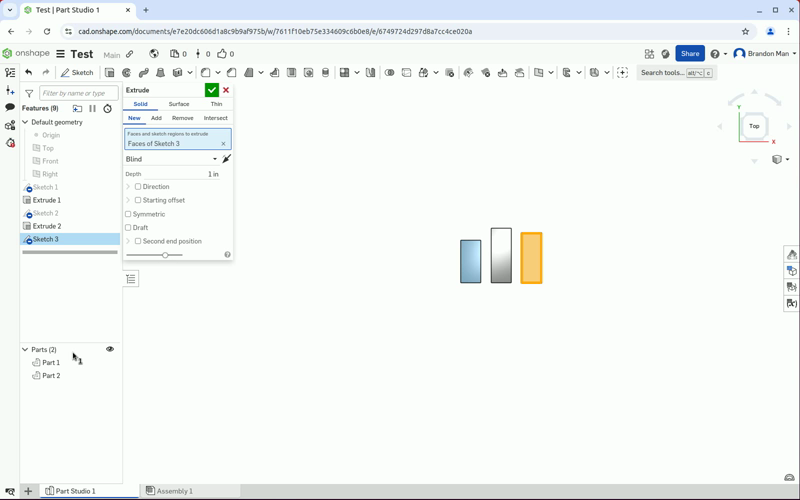
mouse_move(143, 106)
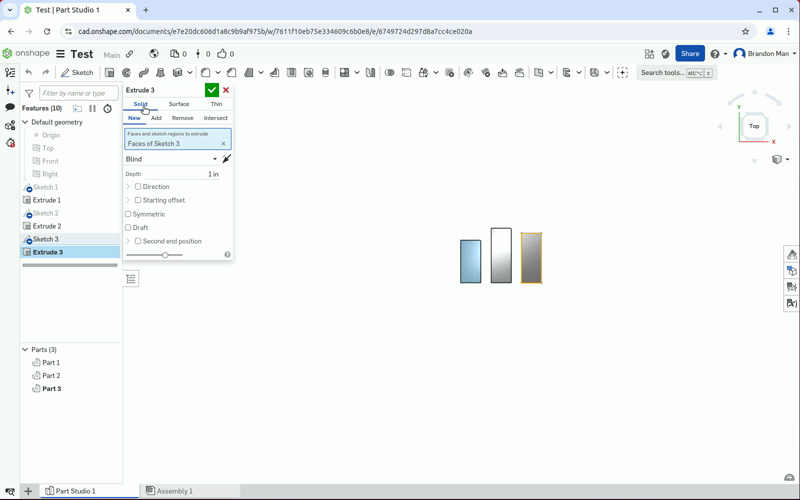
click(143, 106)
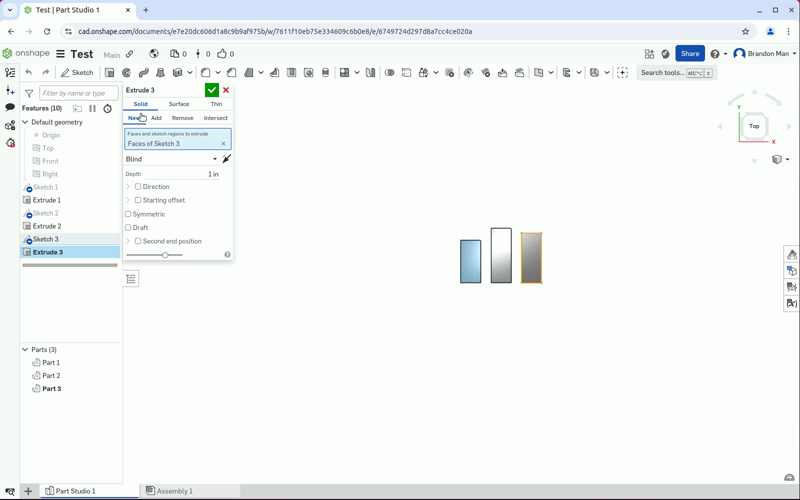
mouse_move(137, 120)
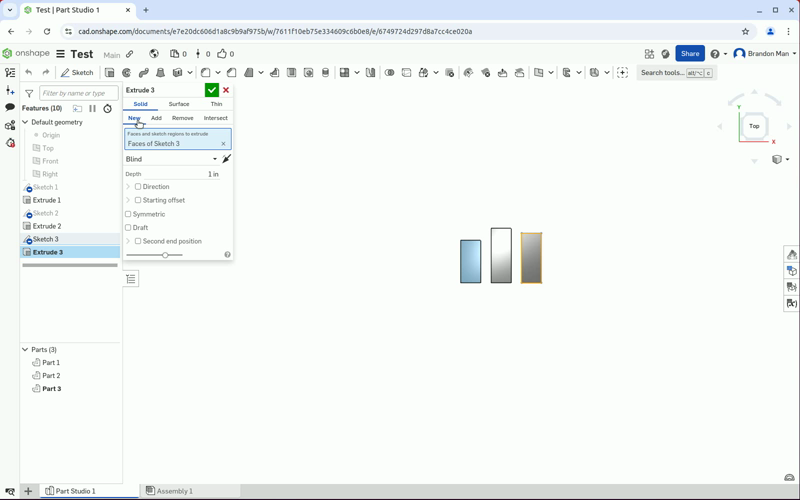
click(137, 120)
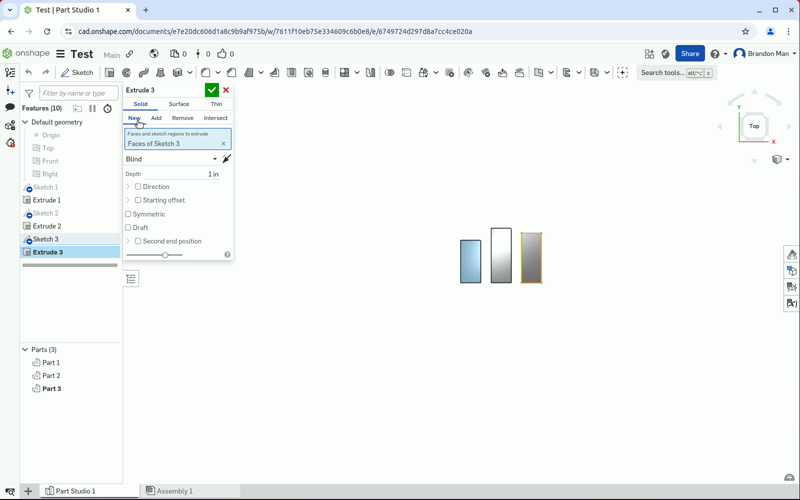
key(tab, 4)
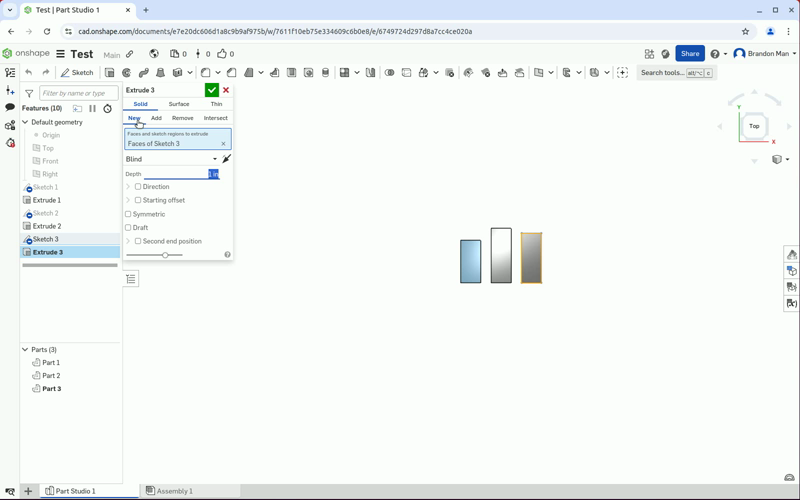
text(2.889)
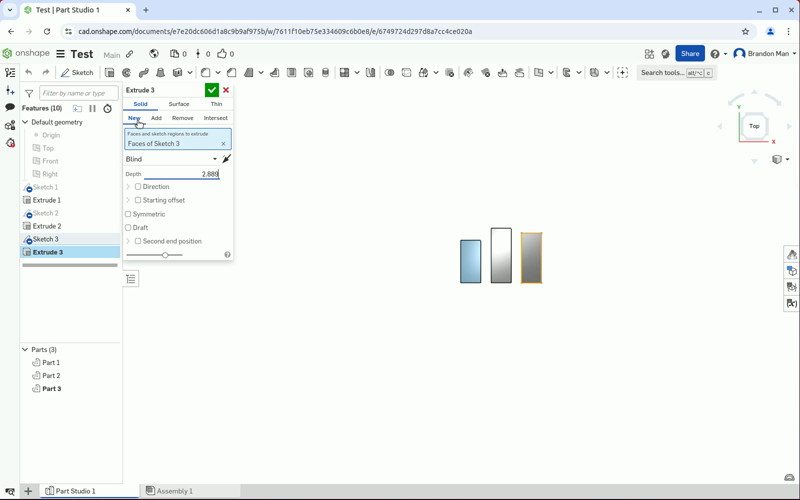
key(enter)
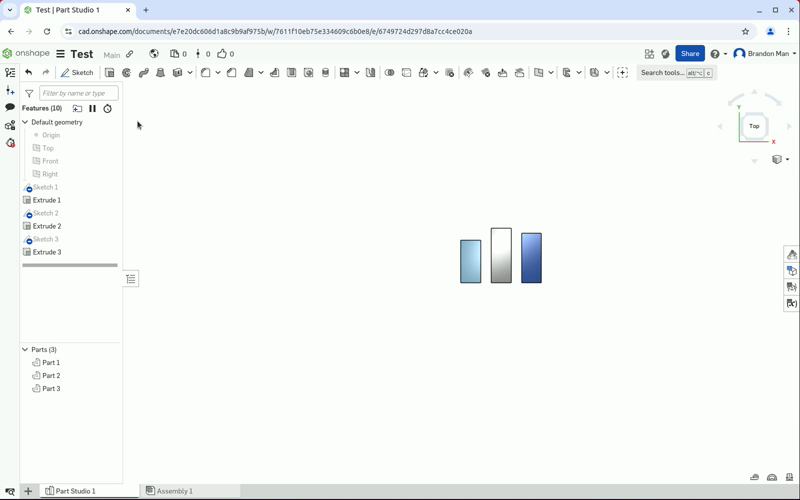
key(shift+h)
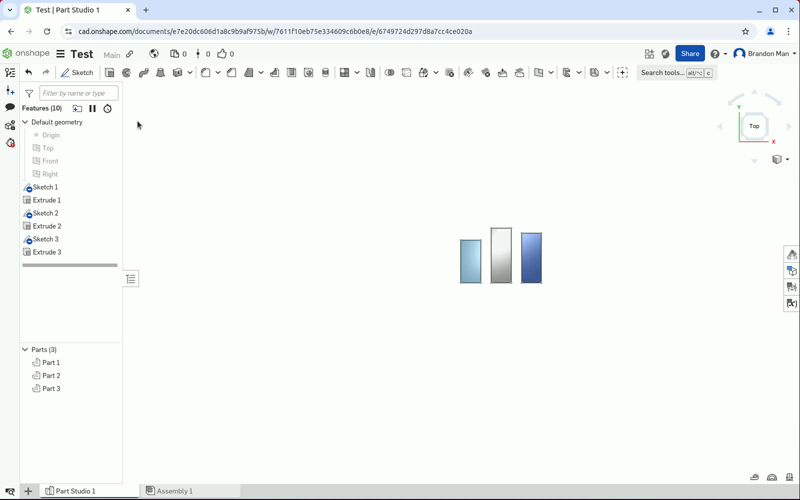
key(shift+h)
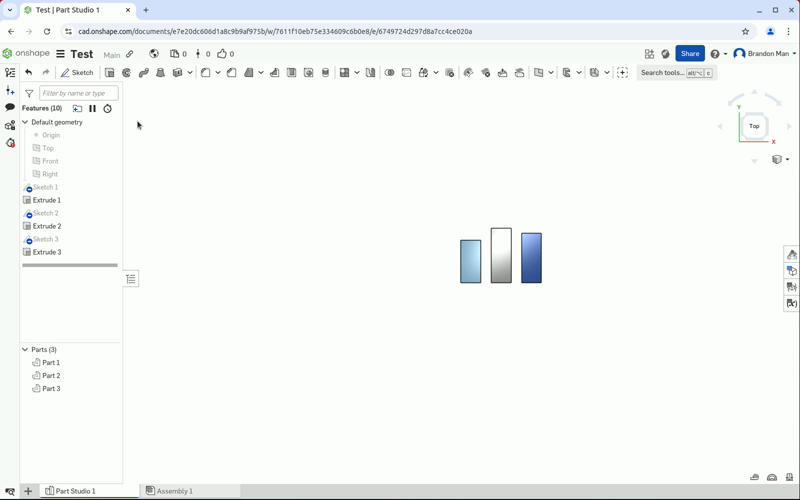
mouse_move(73, 189)
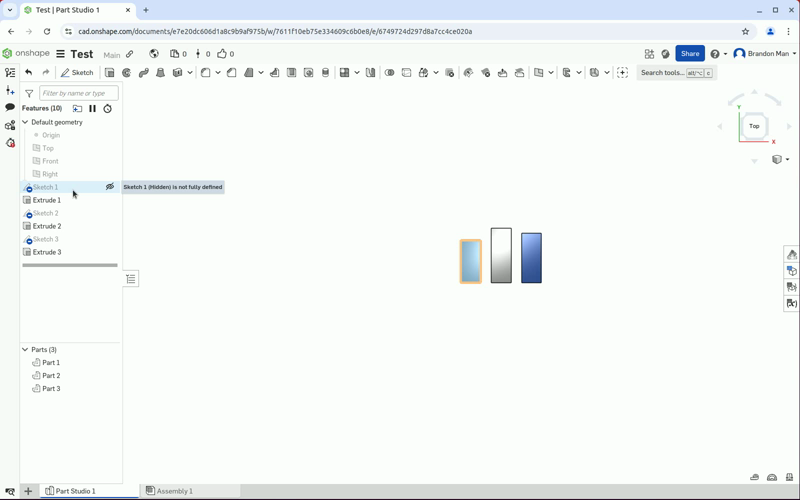
click(73, 189)
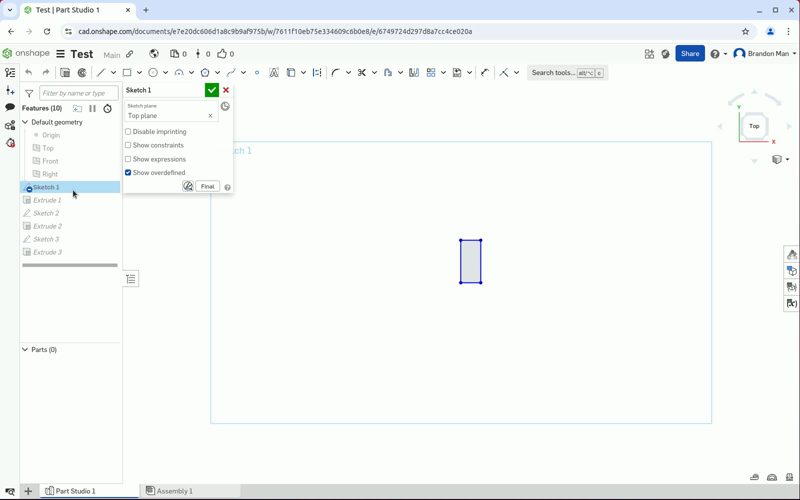
mouse_move(229, 92)
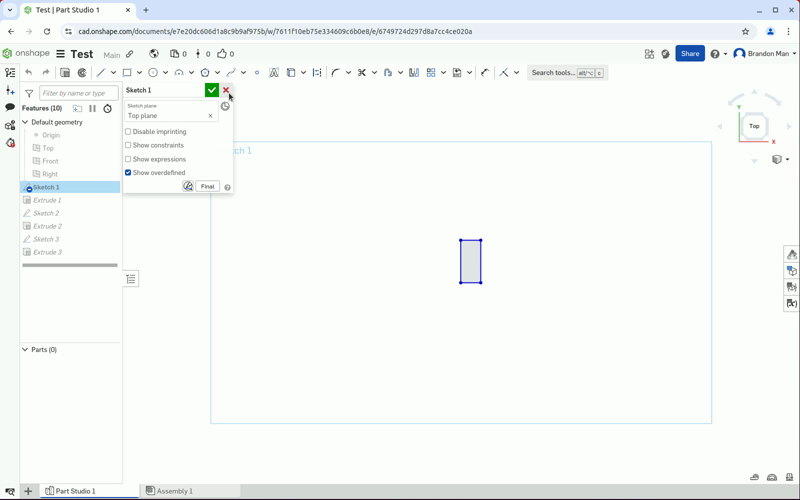
click(229, 92)
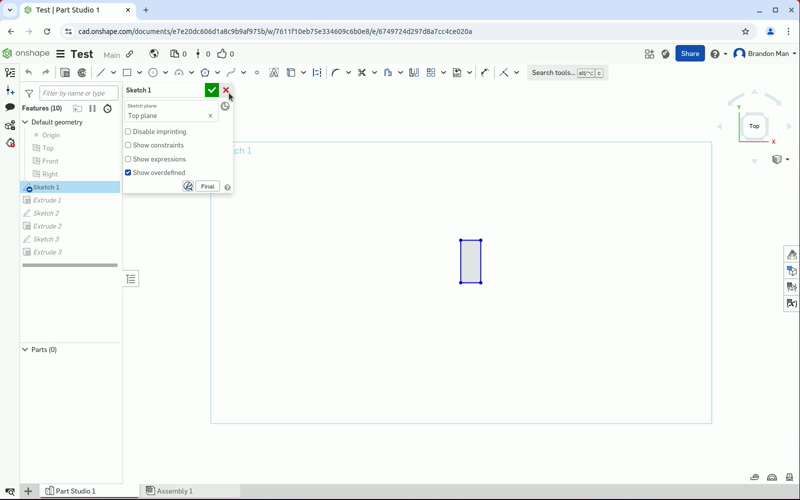
key(shift+s)
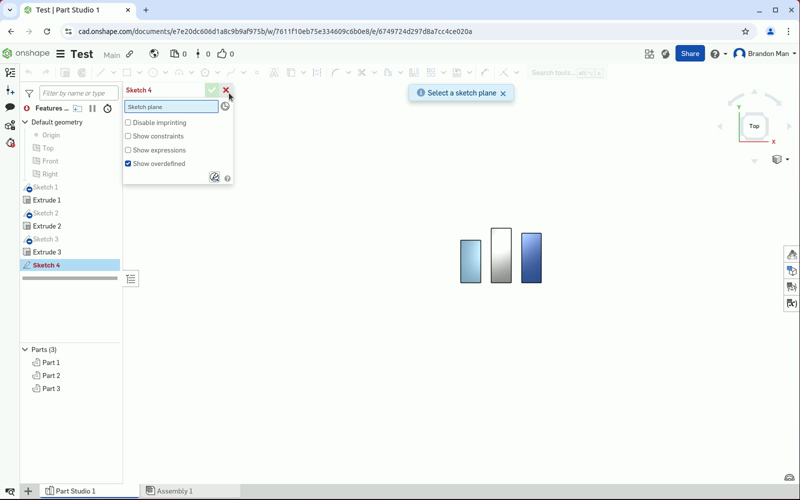
mouse_move(73, 150)
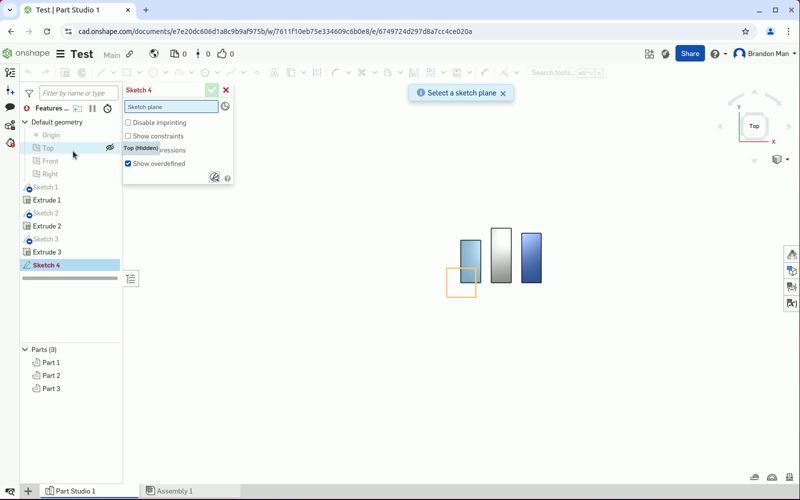
click(73, 150)
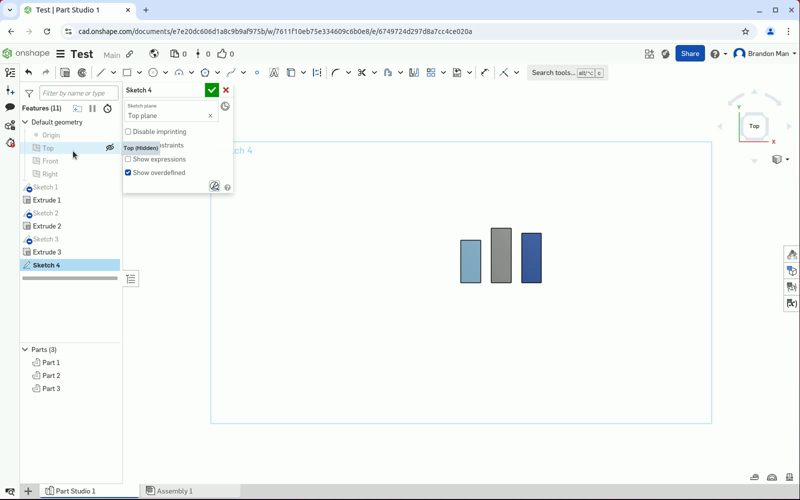
mouse_move(73, 352)
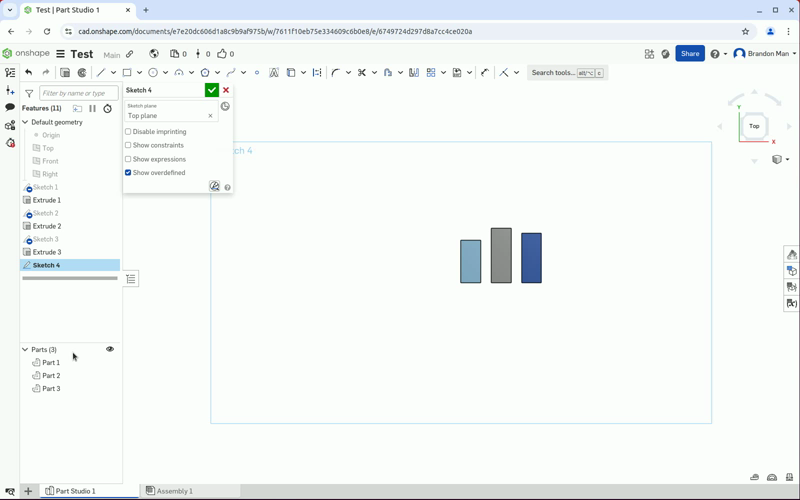
key(y)
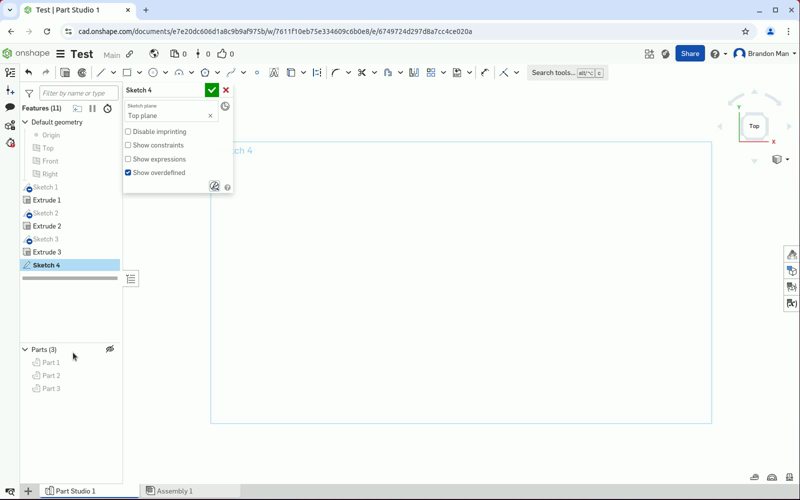
key(l)
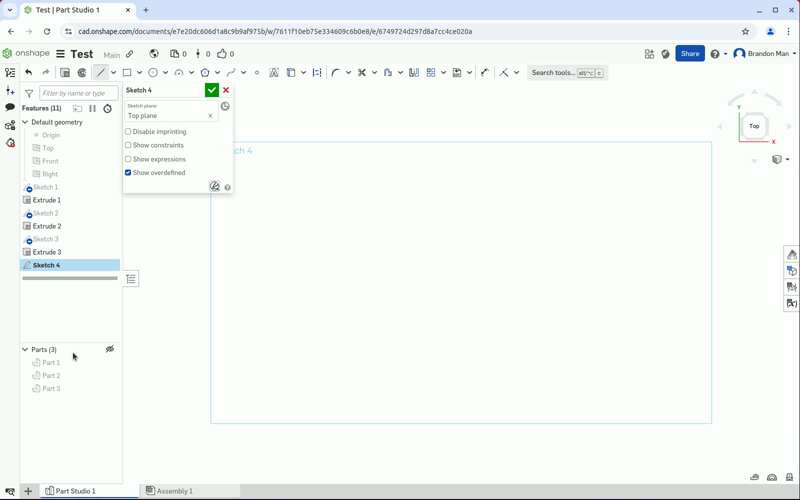
key_down(shift)
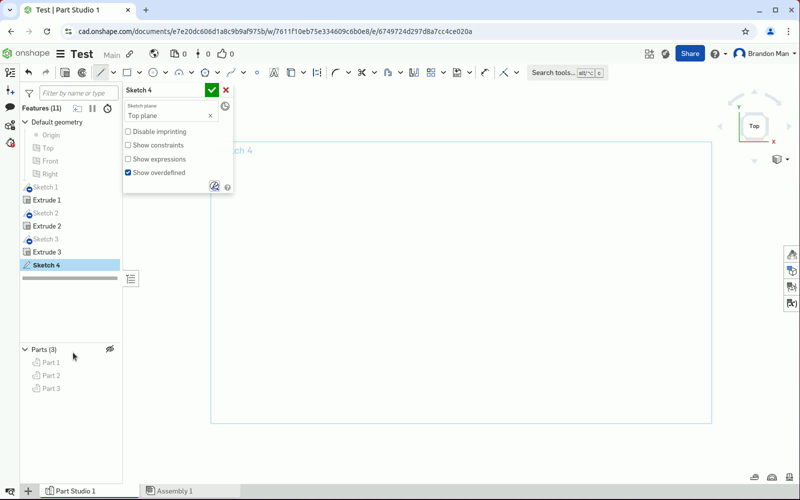
mouse_move(551, 282)
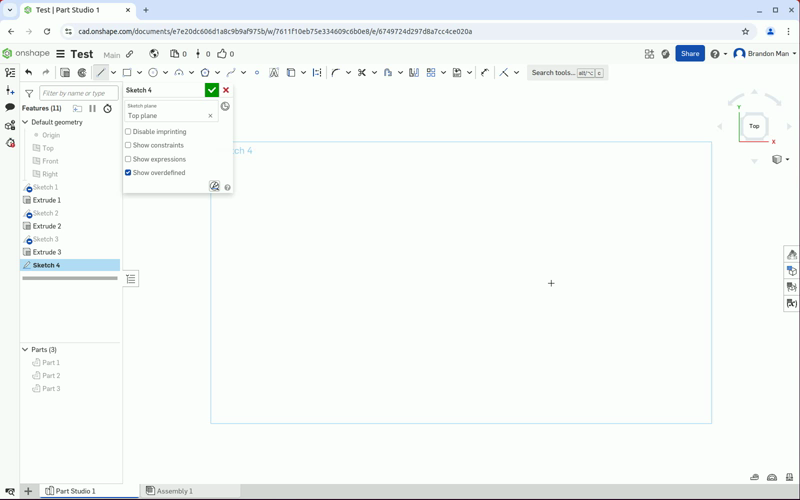
click(551, 282)
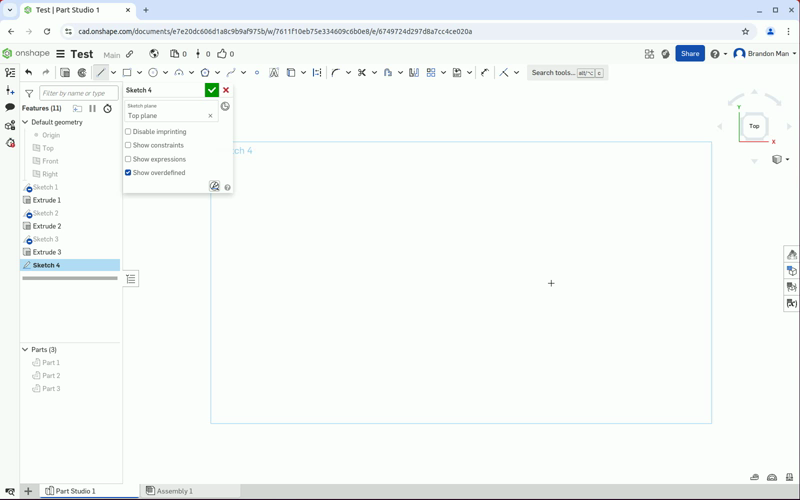
key_up(shift)
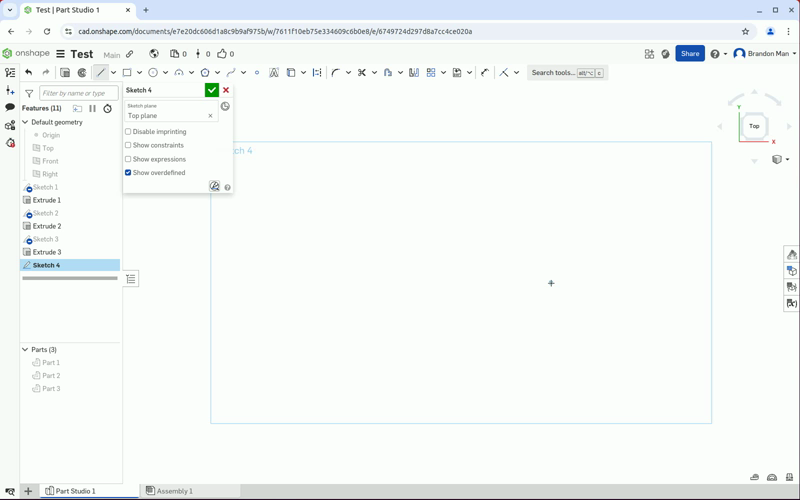
key_down(shift)
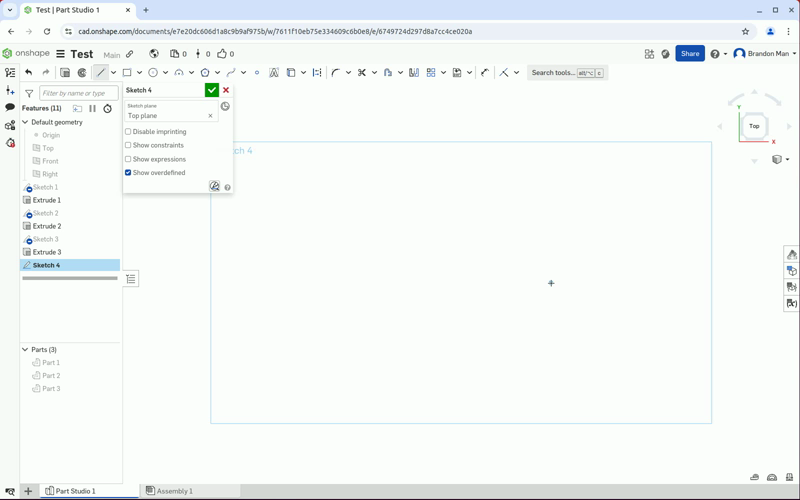
mouse_move(581, 282)
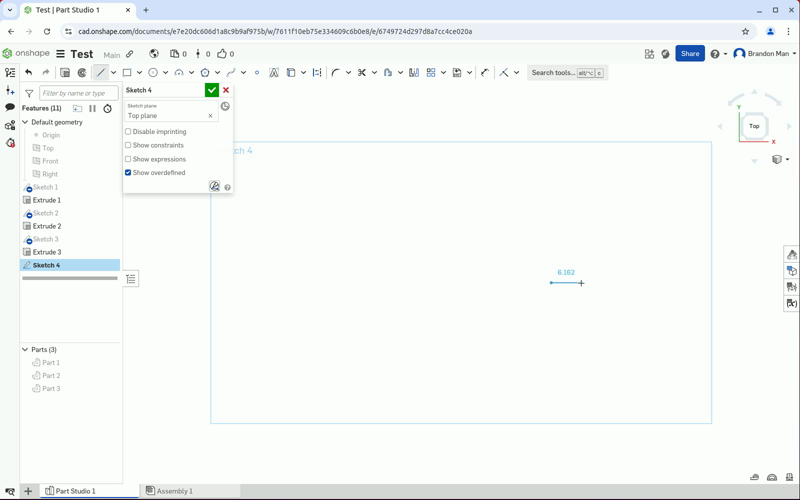
mouse_move(573, 282)
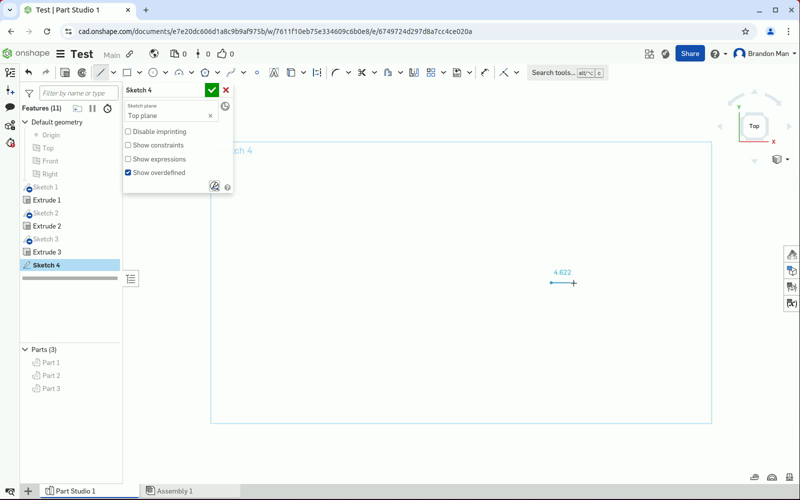
click(573, 282)
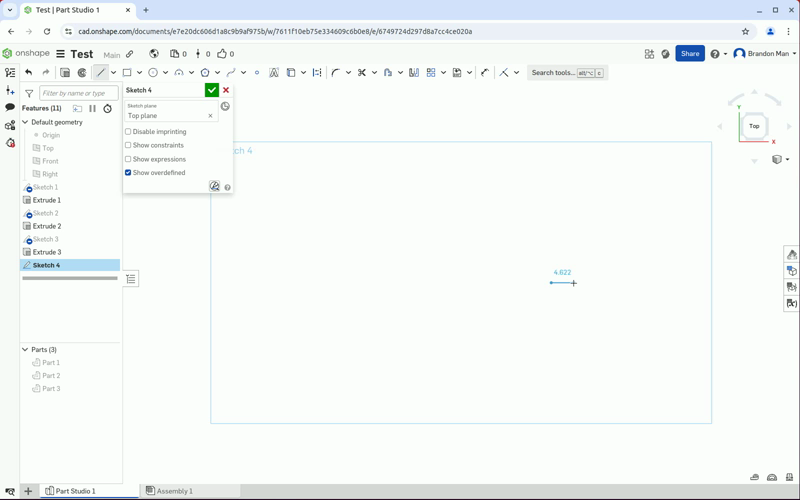
key_up(shift)
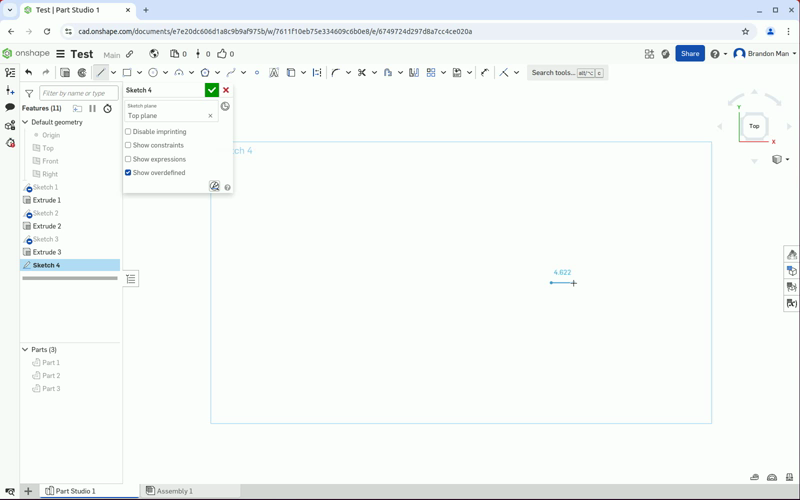
key_down(shift)
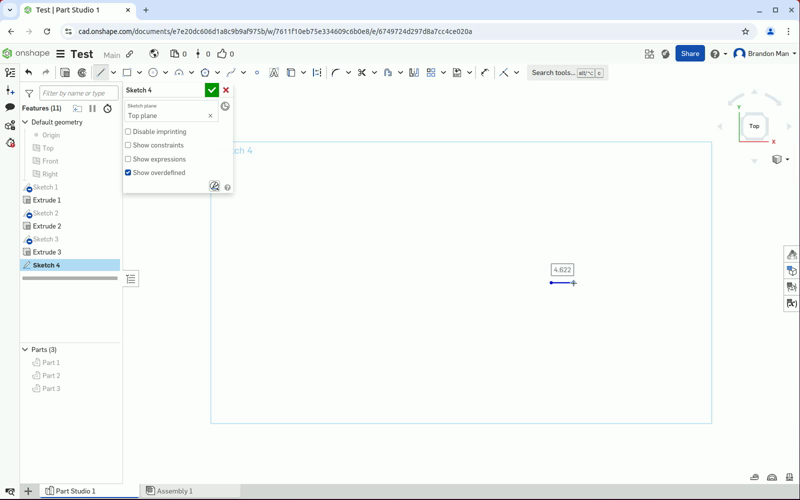
mouse_move(589, 282)
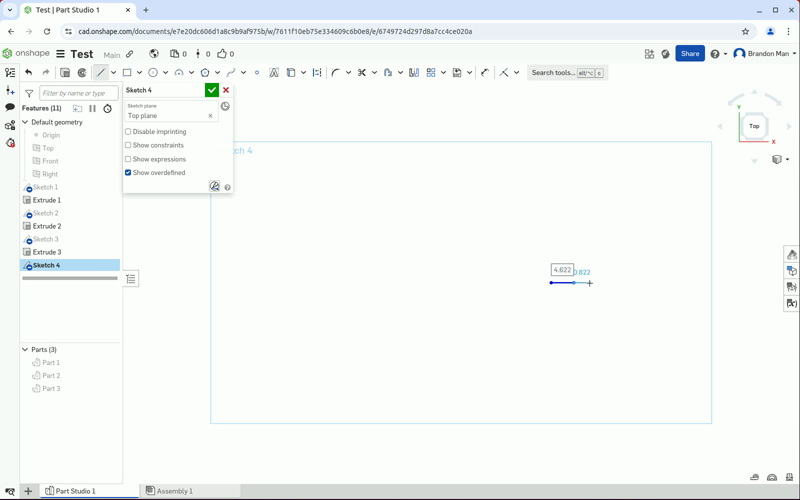
mouse_move(573, 230)
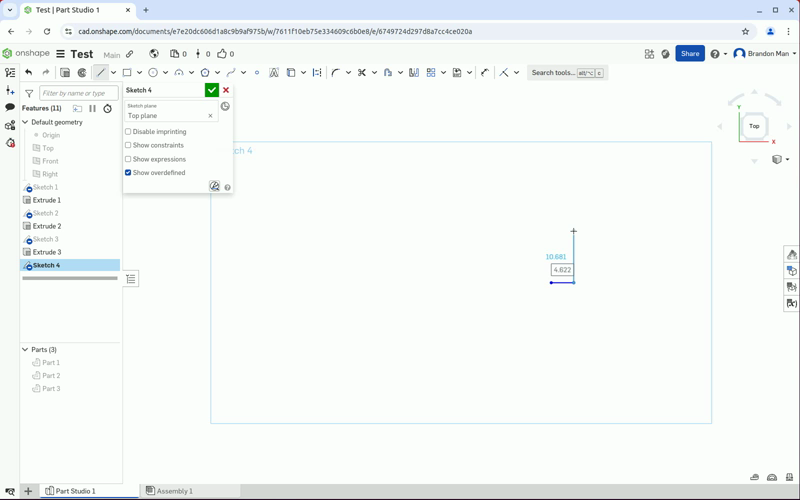
click(573, 230)
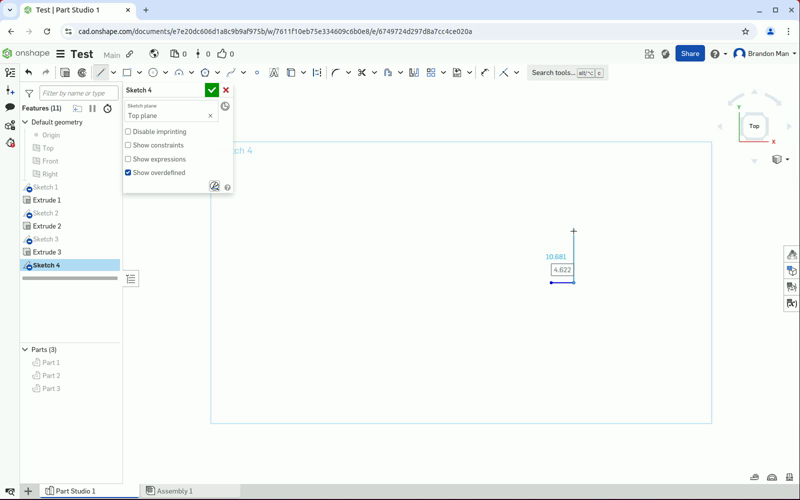
key_up(shift)
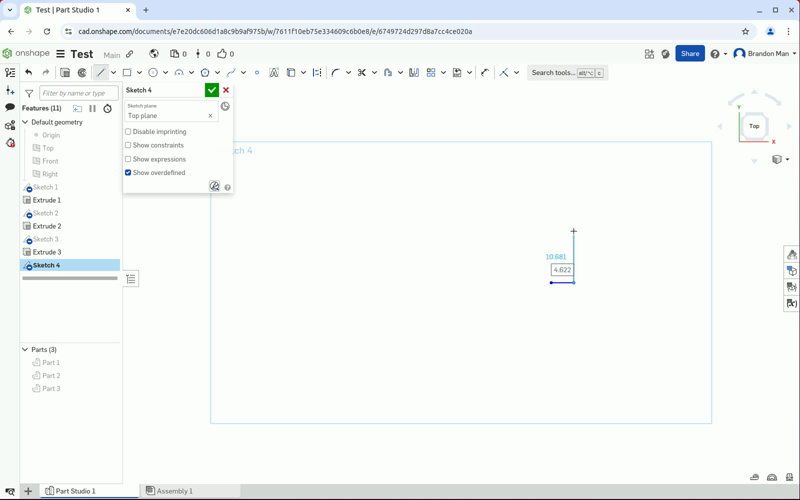
key_down(shift)
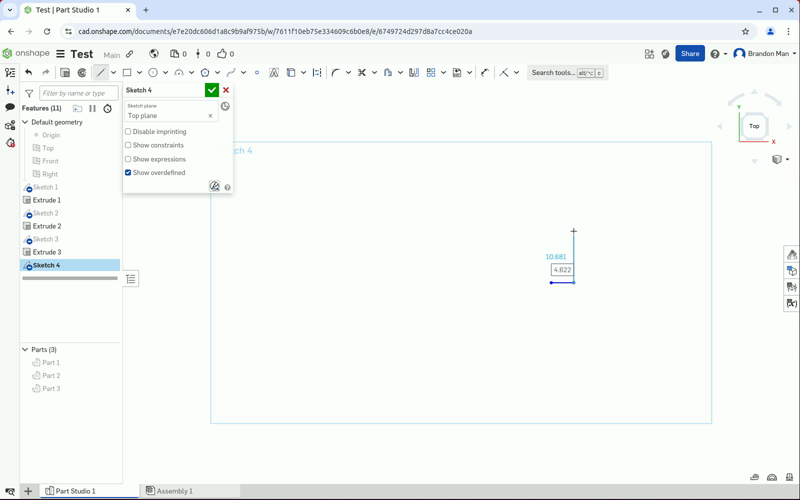
mouse_move(589, 230)
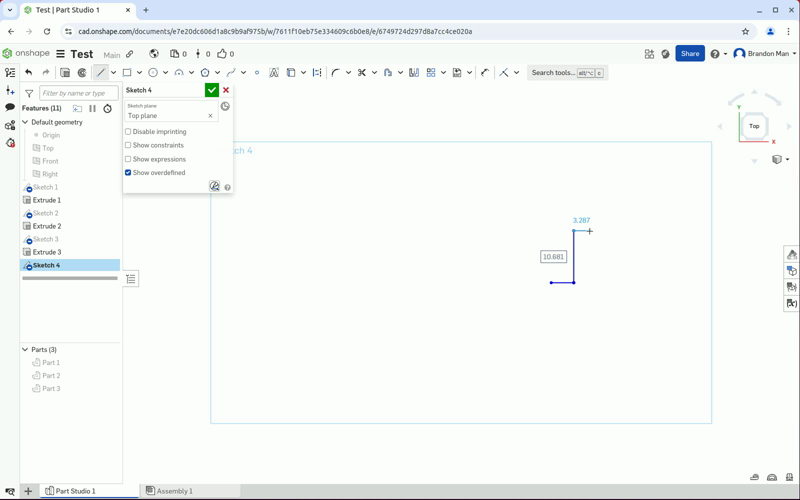
mouse_move(551, 230)
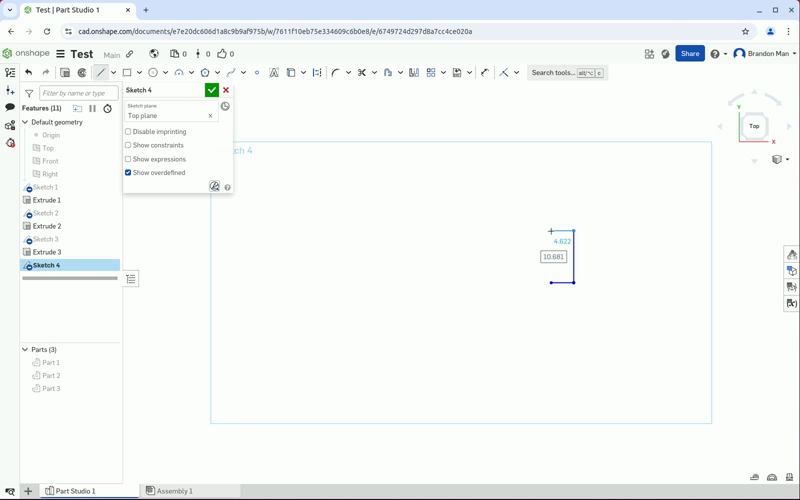
click(551, 230)
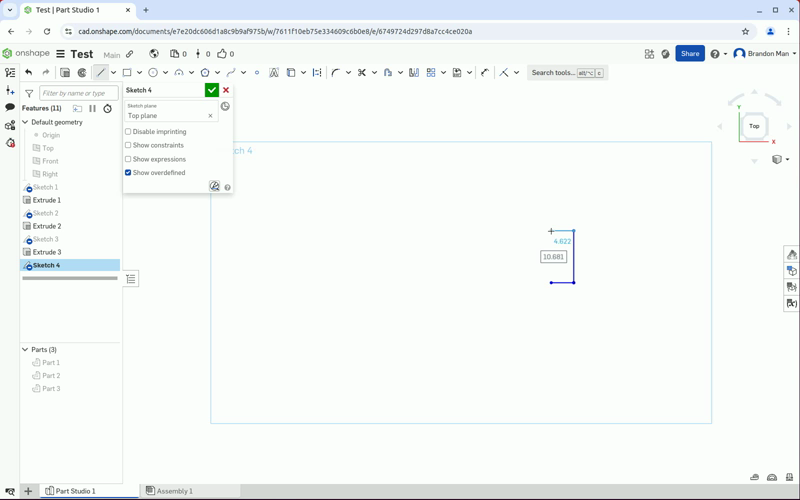
key_up(shift)
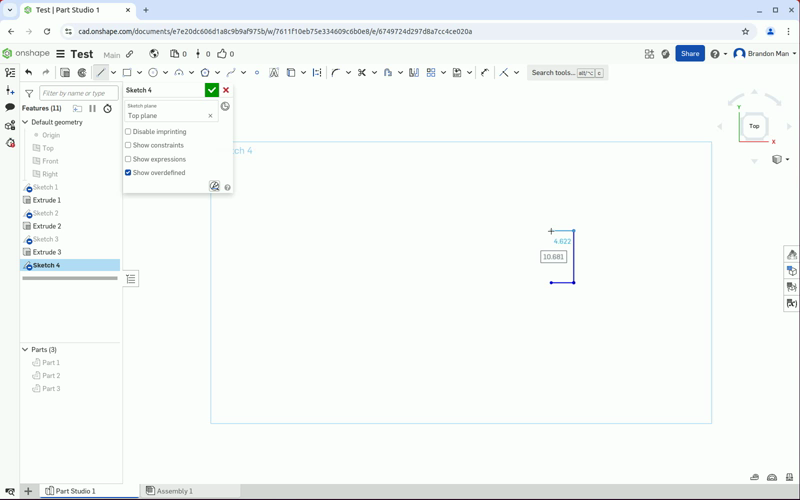
mouse_move(581, 230)
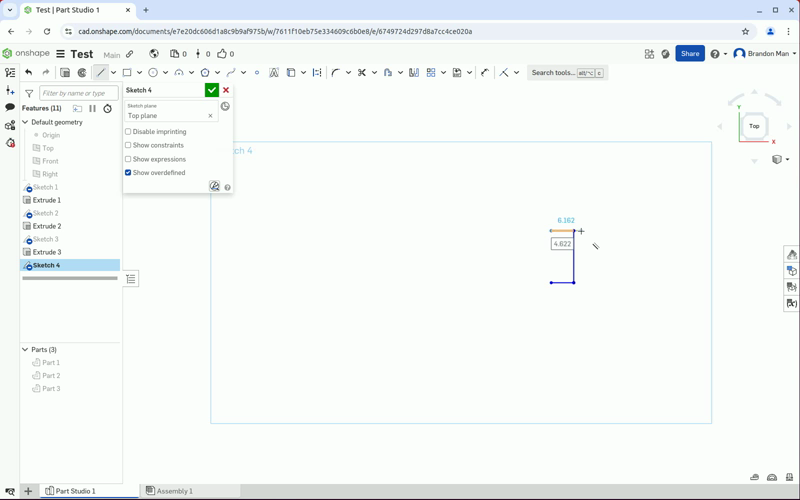
key_down(shift)
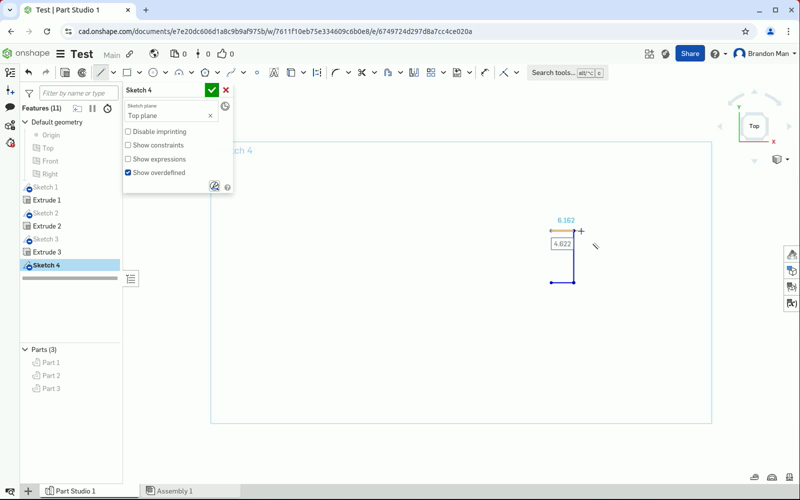
mouse_move(551, 282)
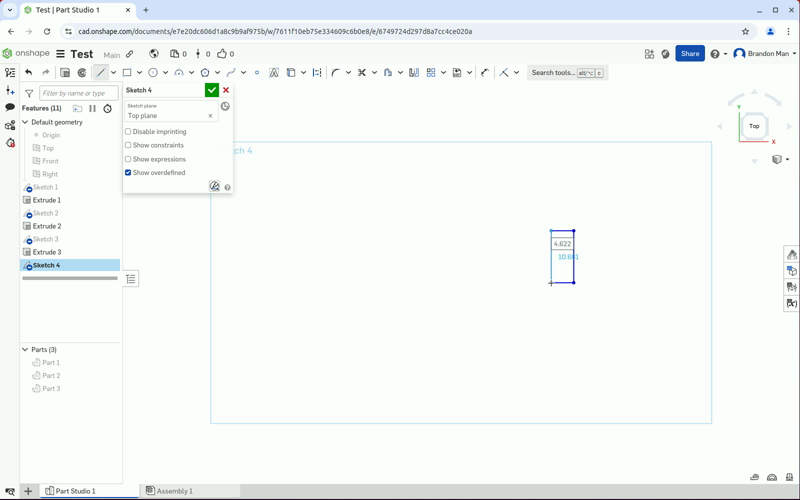
key_up(shift)
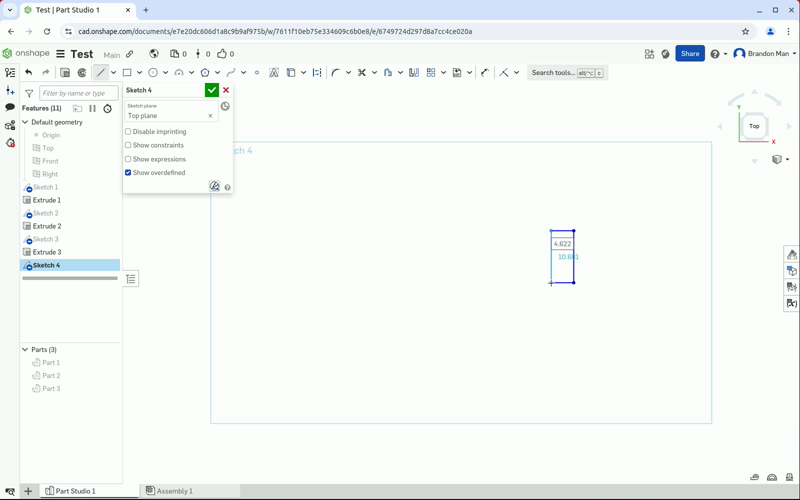
click(551, 282)
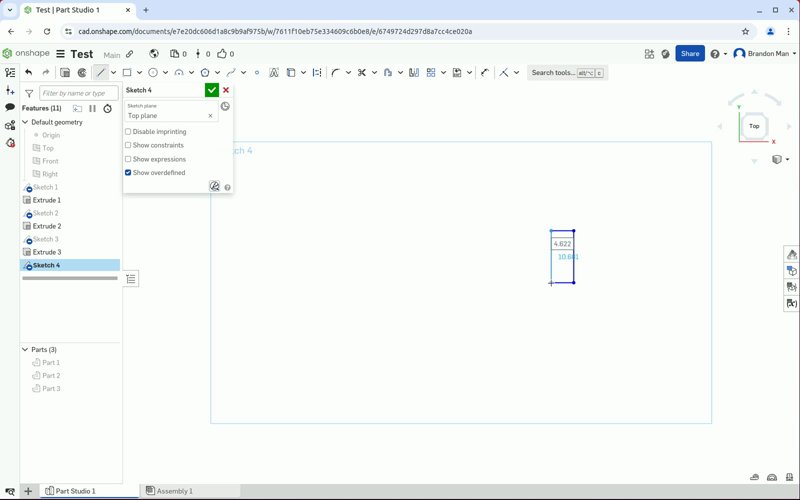
key(esc)
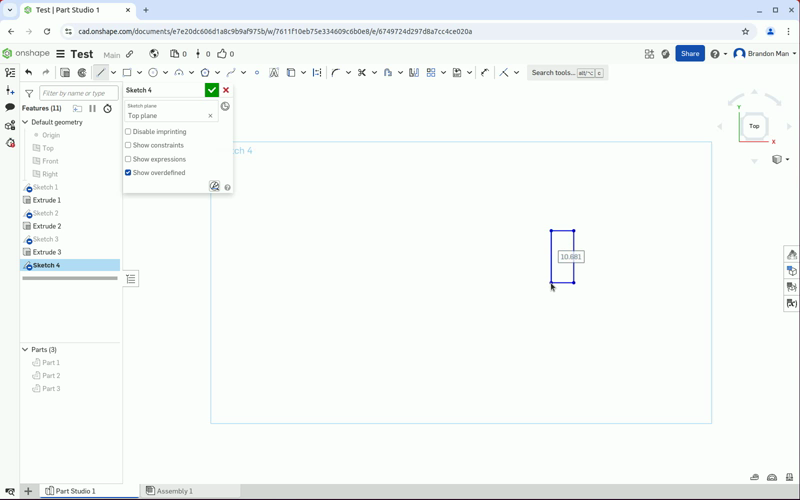
mouse_move(554, 276)
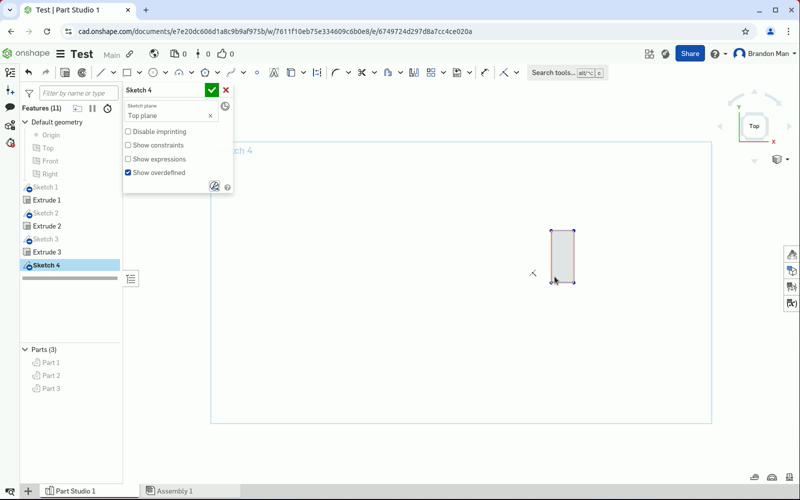
scroll(6)
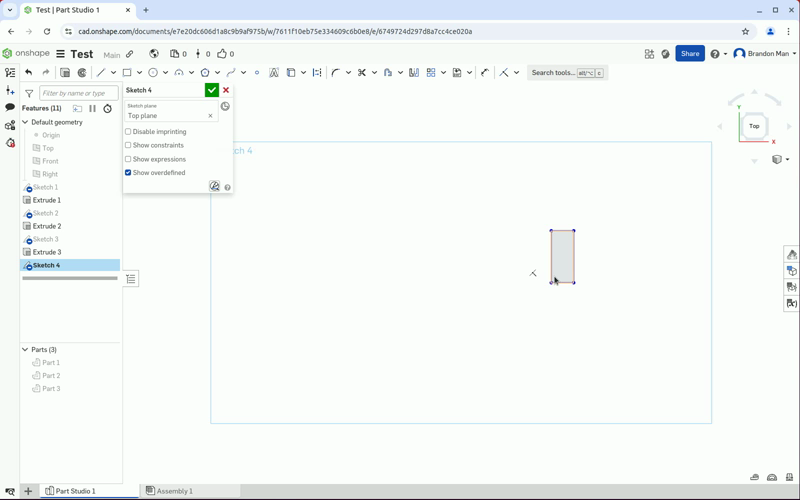
scroll(6)
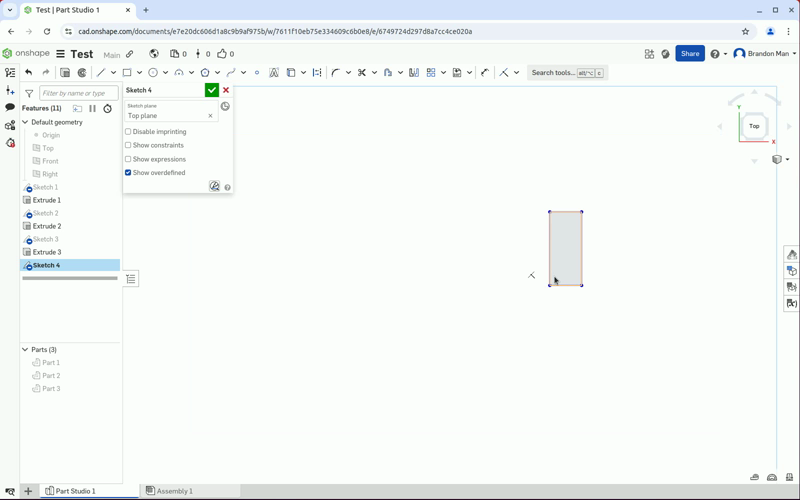
scroll(6)
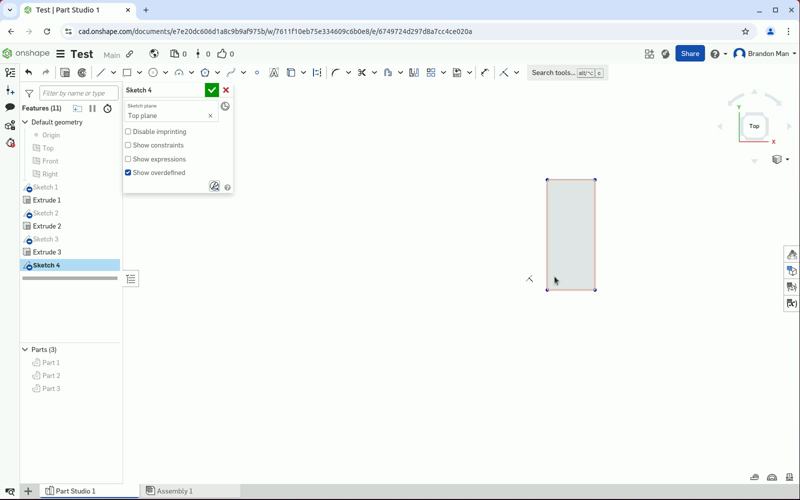
scroll(6)
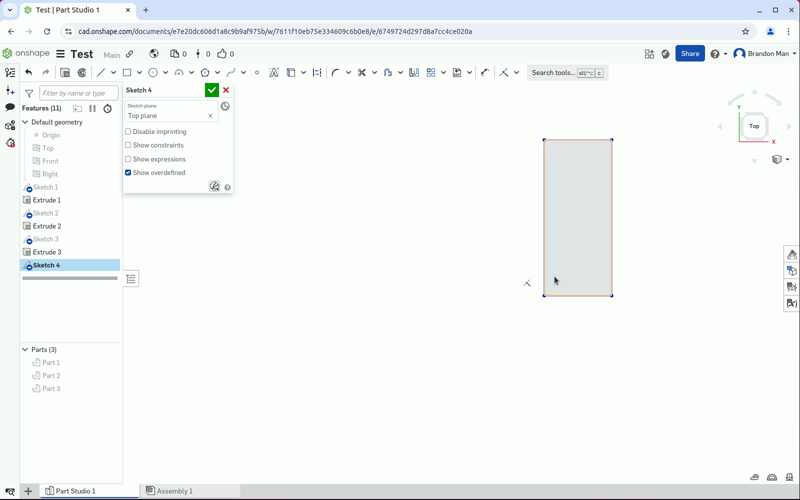
scroll(6)
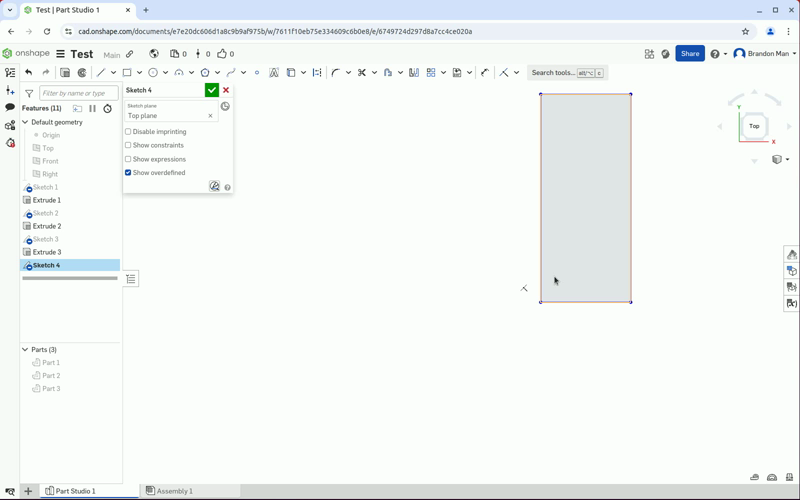
scroll(6)
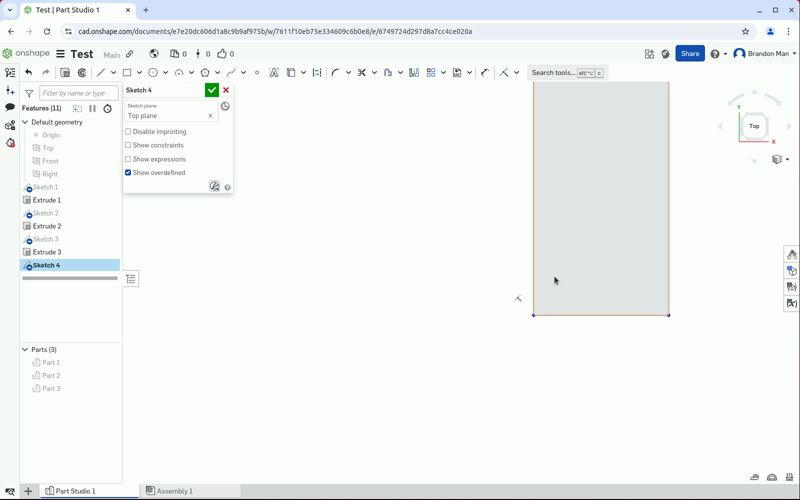
scroll(6)
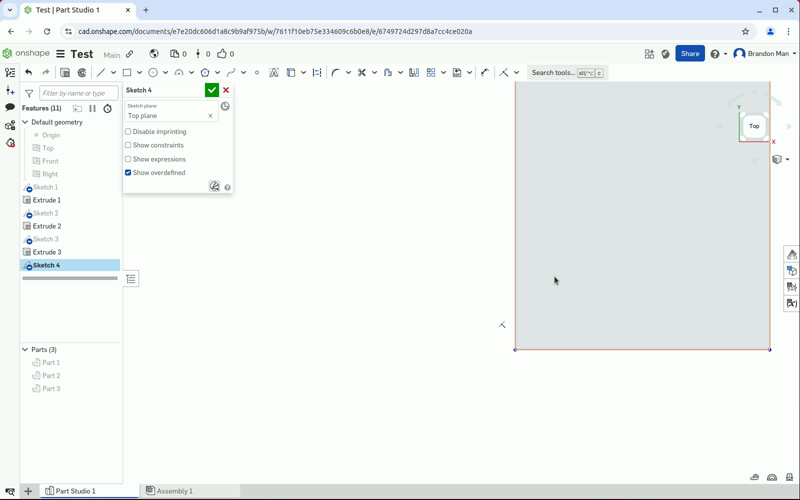
click(554, 276)
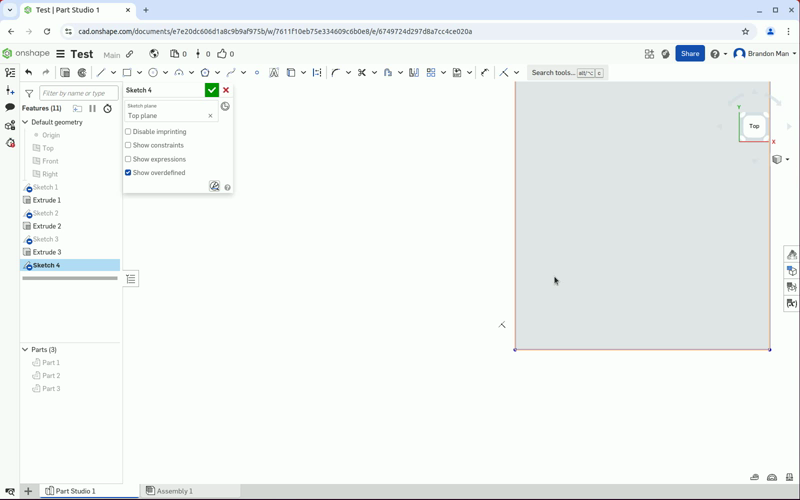
scroll(-6)
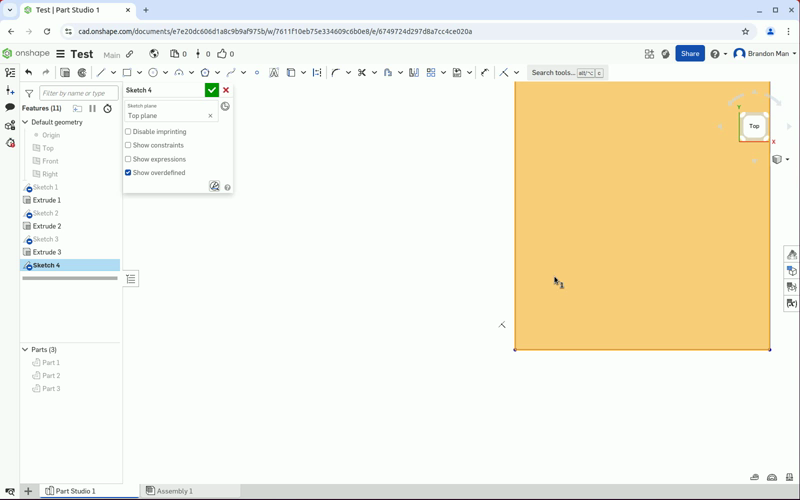
scroll(-6)
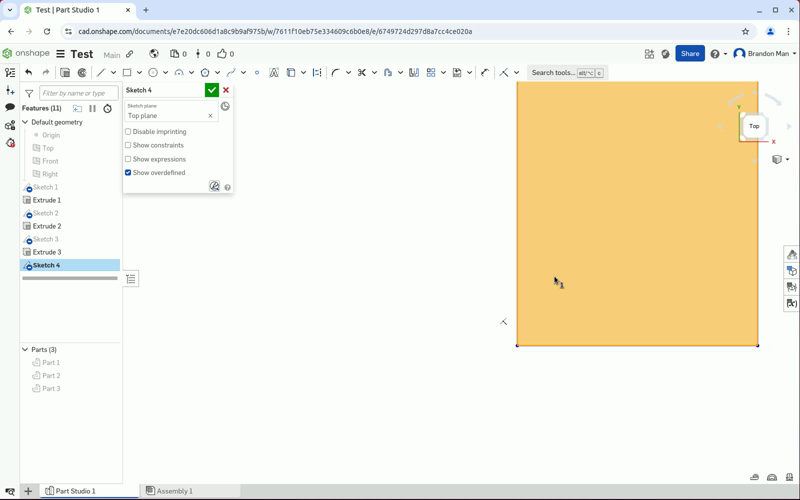
scroll(-6)
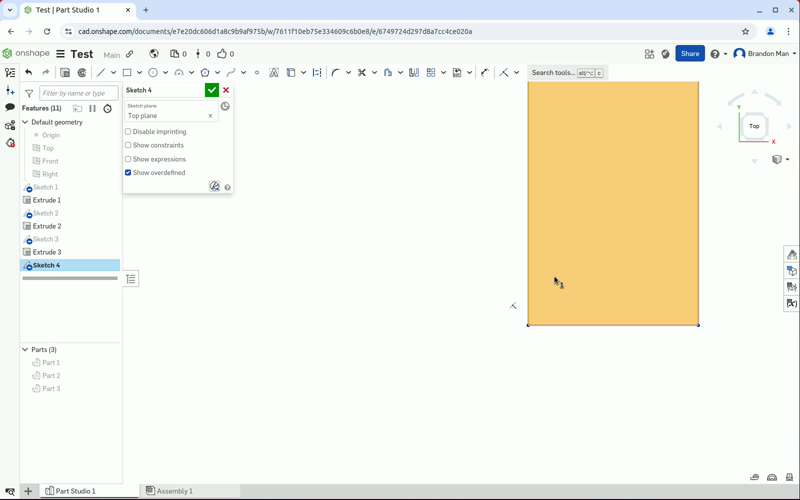
scroll(-6)
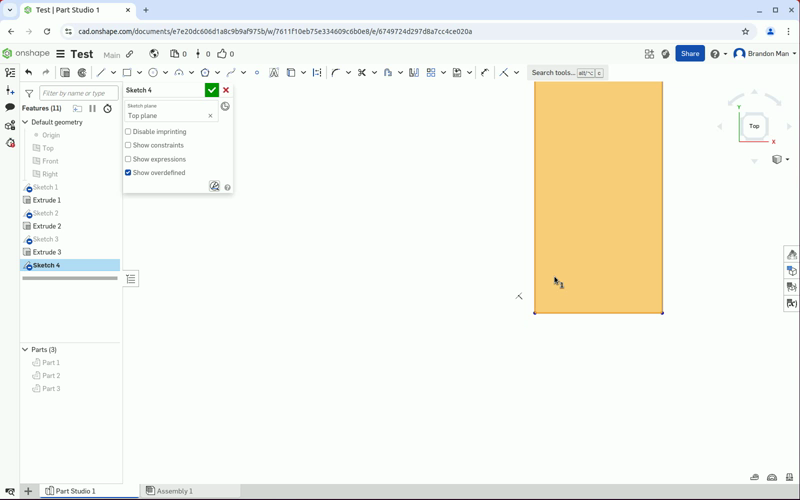
scroll(-6)
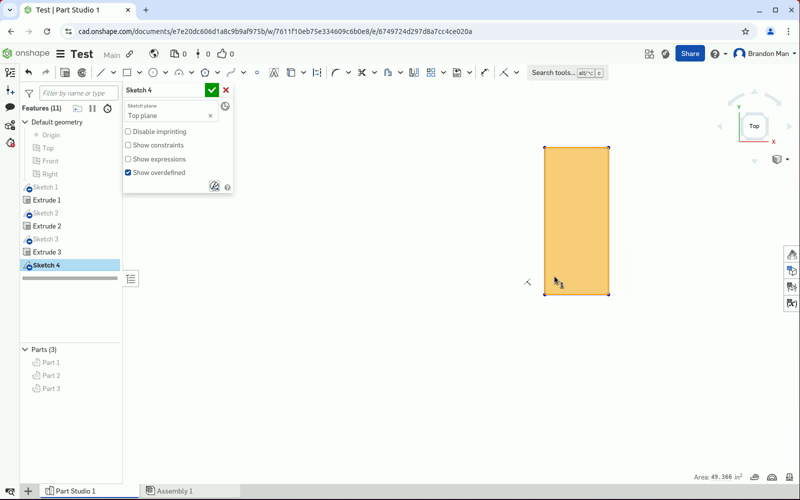
scroll(-6)
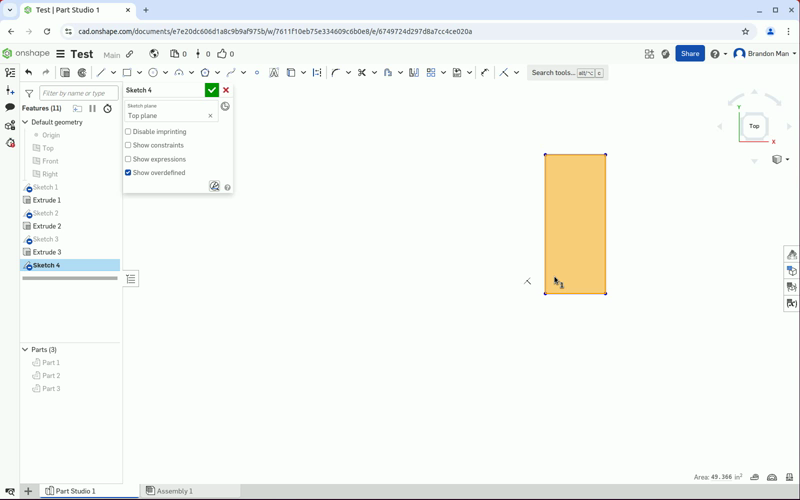
scroll(-6)
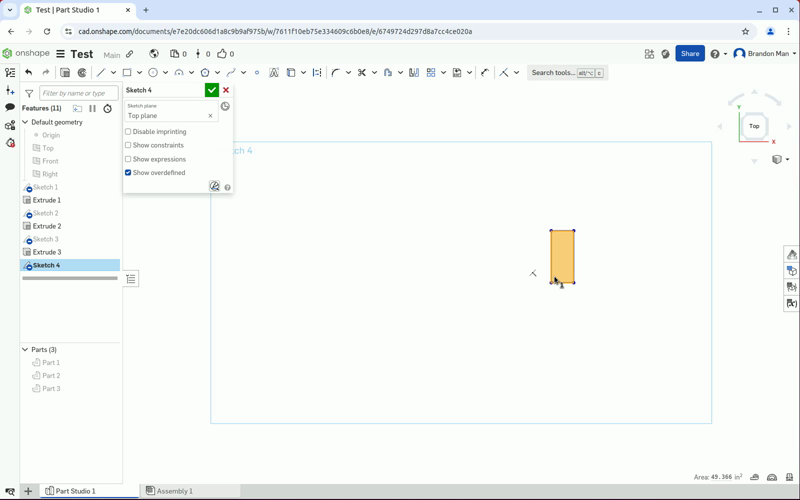
mouse_move(73, 352)
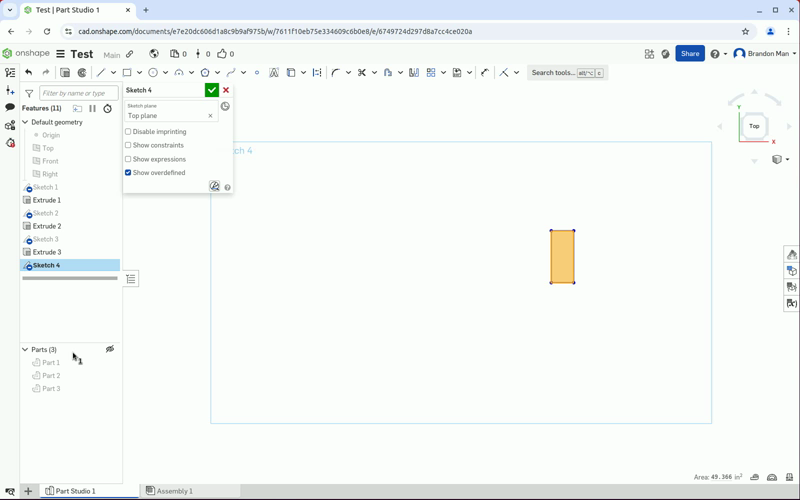
key(shift+y)
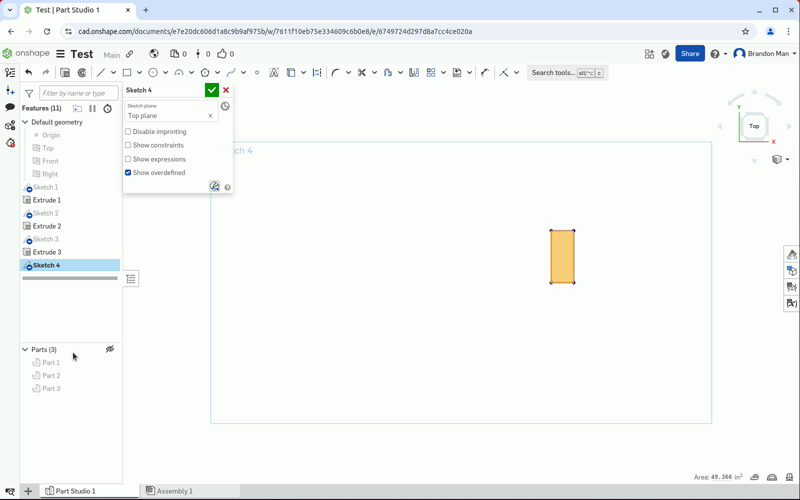
key(shift+e)
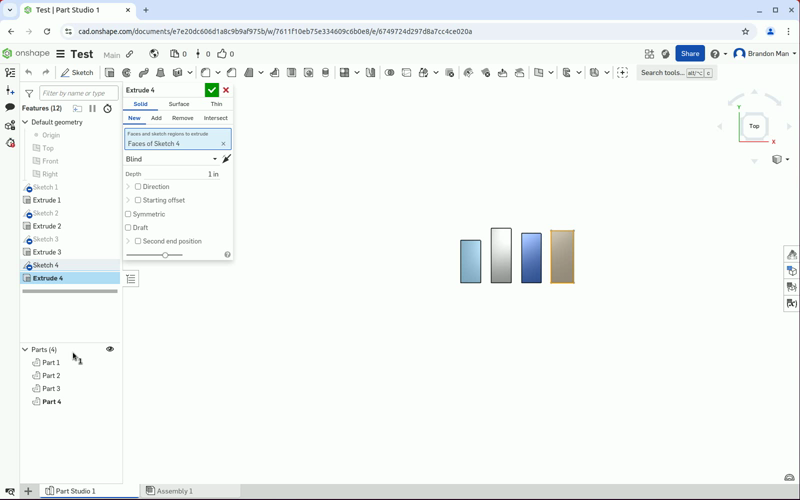
mouse_move(143, 106)
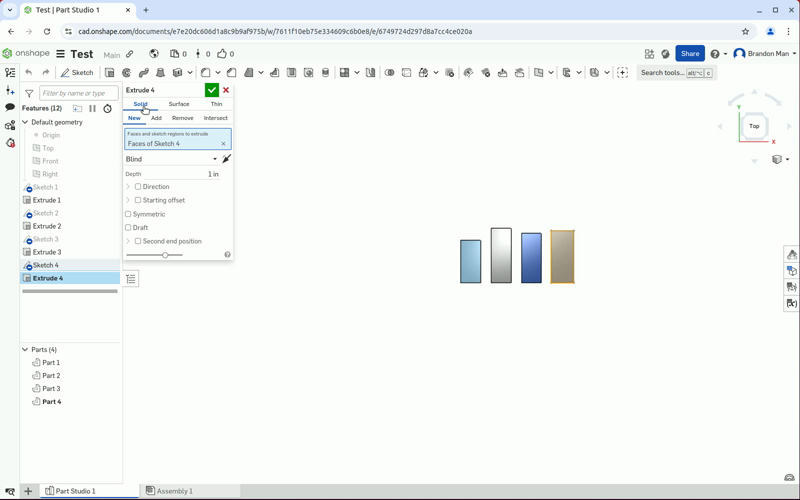
click(143, 106)
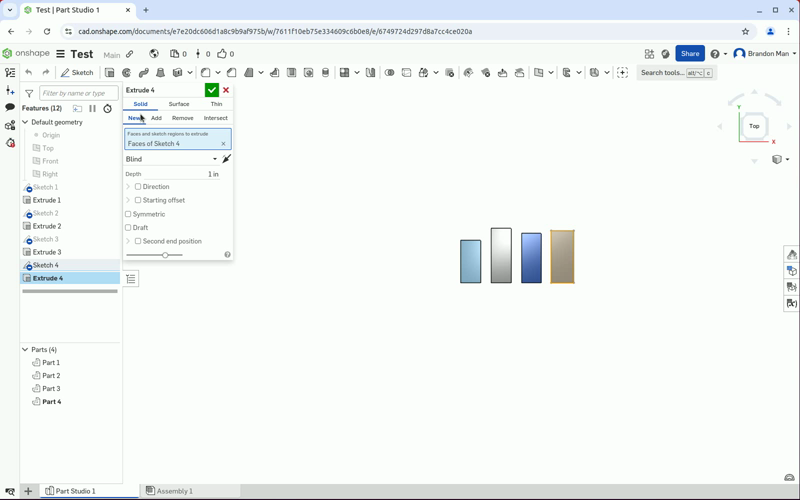
mouse_move(137, 120)
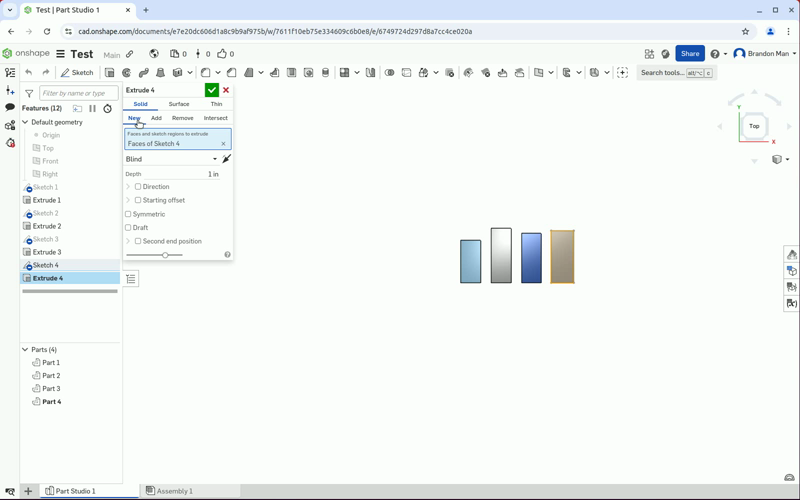
click(137, 120)
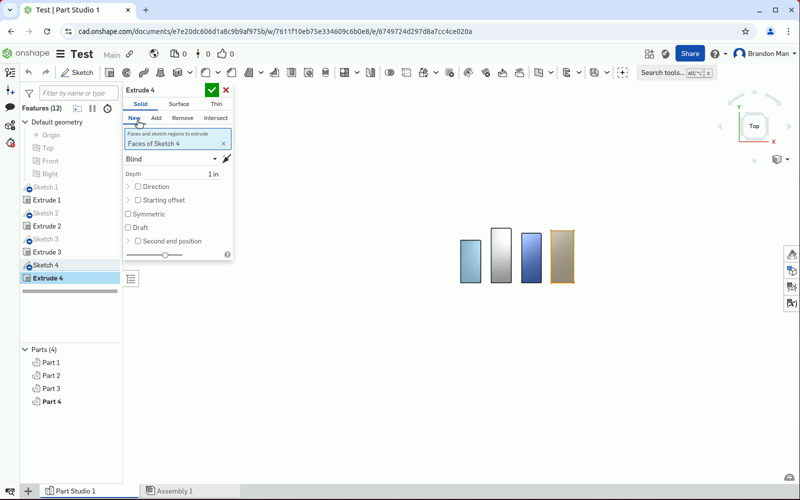
key(tab, 4)
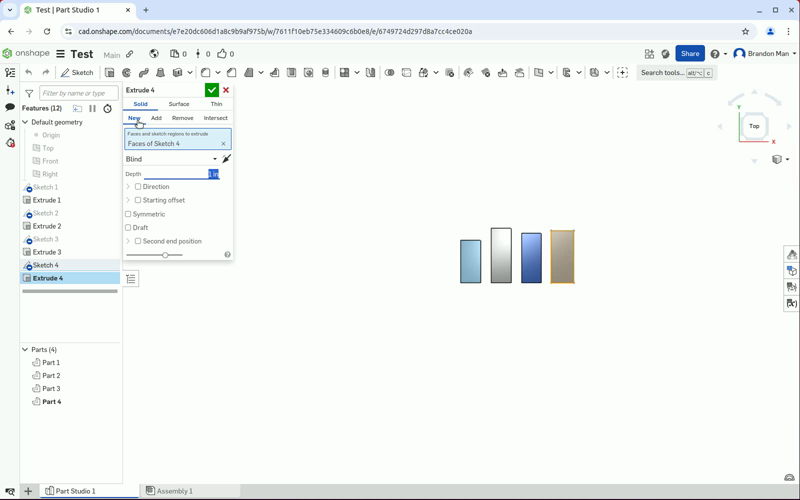
text(2.889)
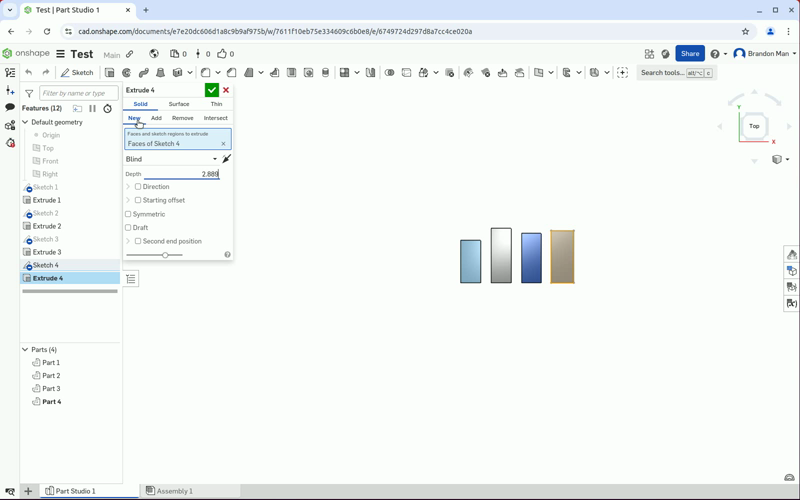
key(enter)
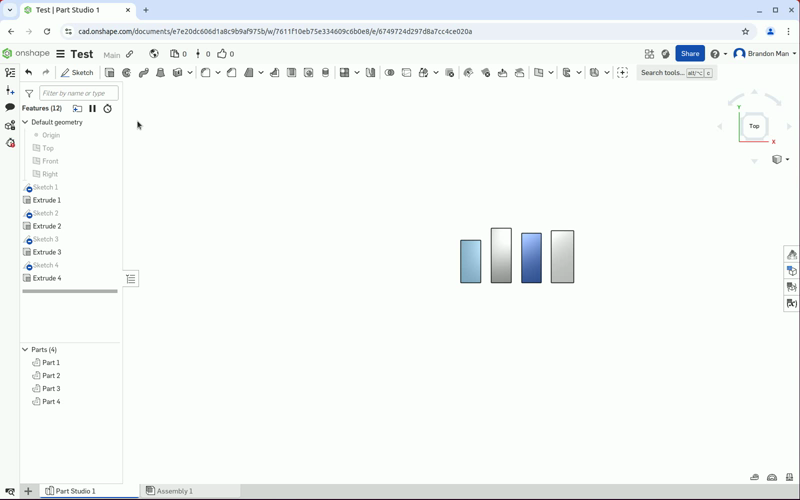
key(shift+h)
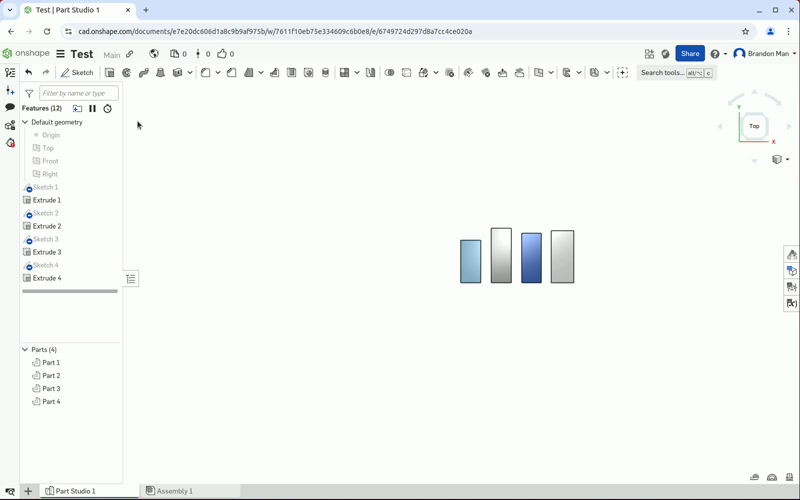
key(shift+h)
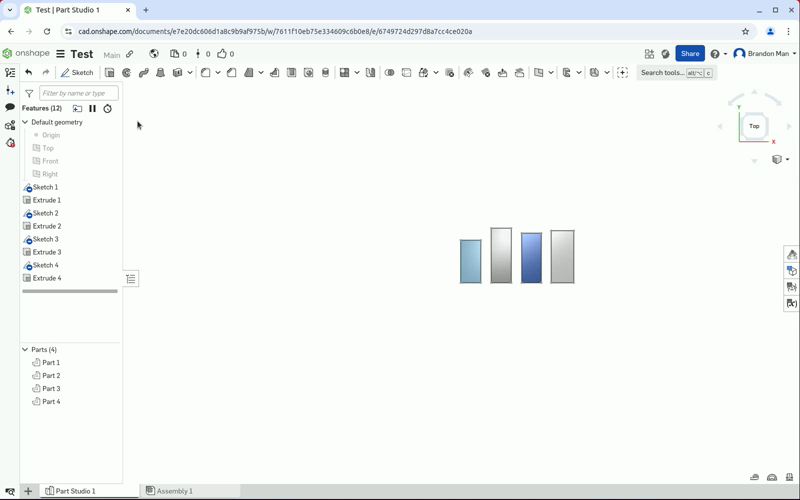
key(shift+7)
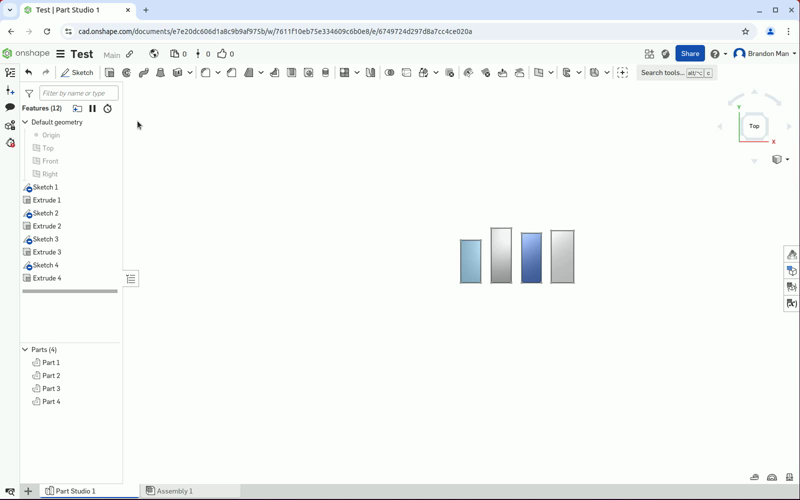
key(up, 3)
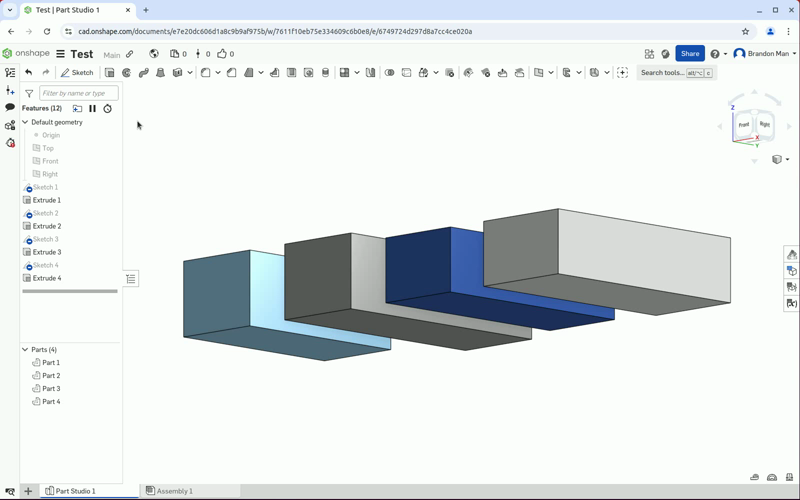
key(left, 3)
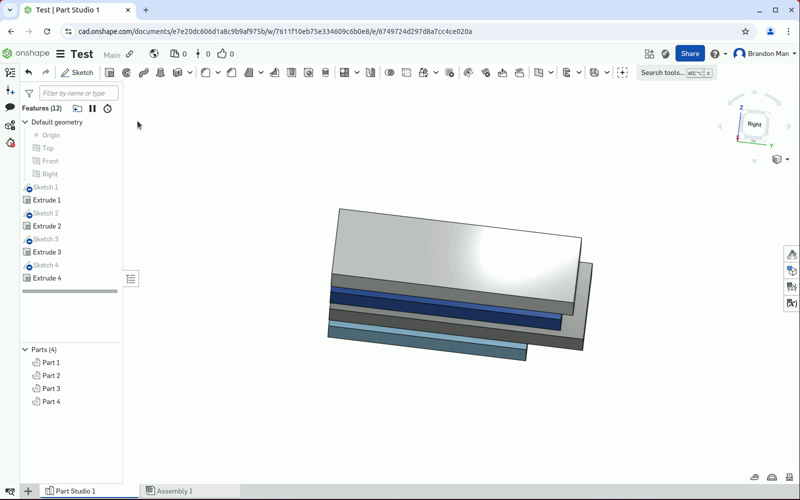
key(right, 3)
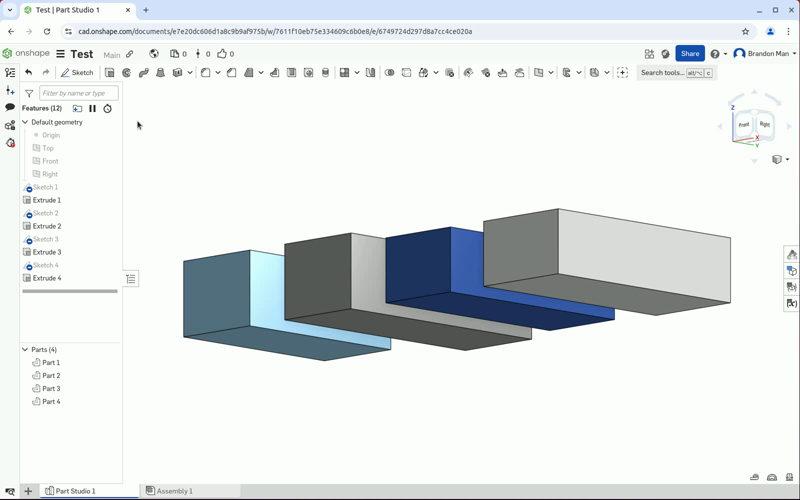
key(down, 3)
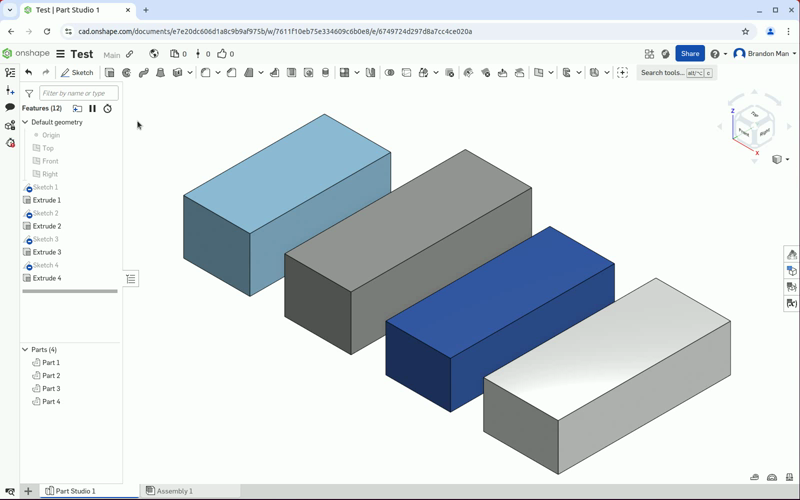
mouse_move(73, 189)
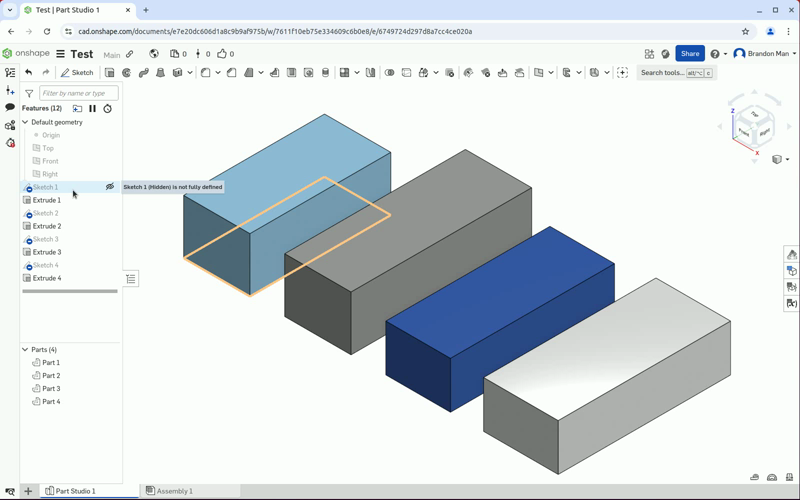
click(73, 189)